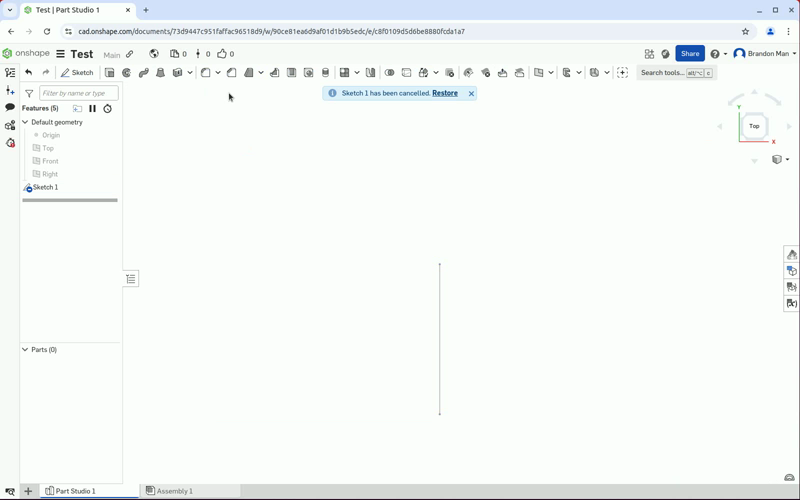
key(shift+h)
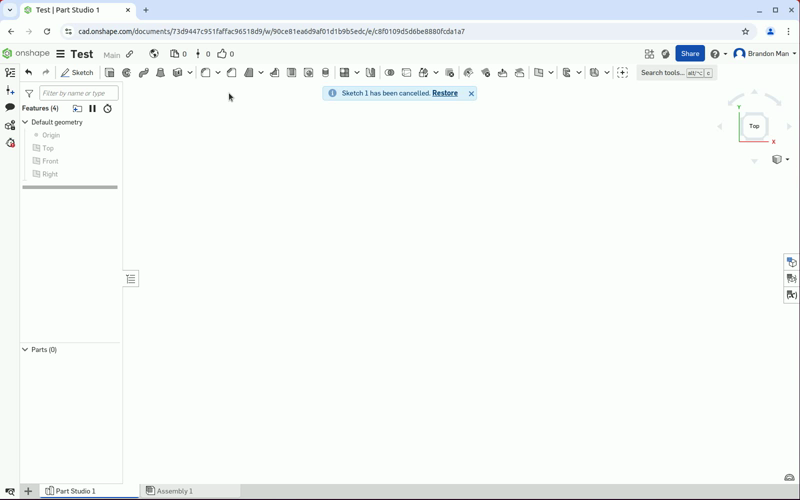
mouse_move(73, 352)
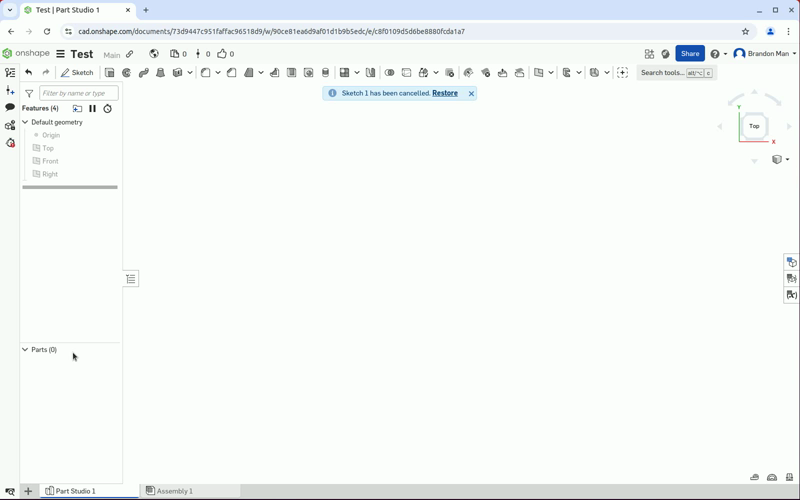
key(y)
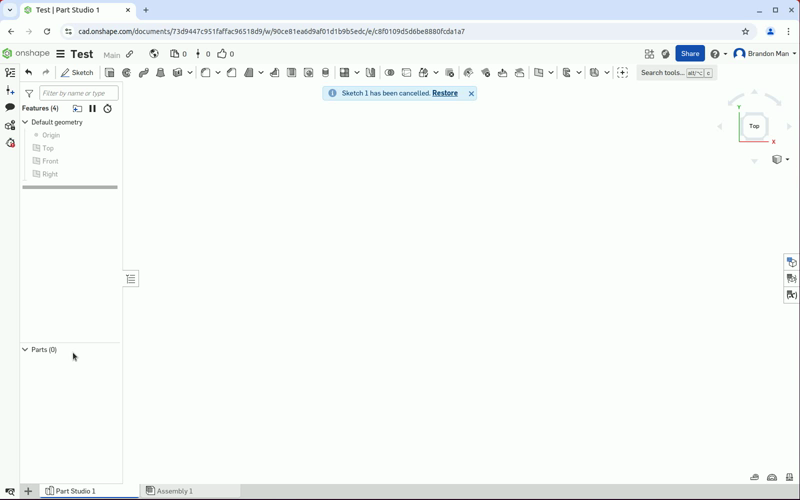
key(shift+p)
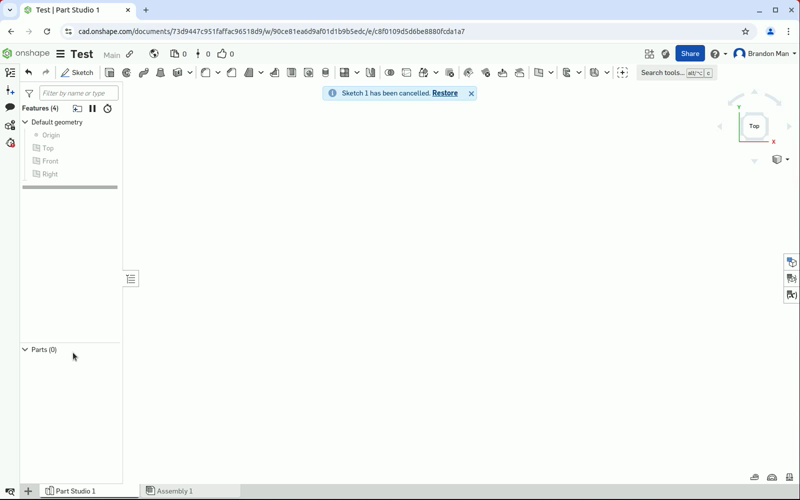
key(space)
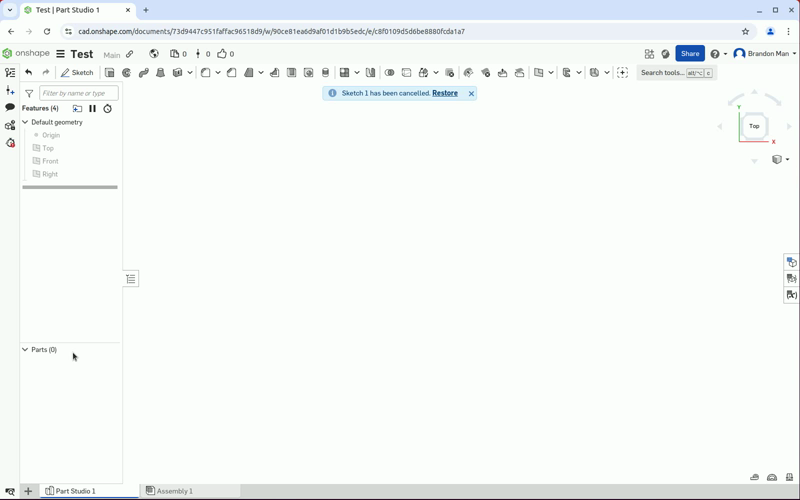
key_down(shift)
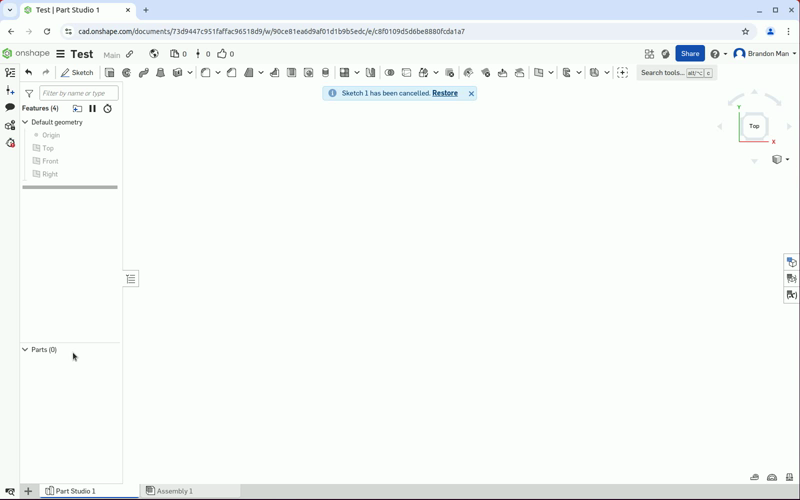
key(up)
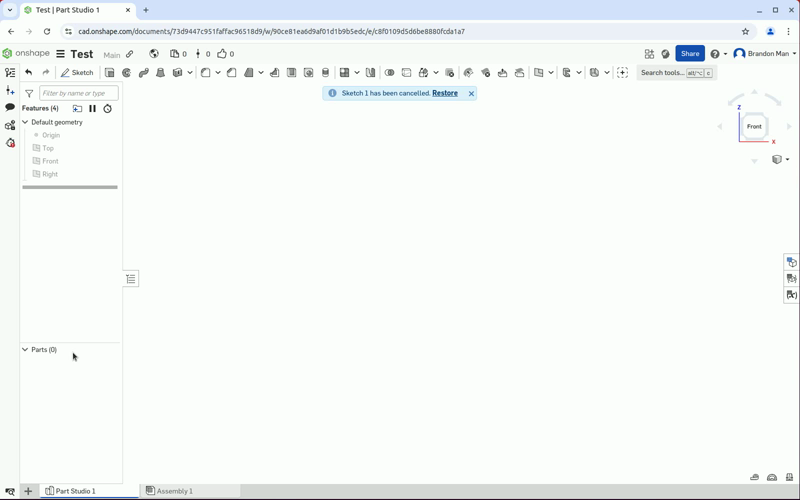
key_up(shift)
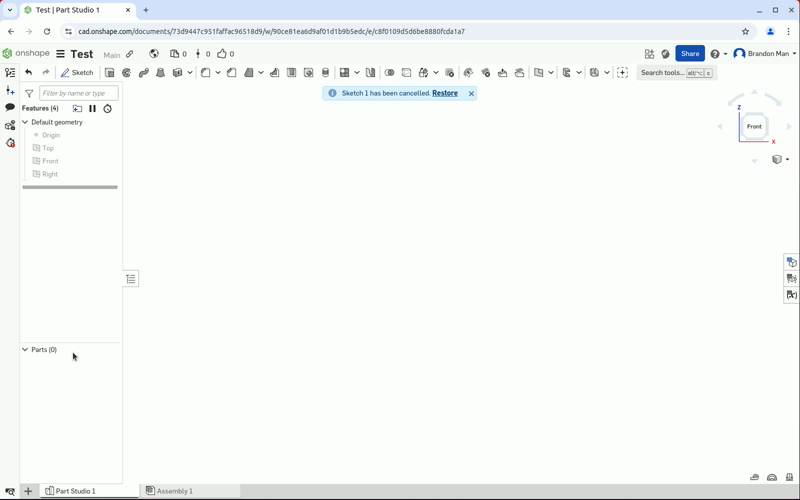
mouse_move(73, 352)
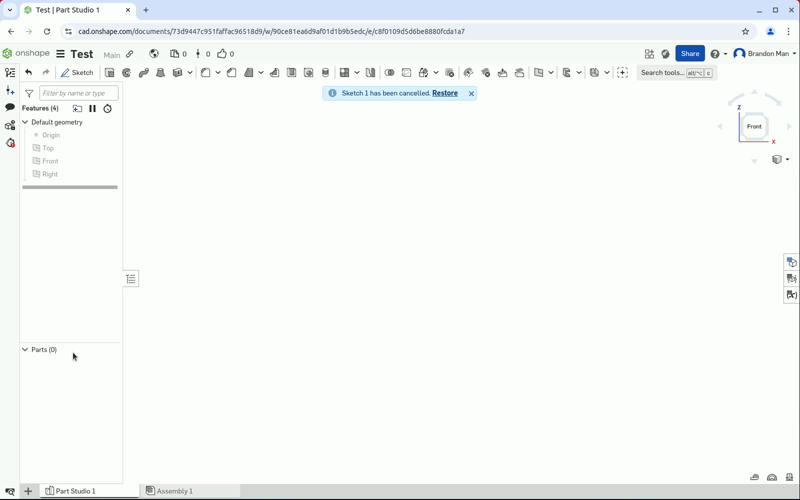
key(shift+y)
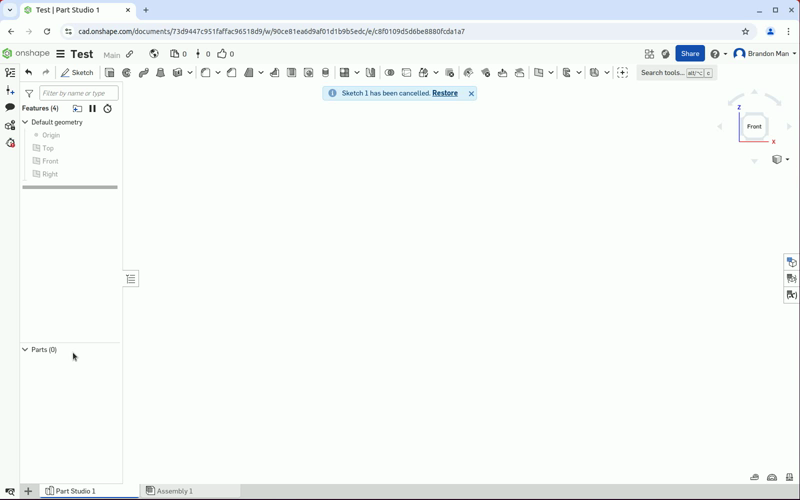
key(shift+s)
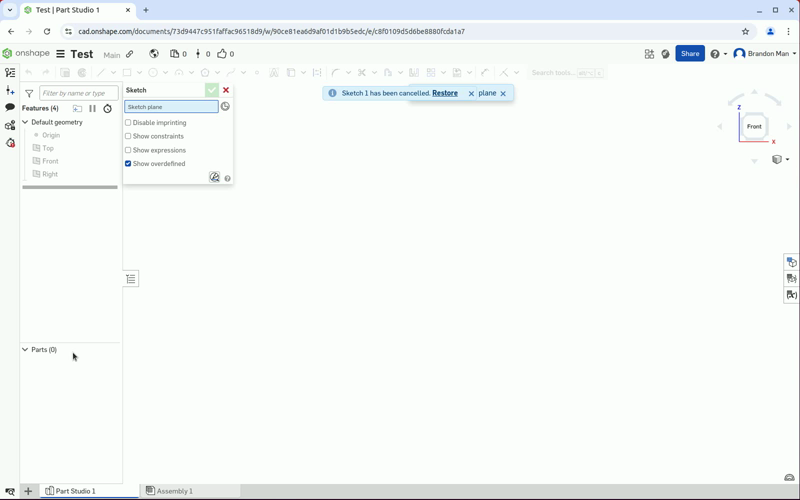
mouse_move(73, 163)
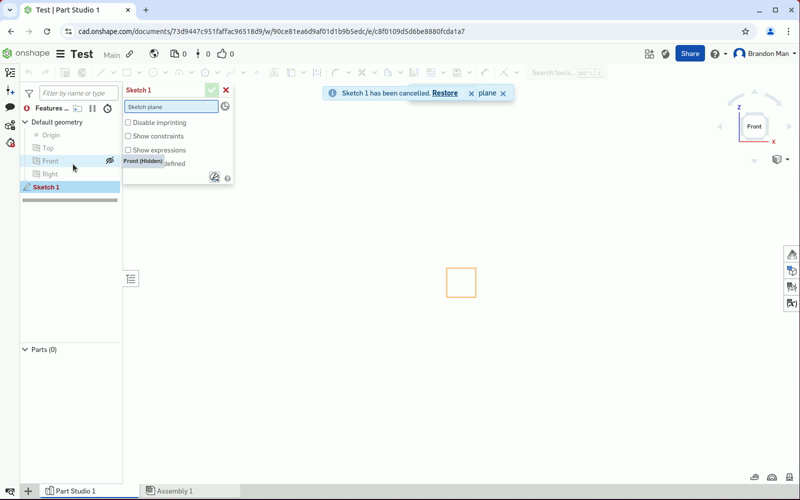
click(73, 163)
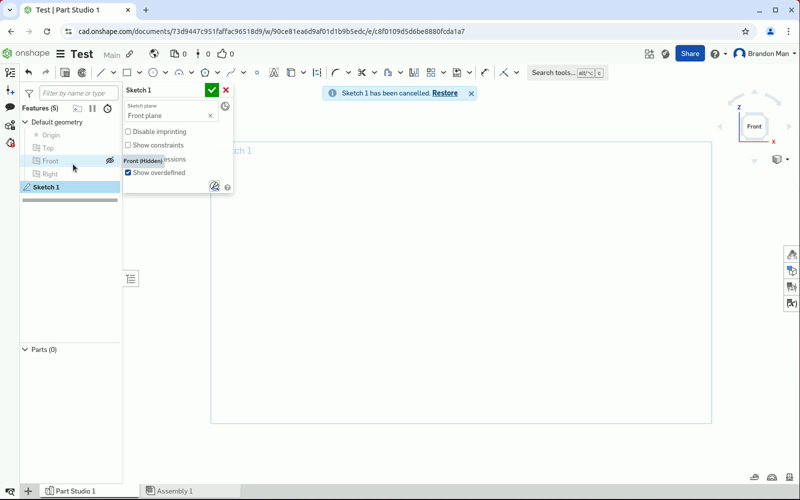
mouse_move(73, 352)
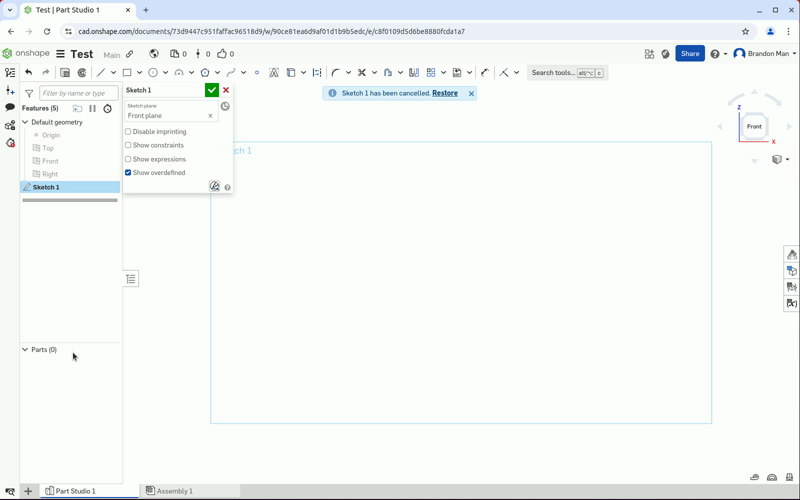
key(y)
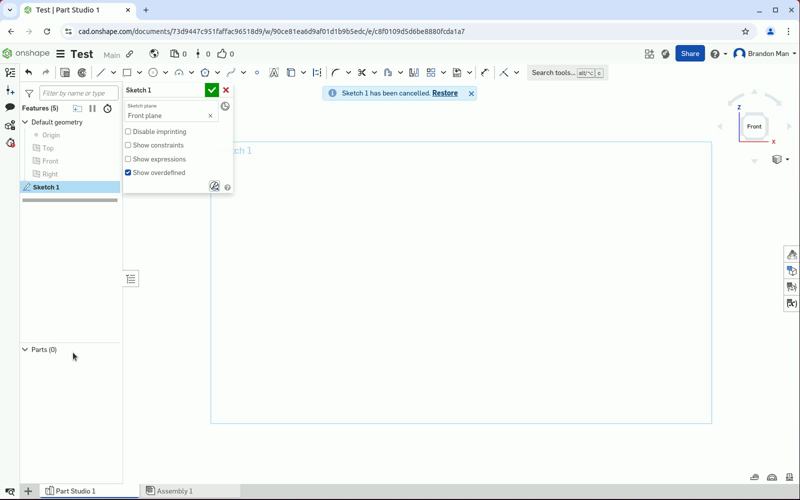
key(l)
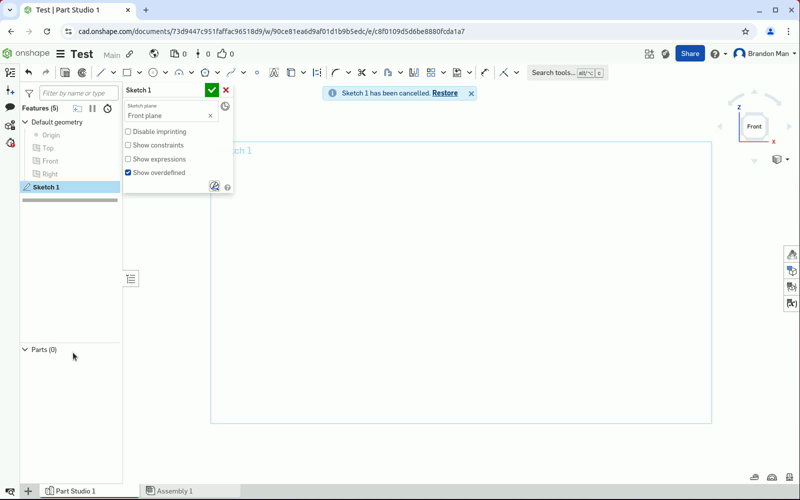
key_down(shift)
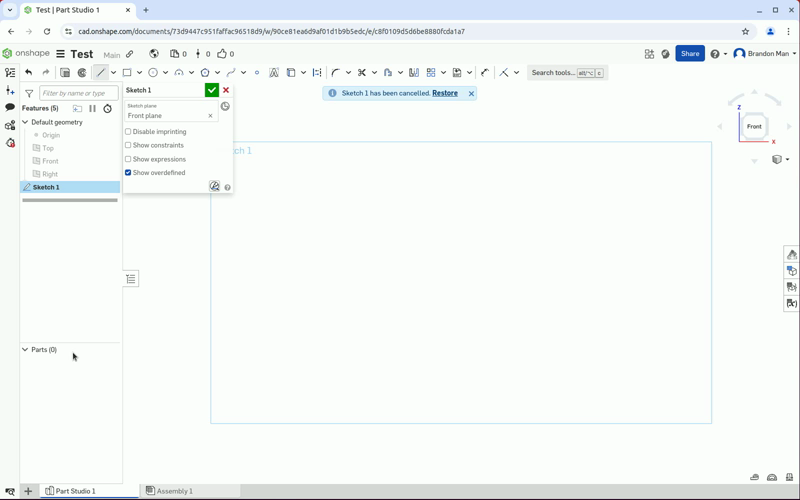
mouse_move(419, 305)
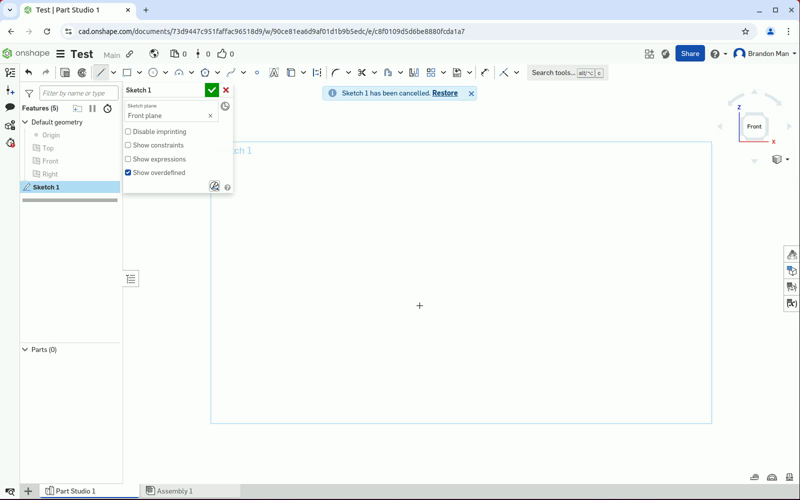
click(419, 305)
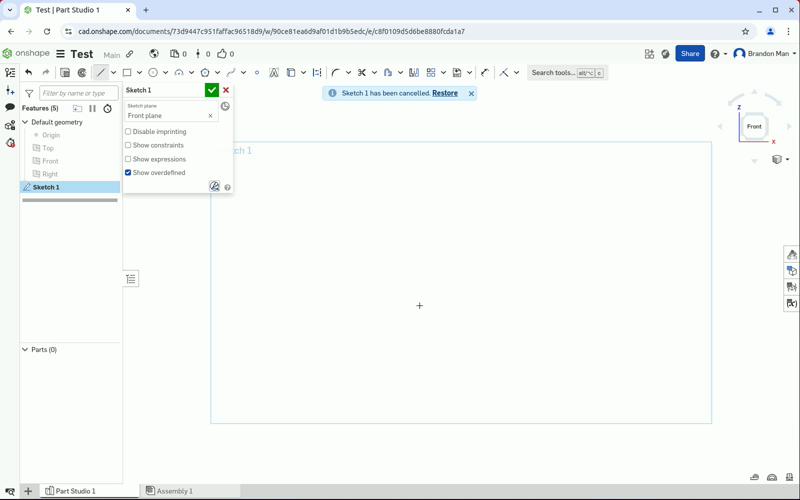
key_up(shift)
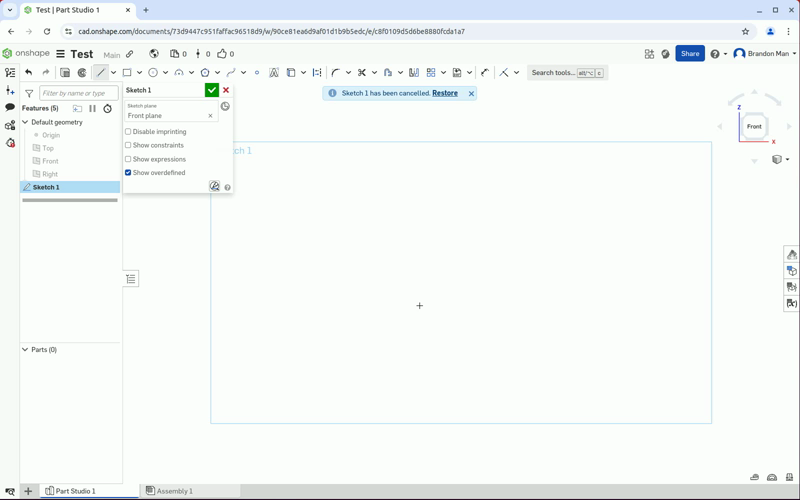
key_down(shift)
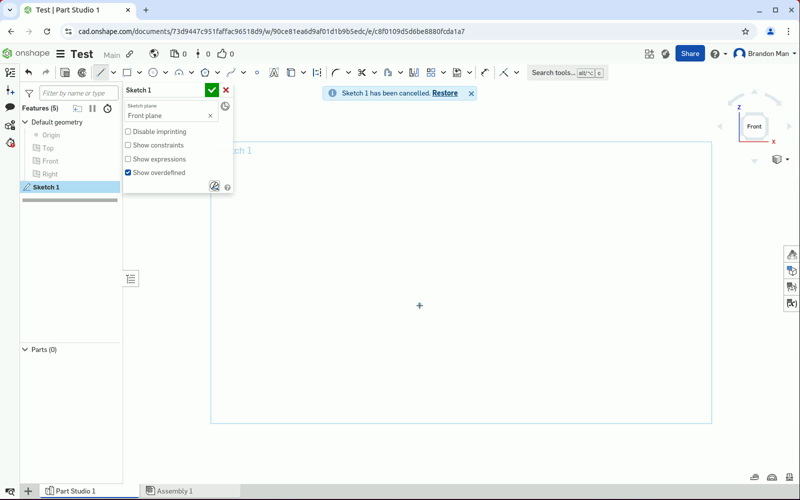
mouse_move(498, 305)
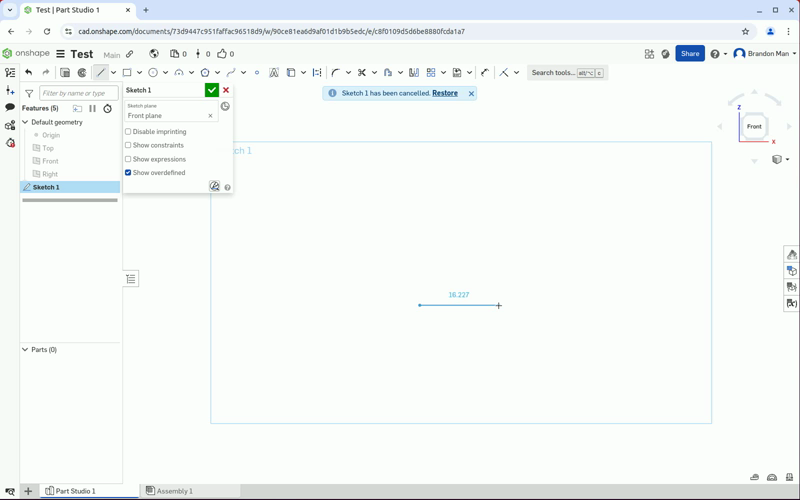
click(498, 305)
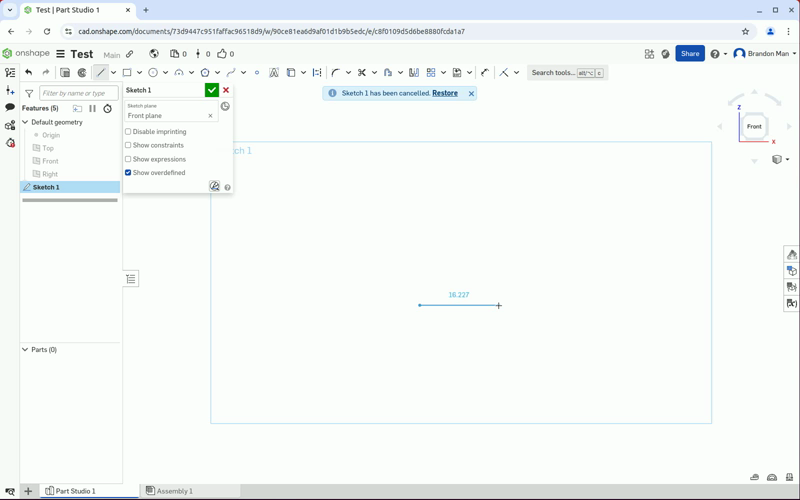
key_up(shift)
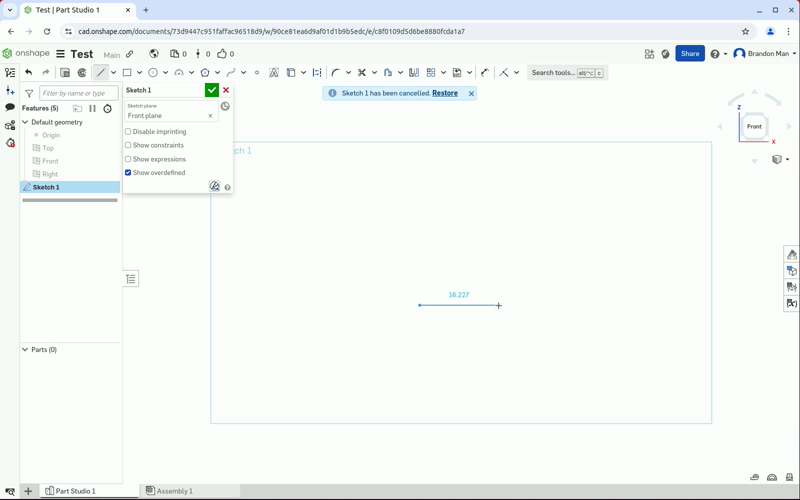
key_down(shift)
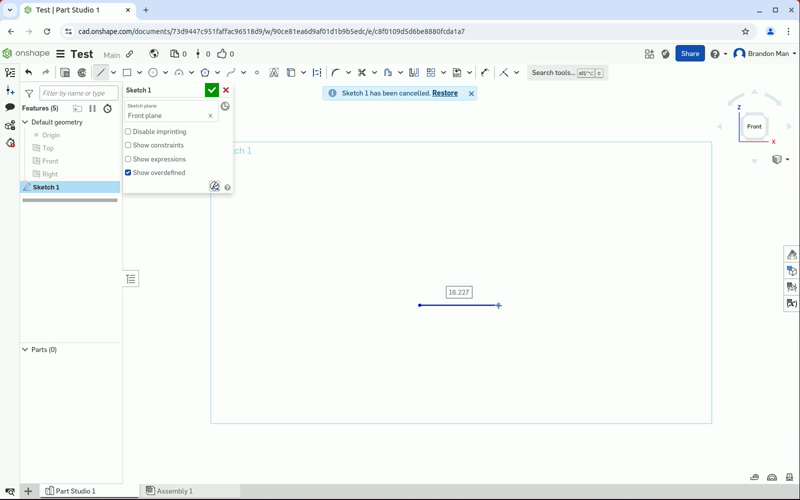
mouse_move(528, 305)
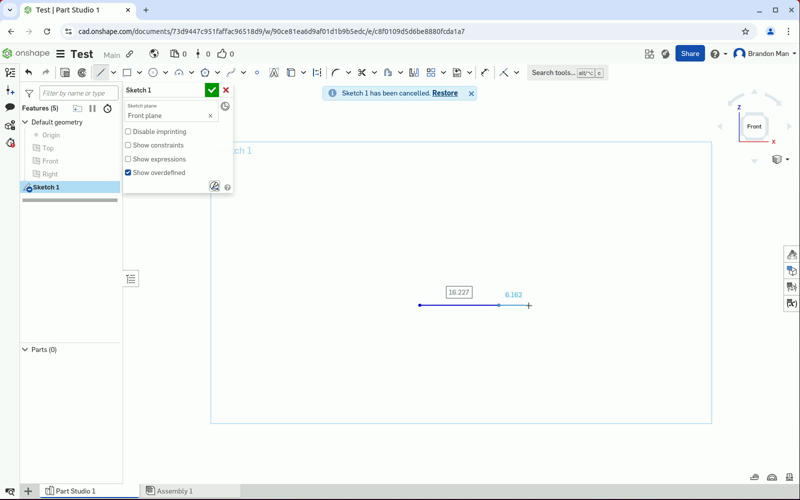
mouse_move(498, 260)
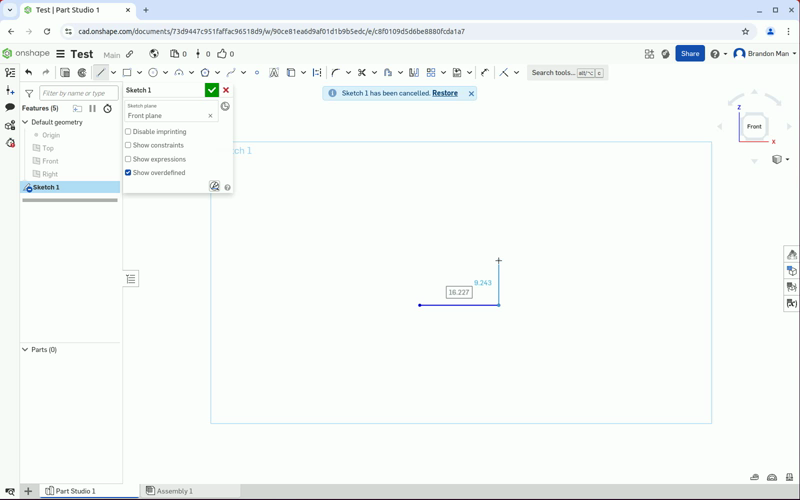
click(498, 260)
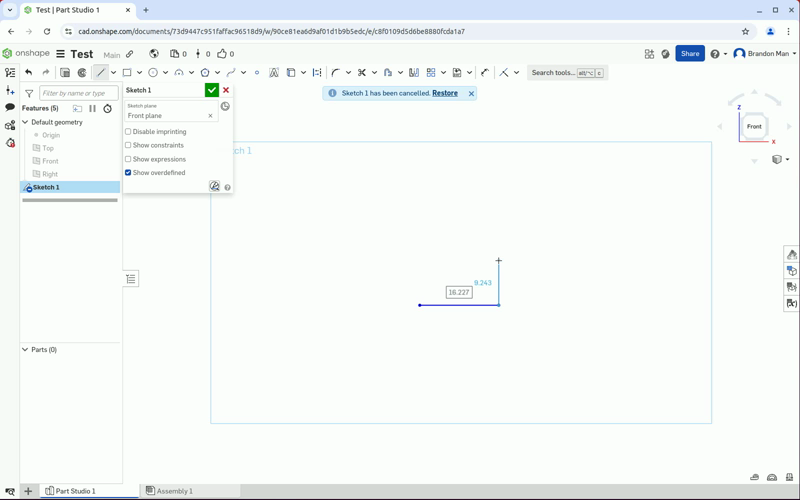
key_up(shift)
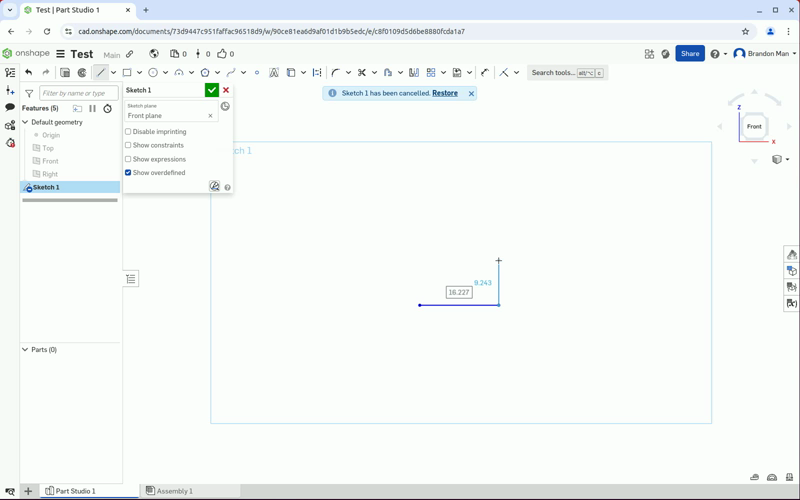
key_down(shift)
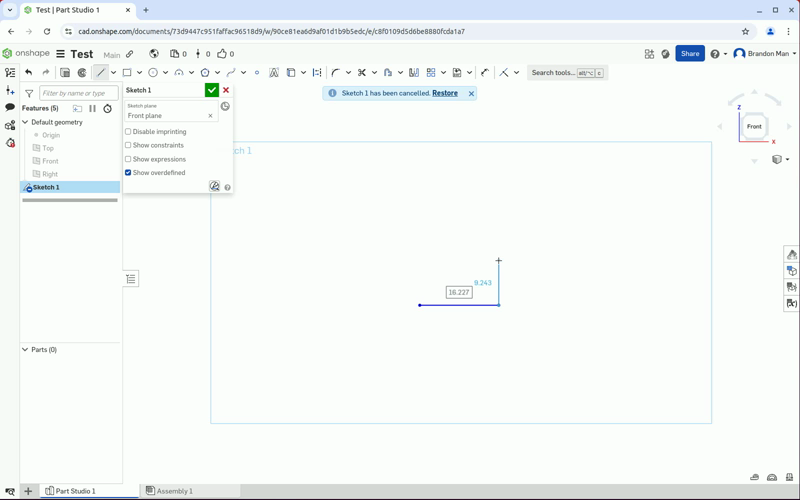
mouse_move(419, 260)
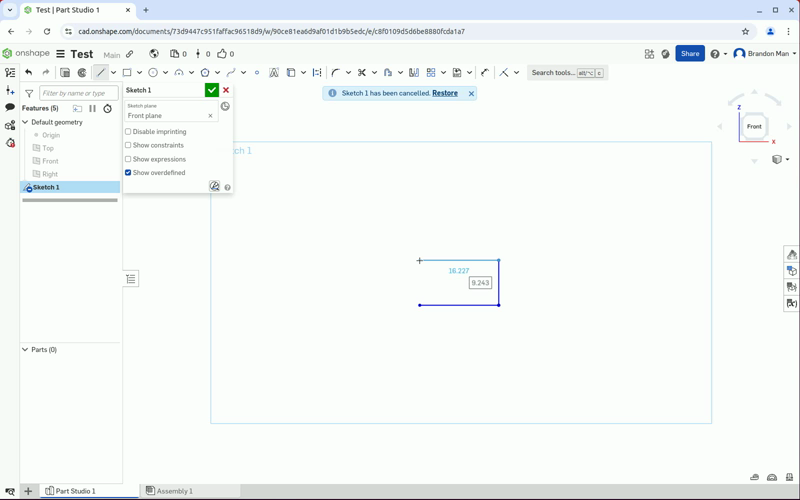
click(419, 260)
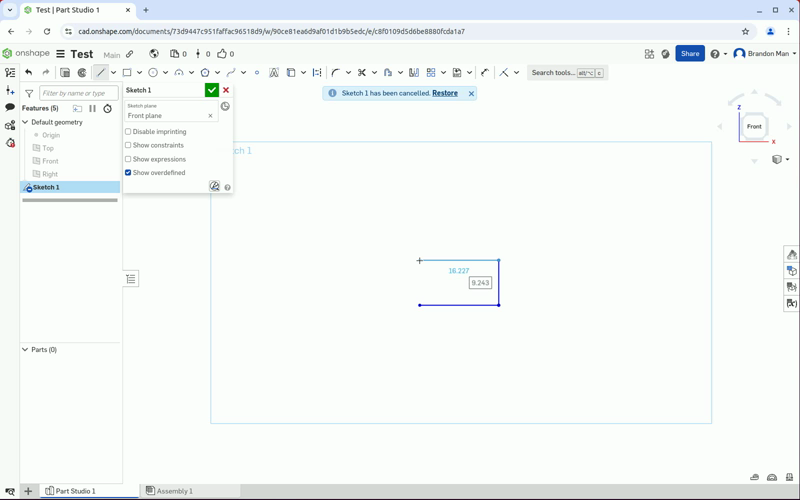
key_up(shift)
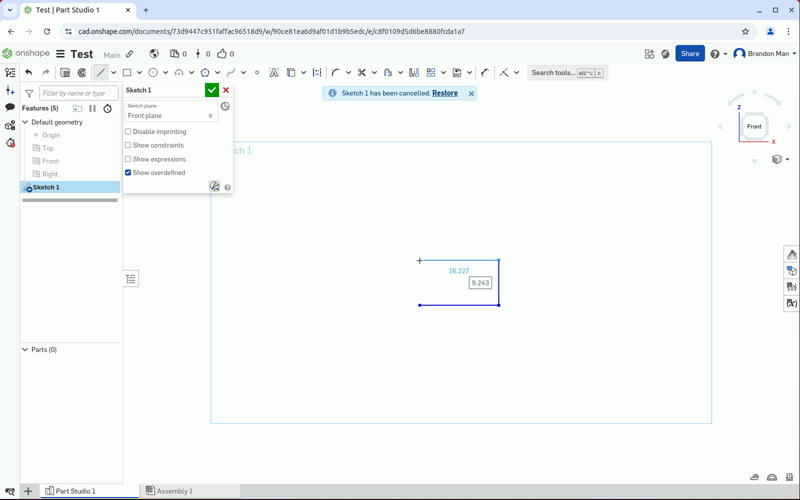
mouse_move(449, 260)
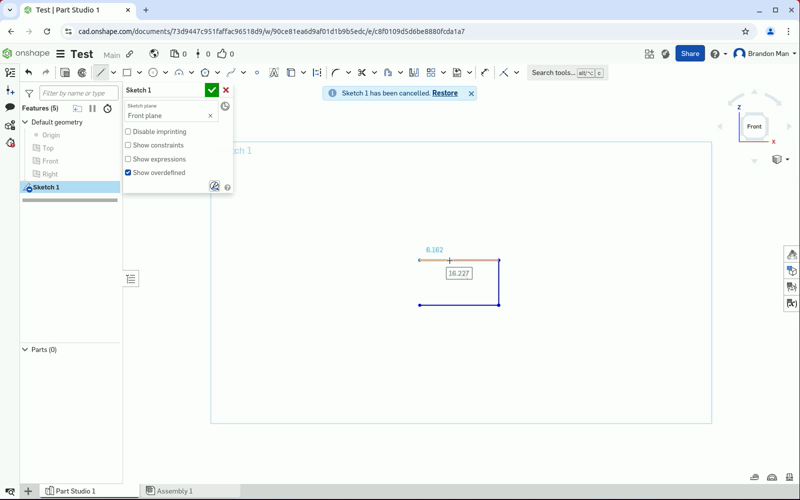
key_down(shift)
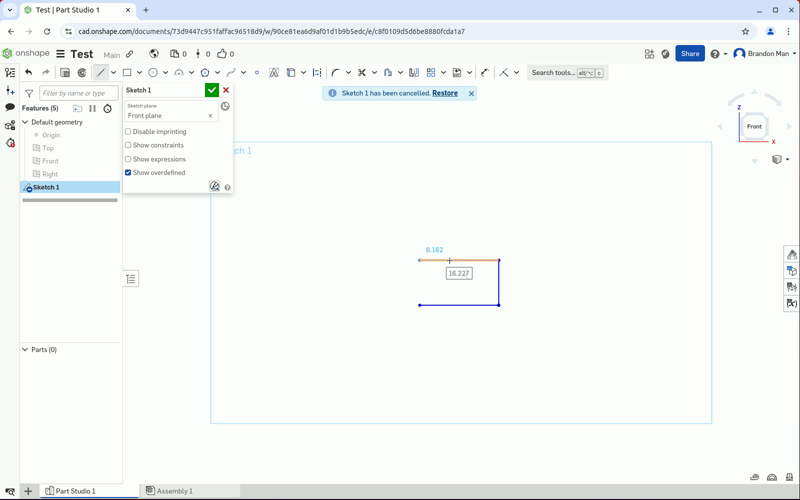
mouse_move(419, 305)
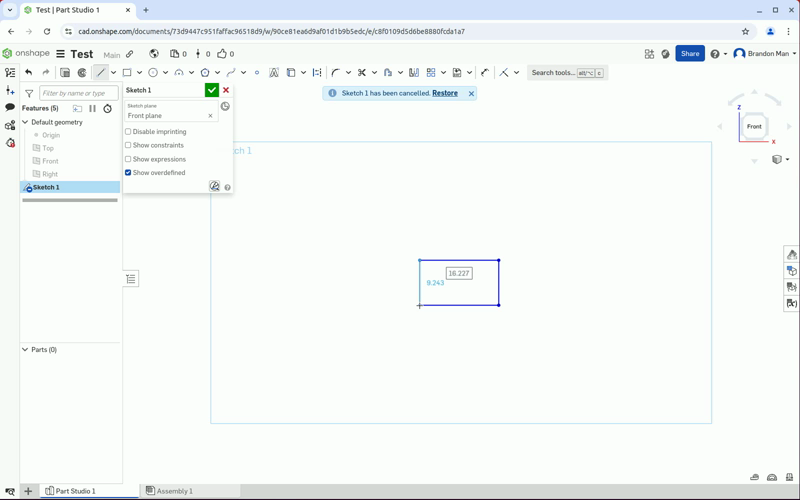
key_up(shift)
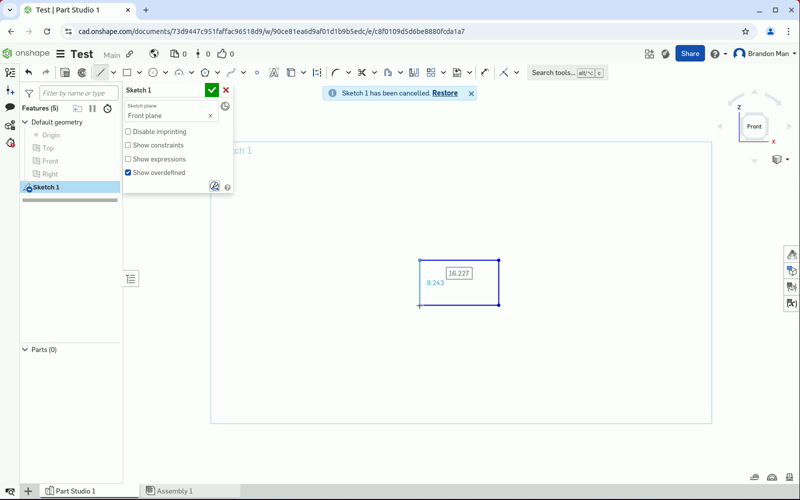
click(419, 305)
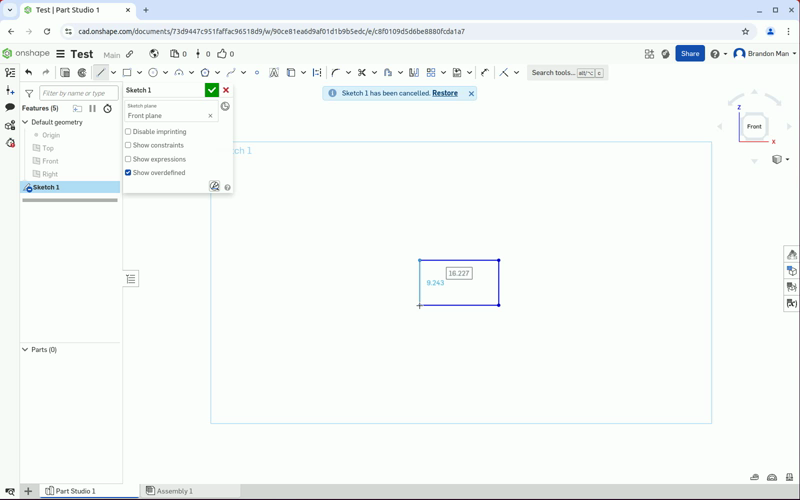
key(esc)
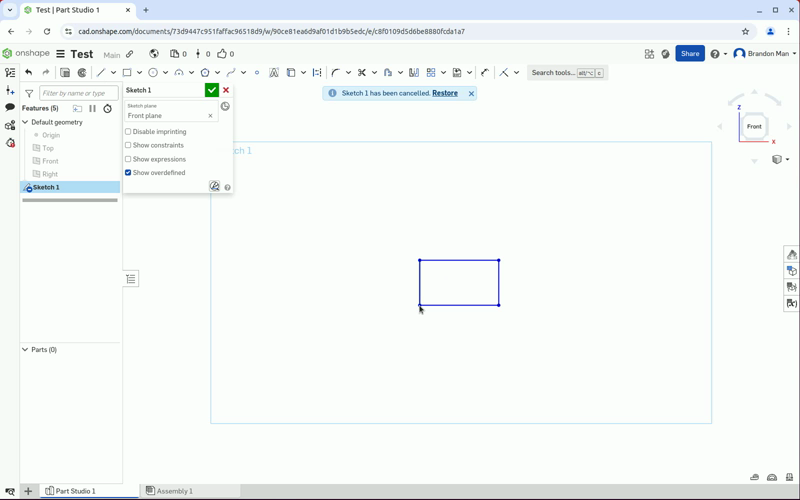
mouse_move(428, 300)
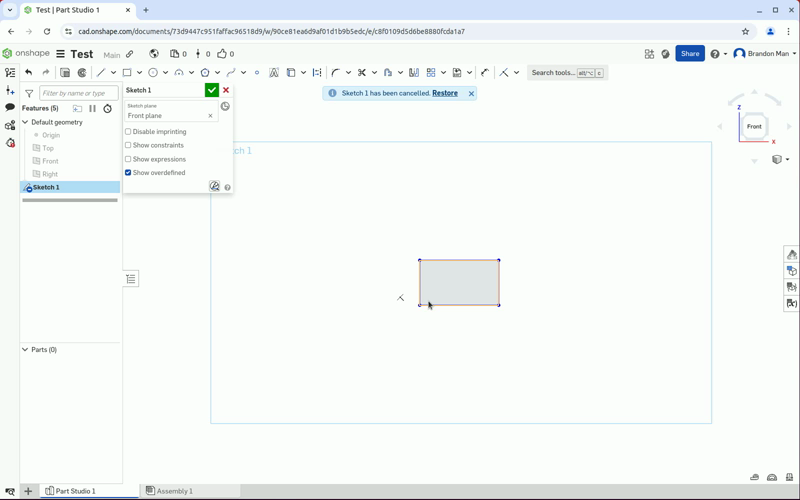
click(428, 300)
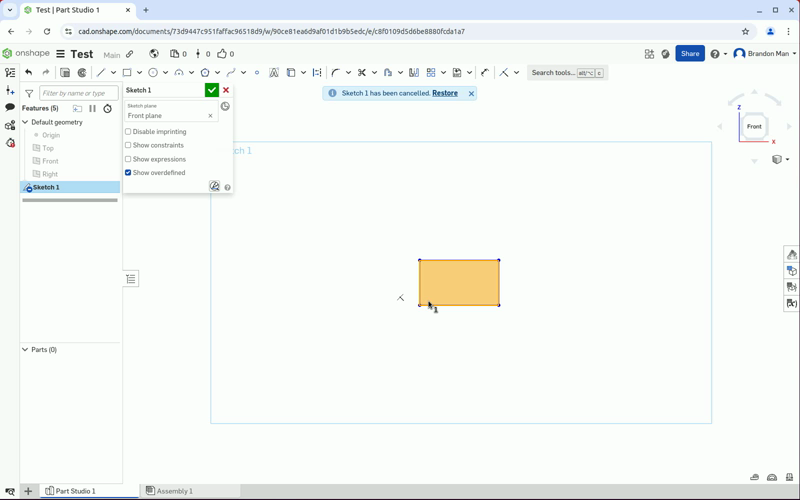
mouse_move(73, 352)
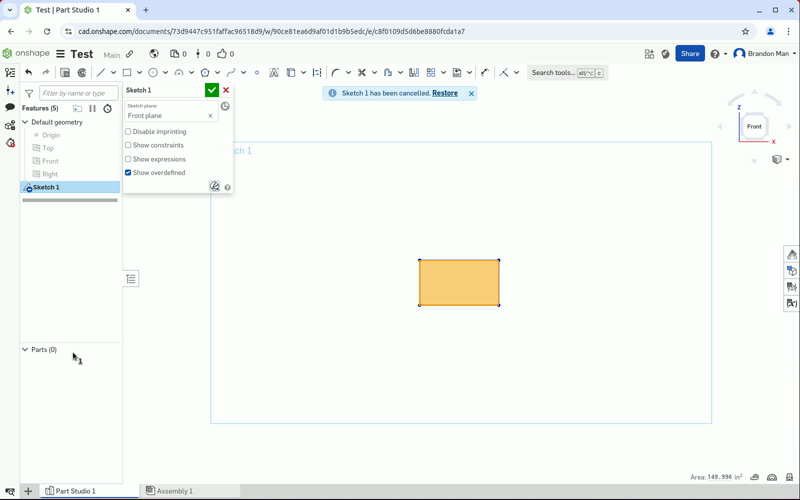
key(shift+y)
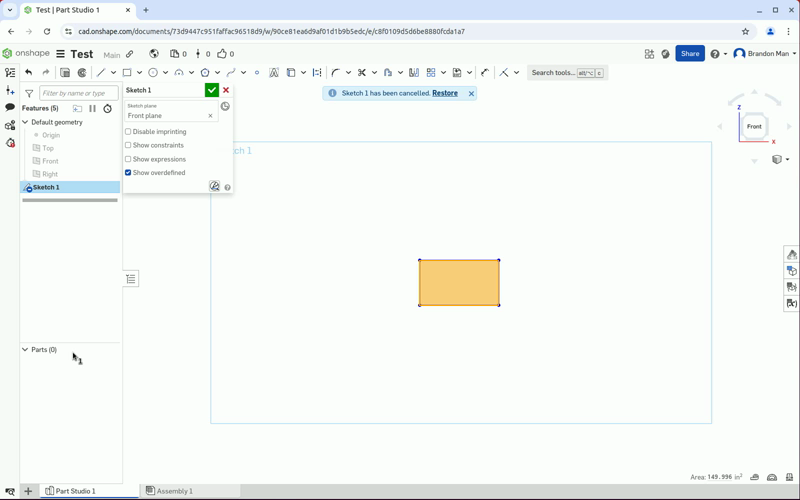
key(shift+e)
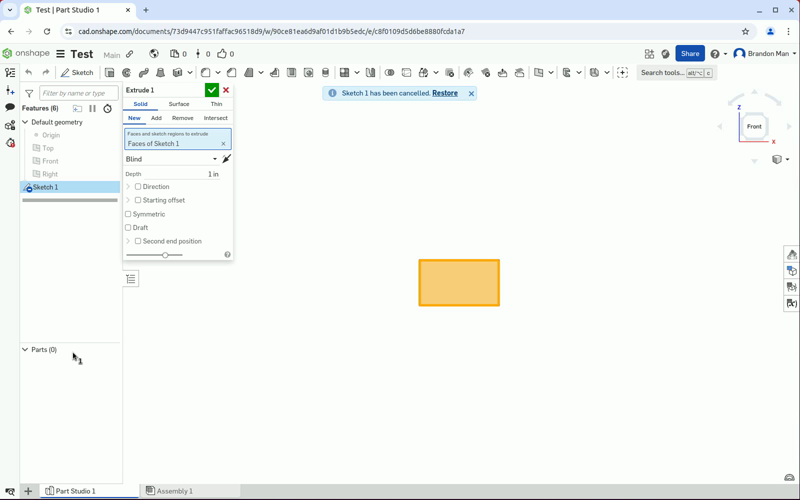
mouse_move(143, 106)
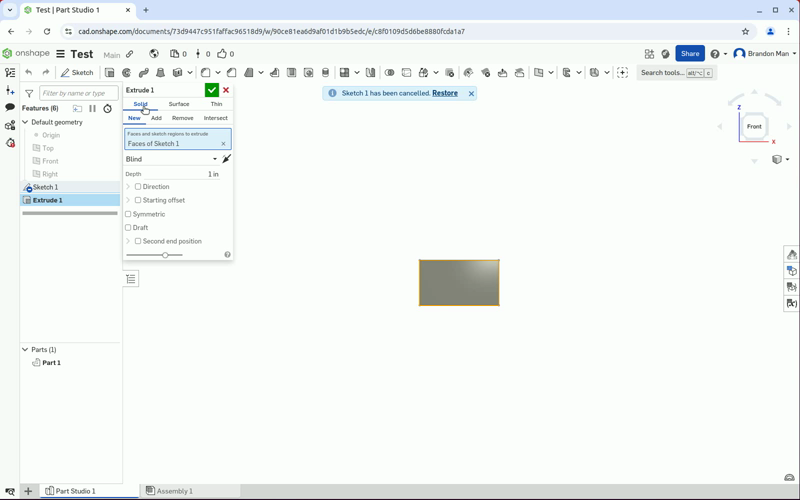
click(143, 106)
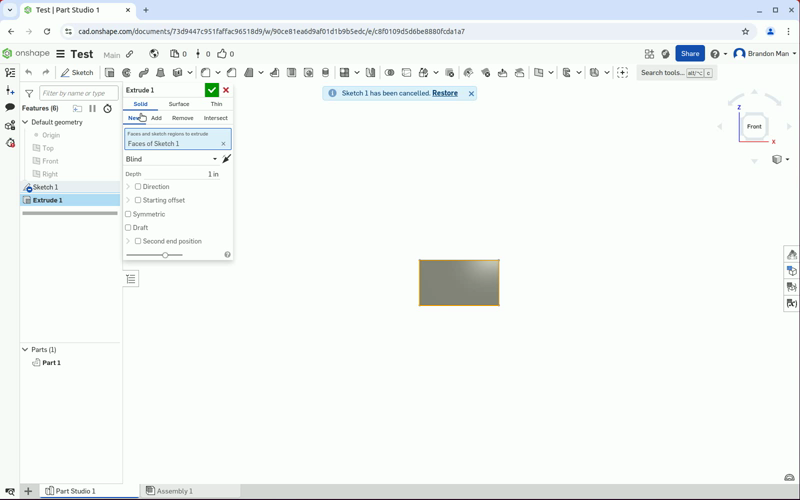
mouse_move(137, 120)
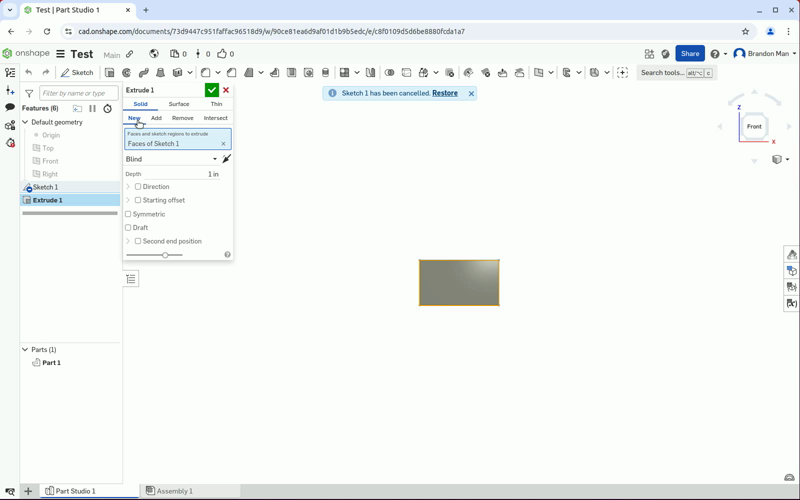
click(137, 120)
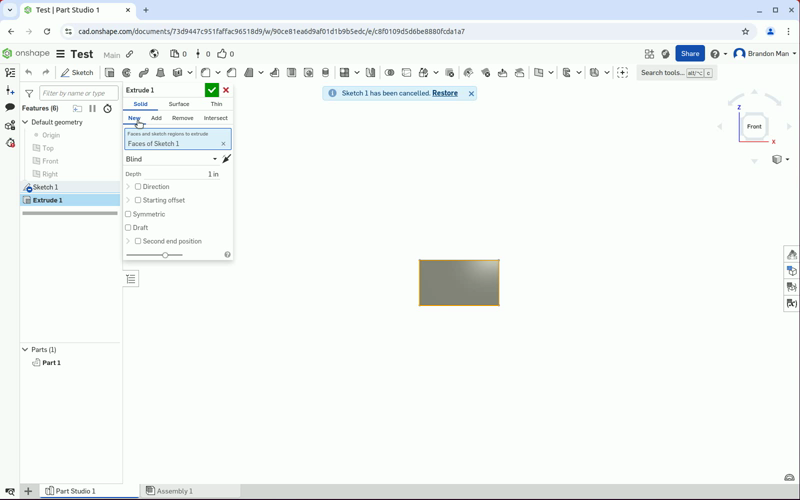
key(tab, 4)
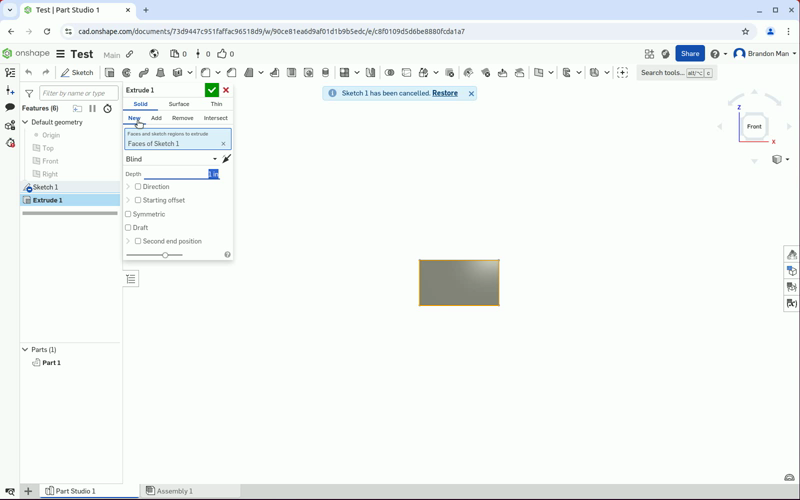
text(23.108)
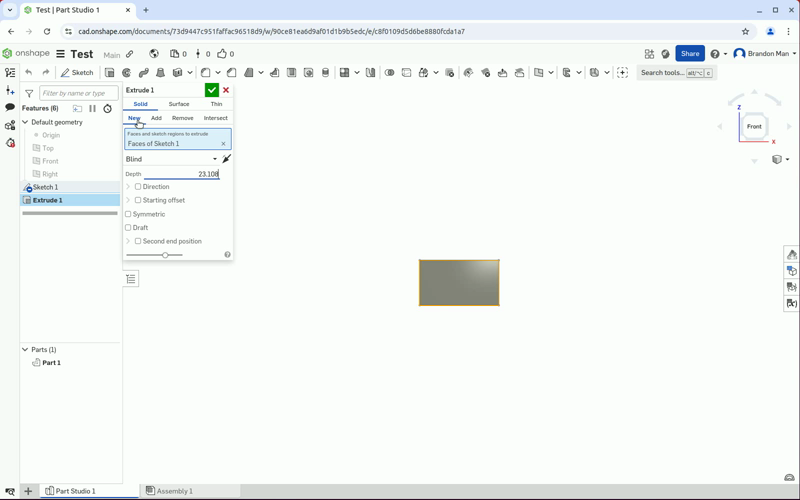
key(enter)
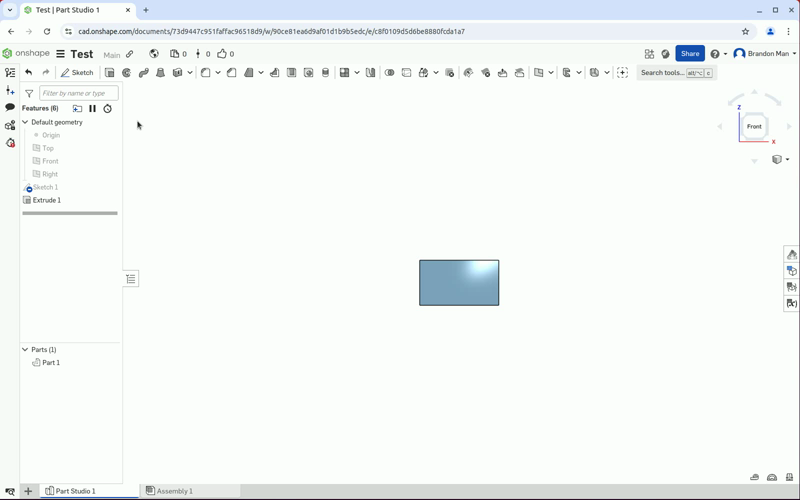
key(shift+h)
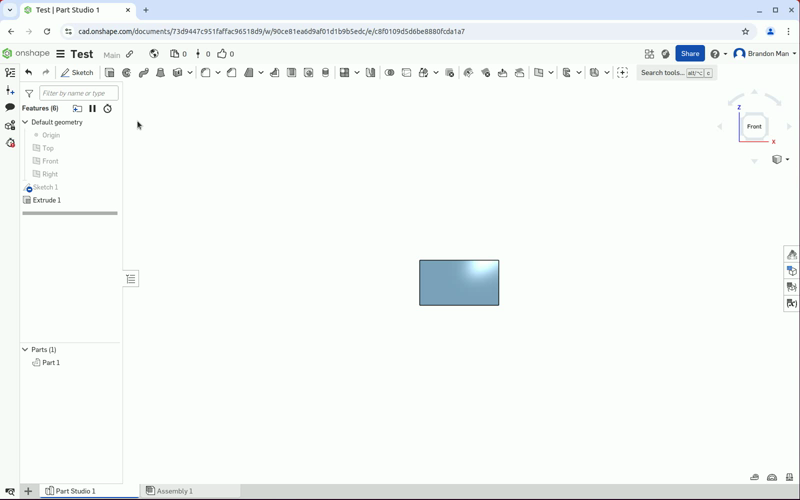
key(shift+h)
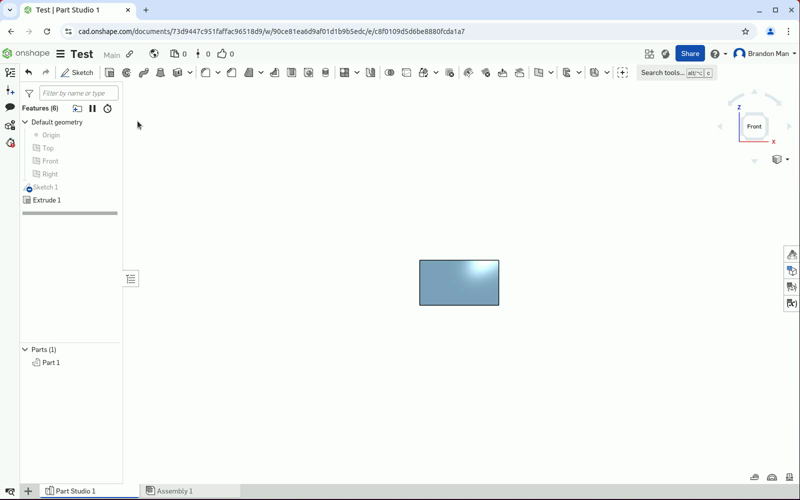
mouse_move(73, 189)
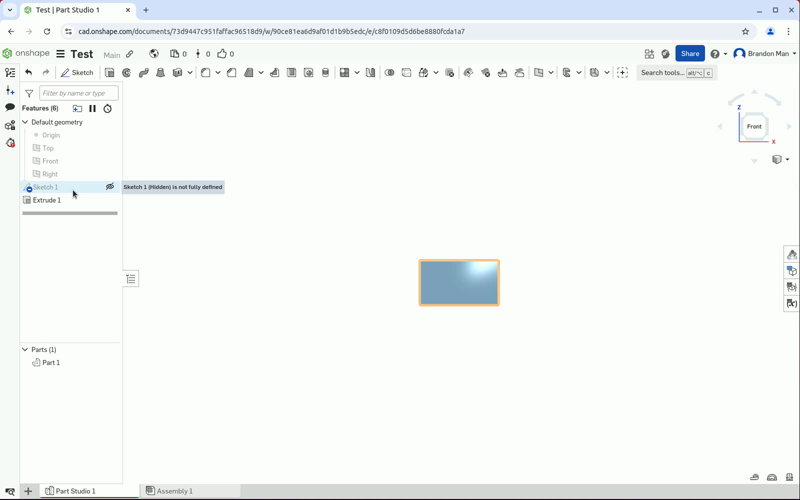
click(73, 189)
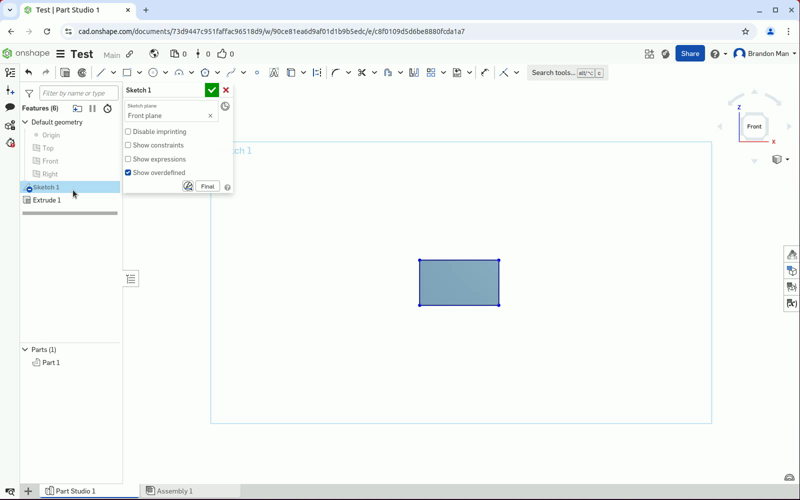
mouse_move(229, 92)
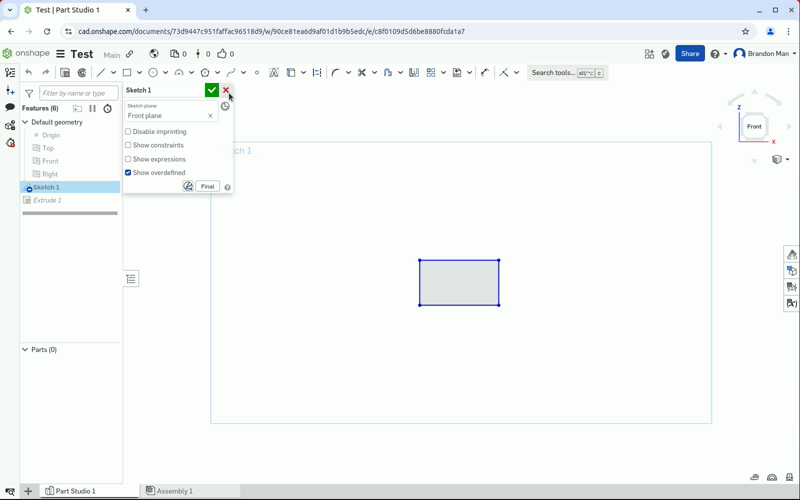
click(229, 92)
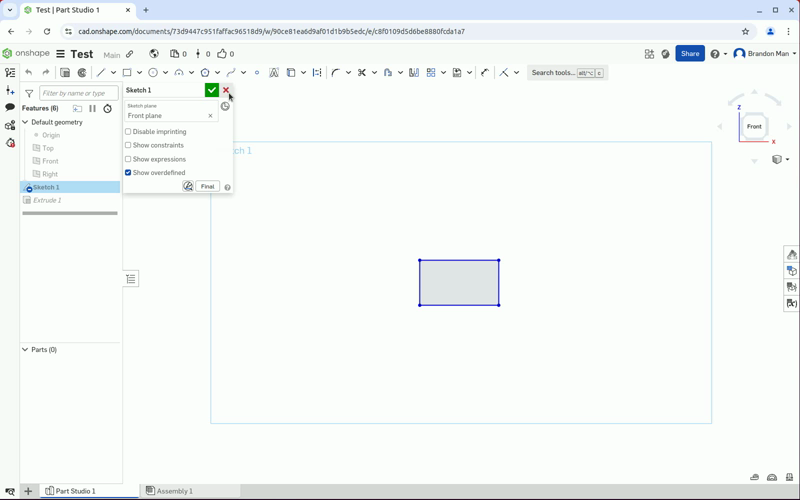
key(shift+s)
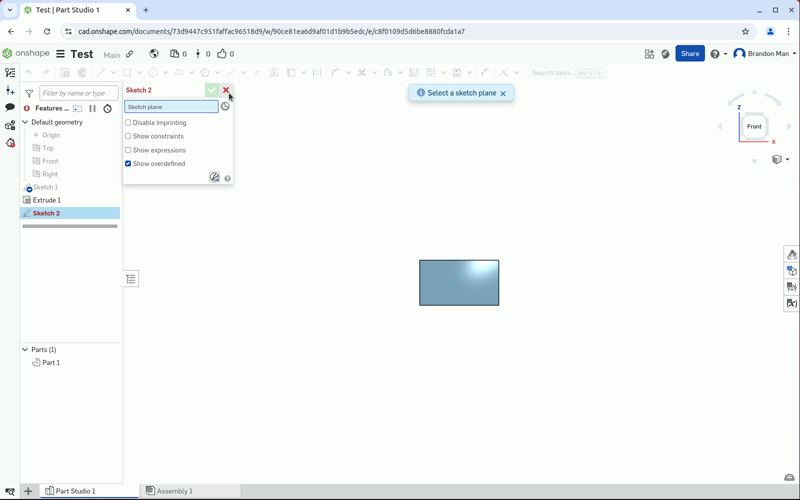
mouse_move(73, 163)
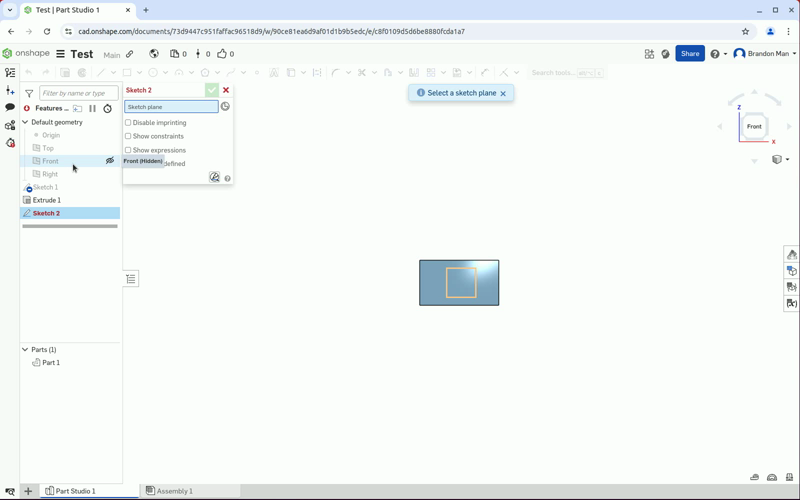
click(73, 163)
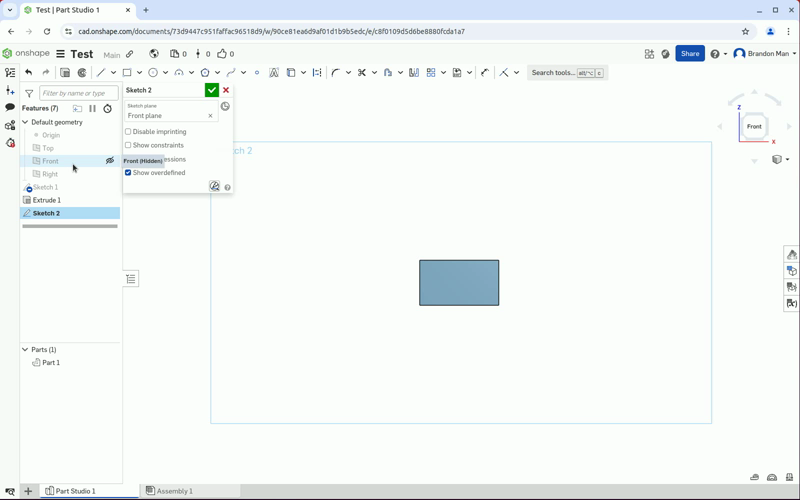
mouse_move(73, 352)
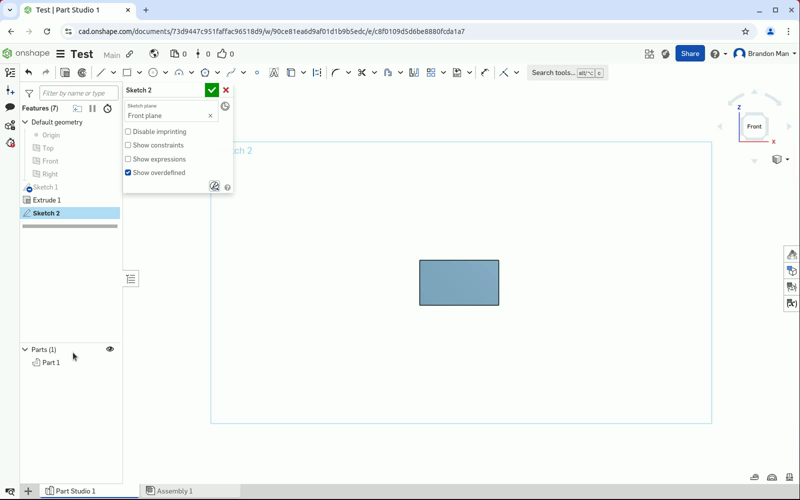
key(y)
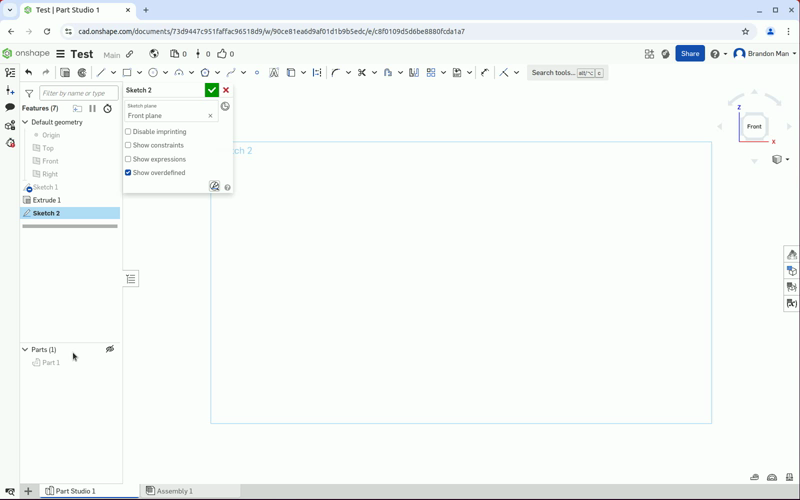
key(l)
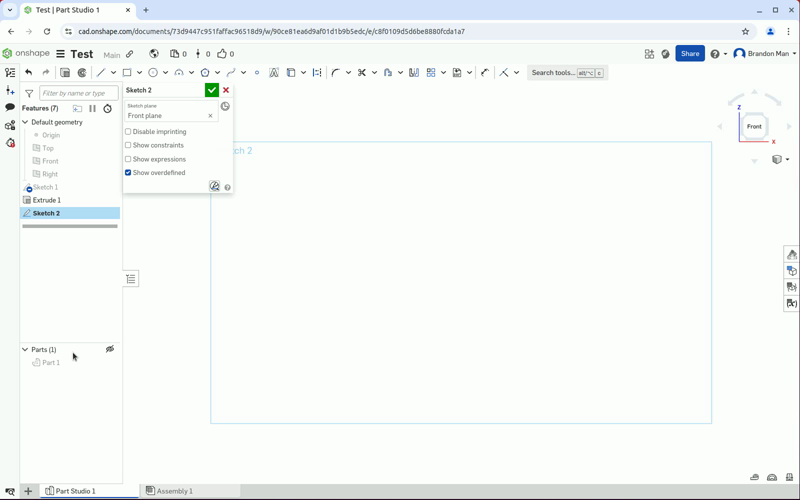
key_down(shift)
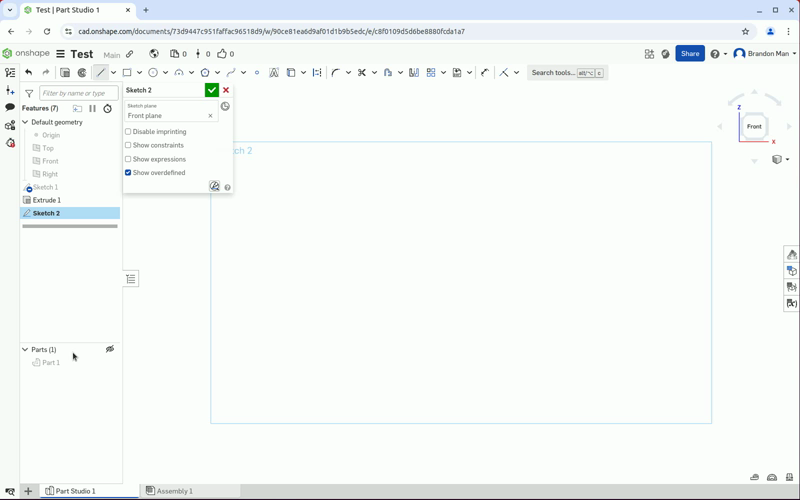
mouse_move(432, 282)
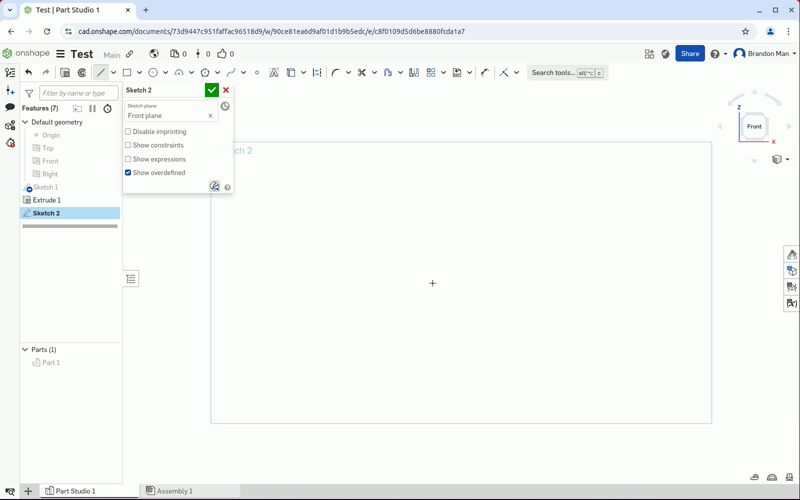
click(432, 282)
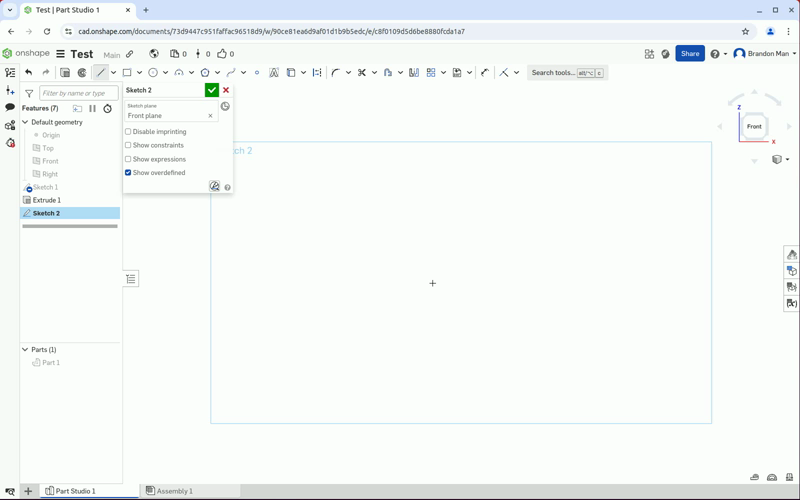
key_up(shift)
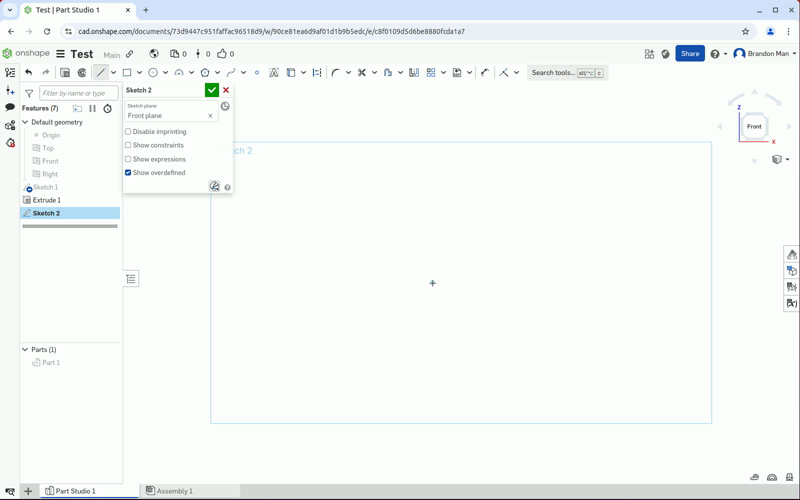
key_down(shift)
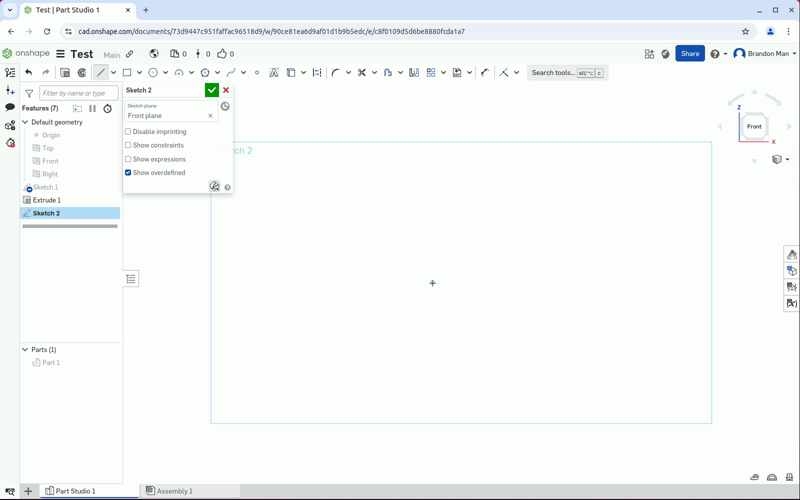
mouse_move(462, 282)
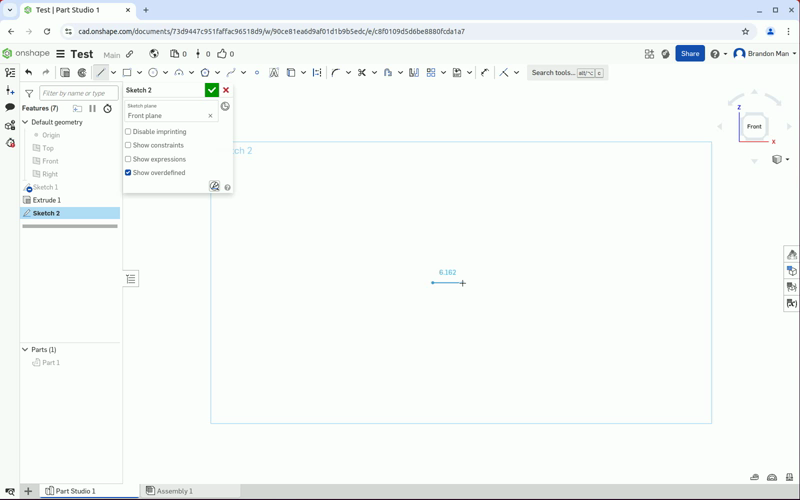
mouse_move(488, 282)
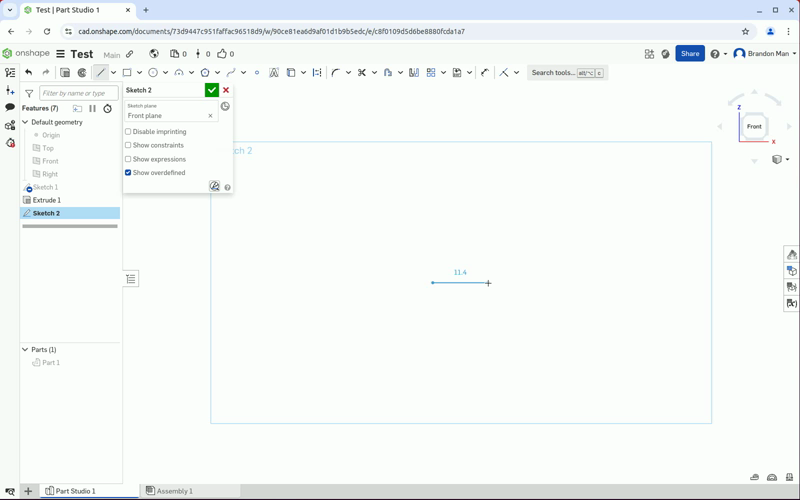
click(488, 282)
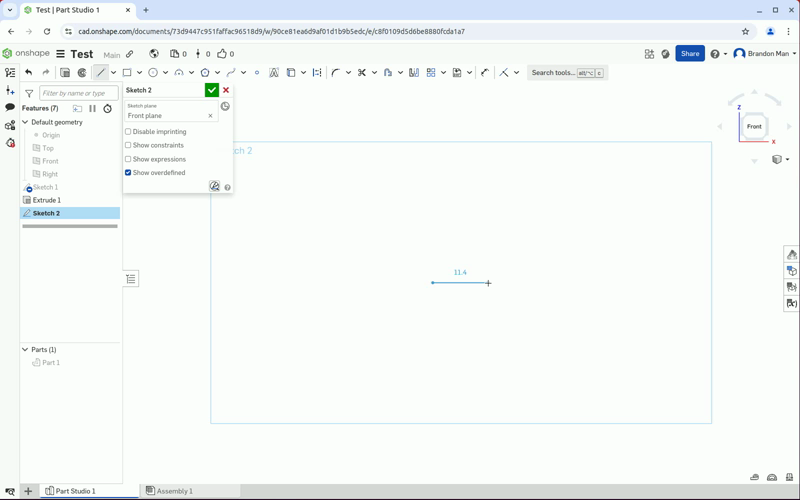
key_up(shift)
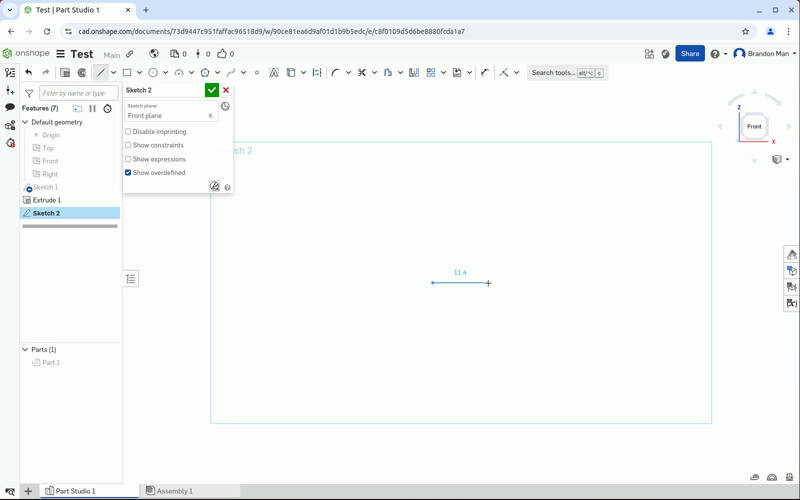
key_down(shift)
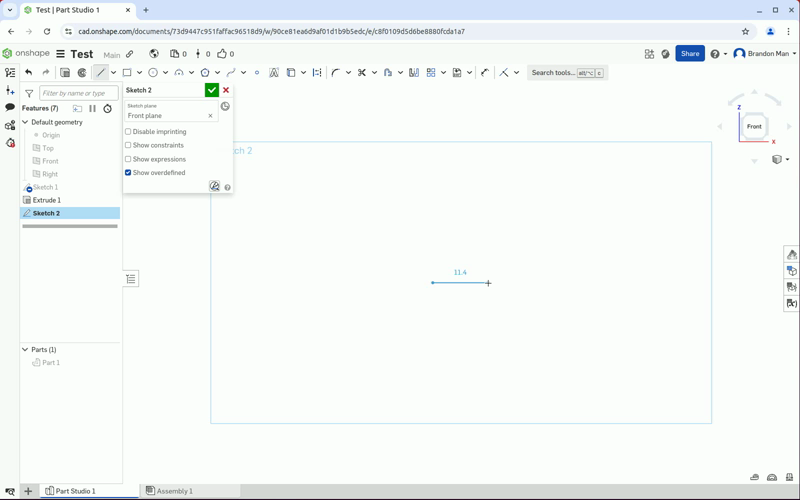
mouse_move(518, 282)
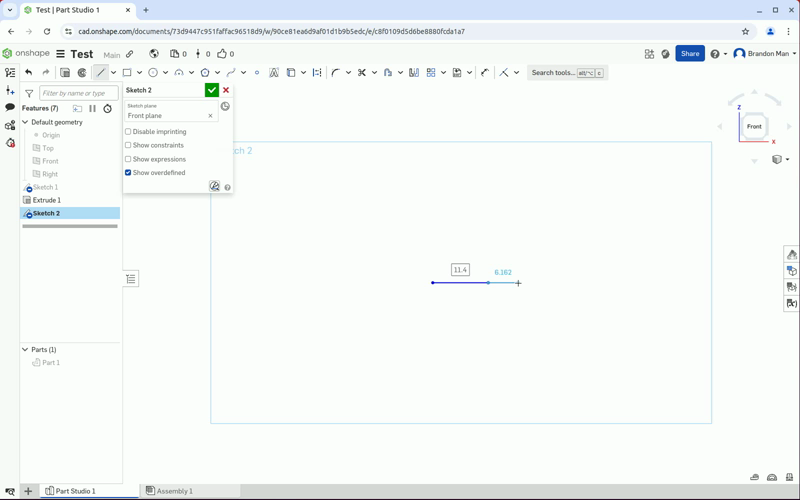
mouse_move(488, 269)
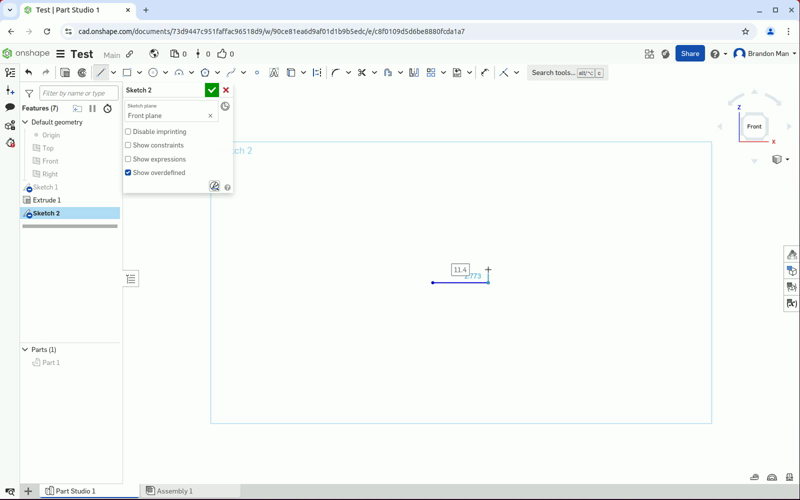
click(488, 269)
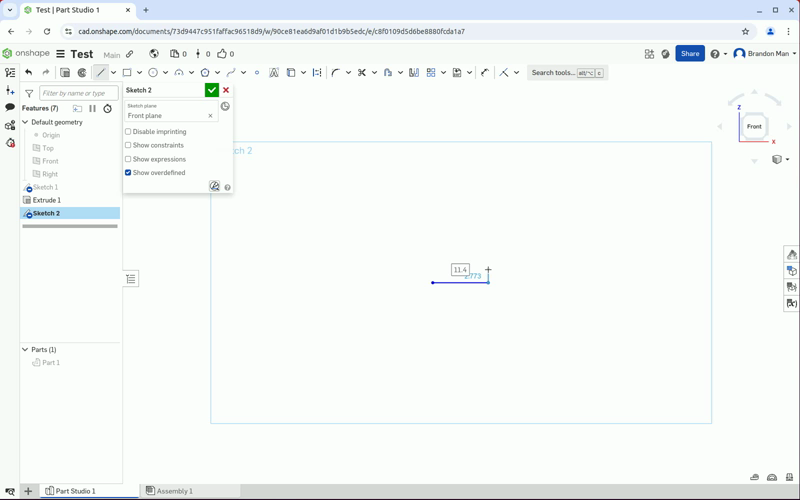
key_up(shift)
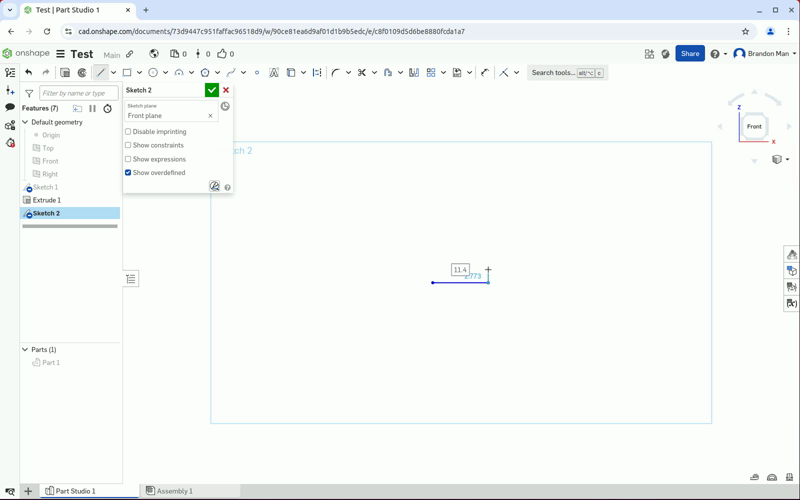
key_down(shift)
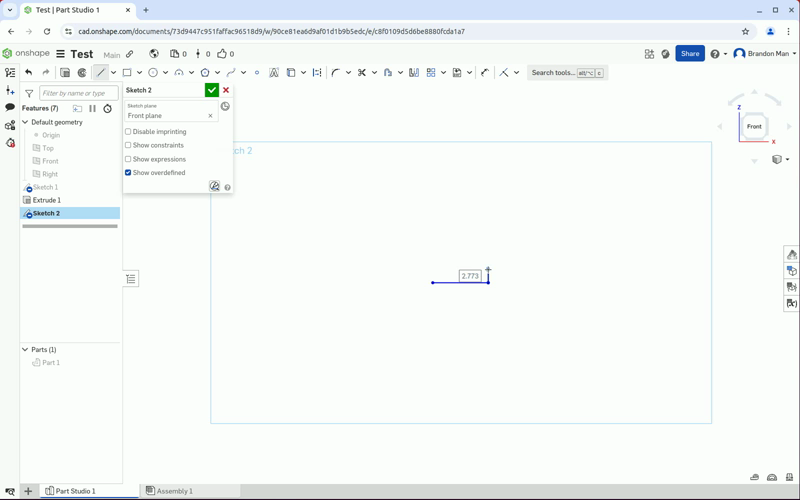
mouse_move(518, 269)
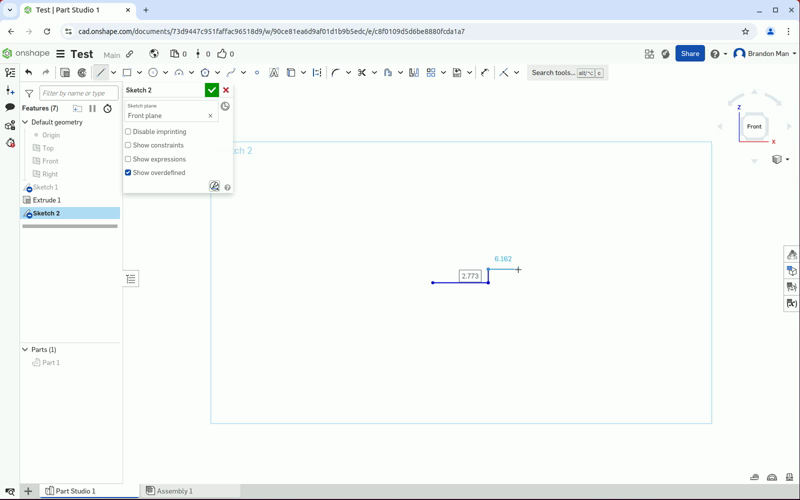
mouse_move(432, 269)
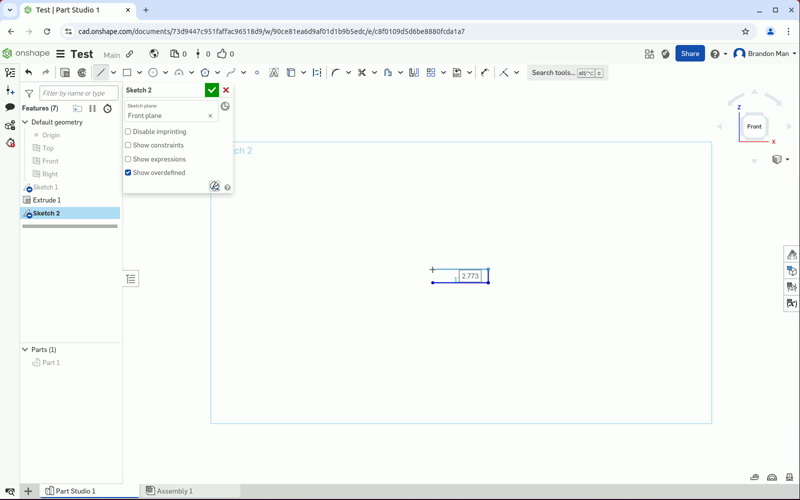
click(432, 269)
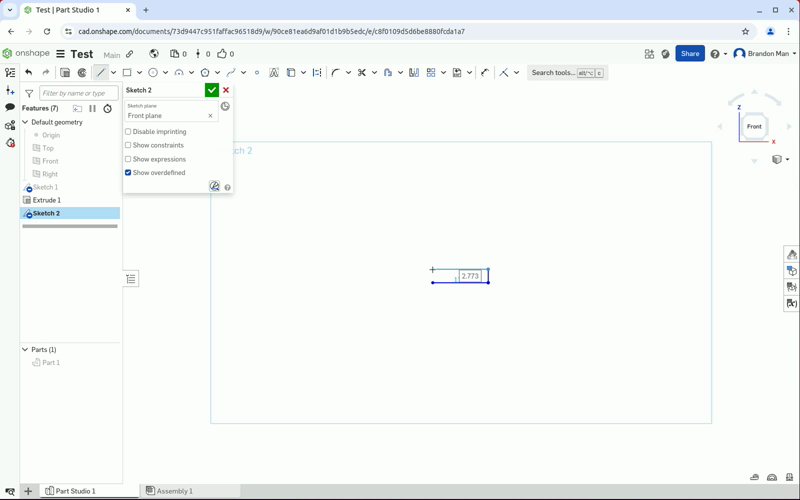
key_up(shift)
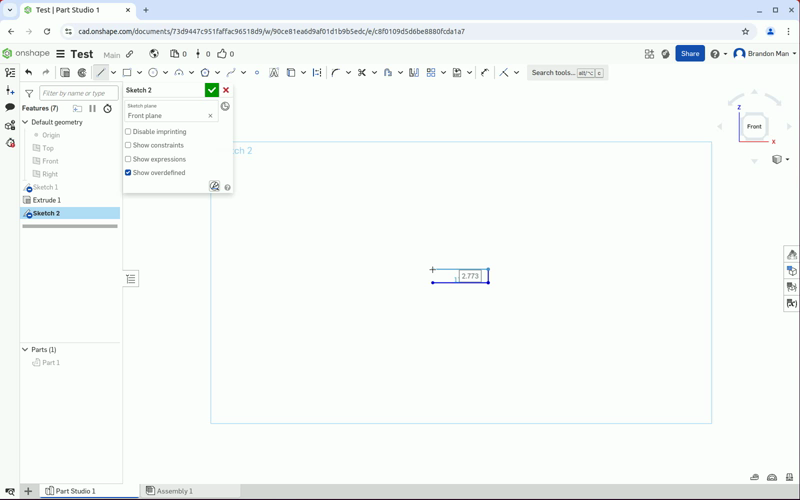
mouse_move(462, 269)
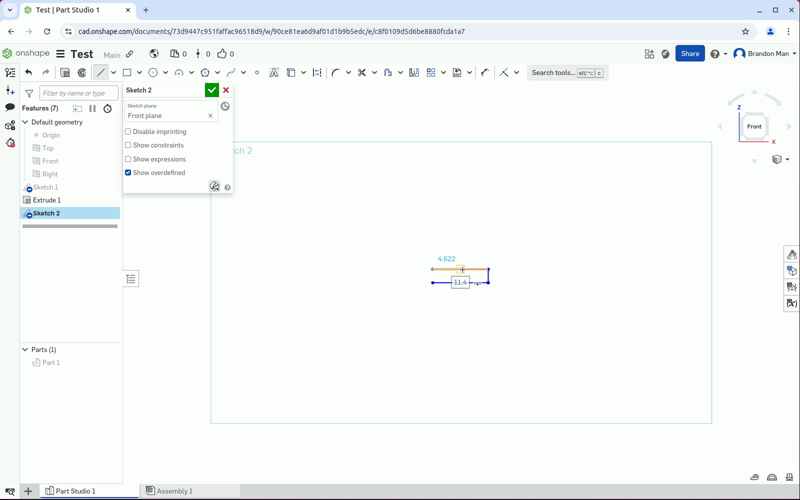
key_down(shift)
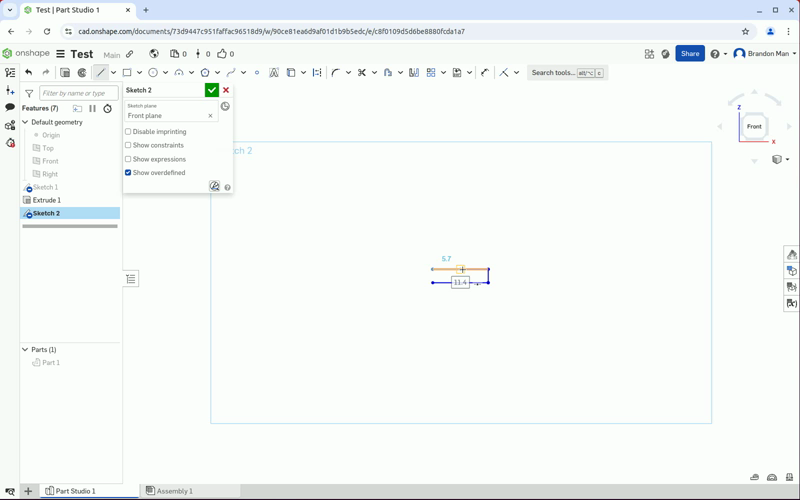
mouse_move(432, 282)
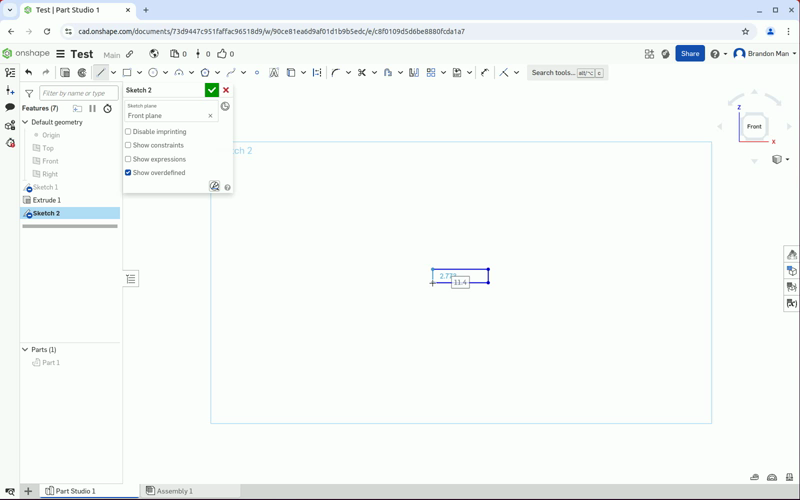
key_up(shift)
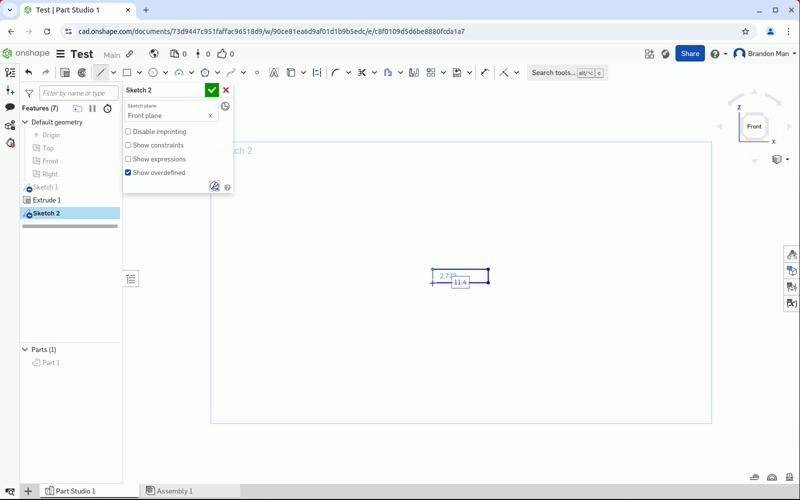
click(432, 282)
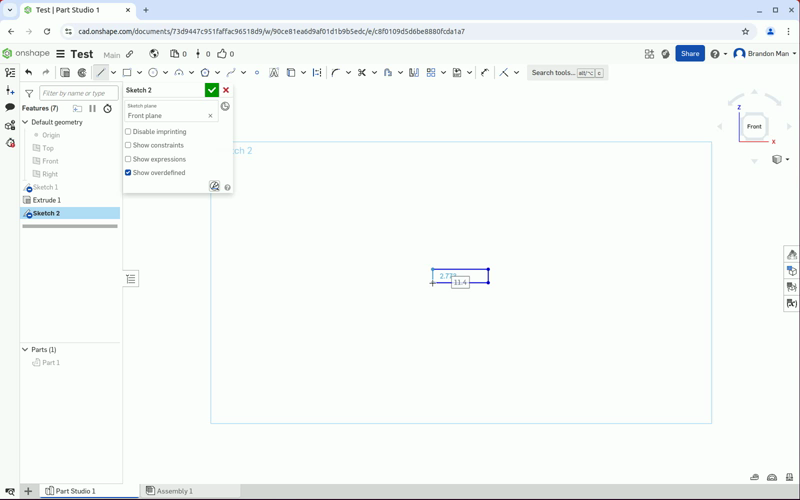
key(esc)
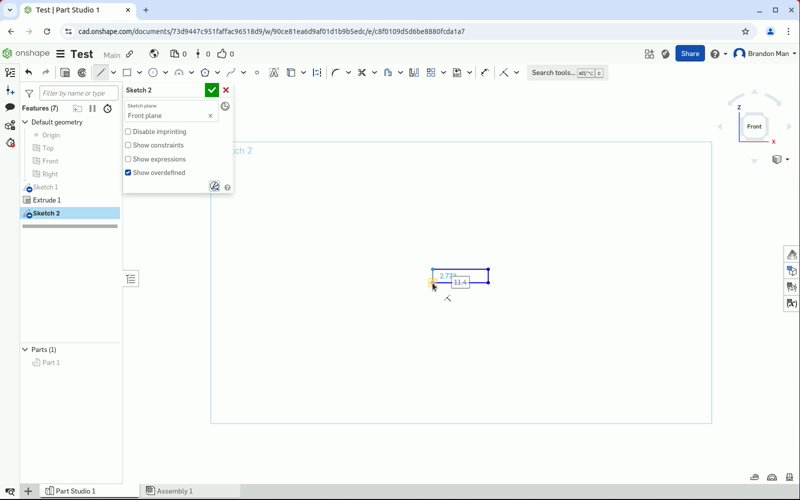
mouse_move(481, 275)
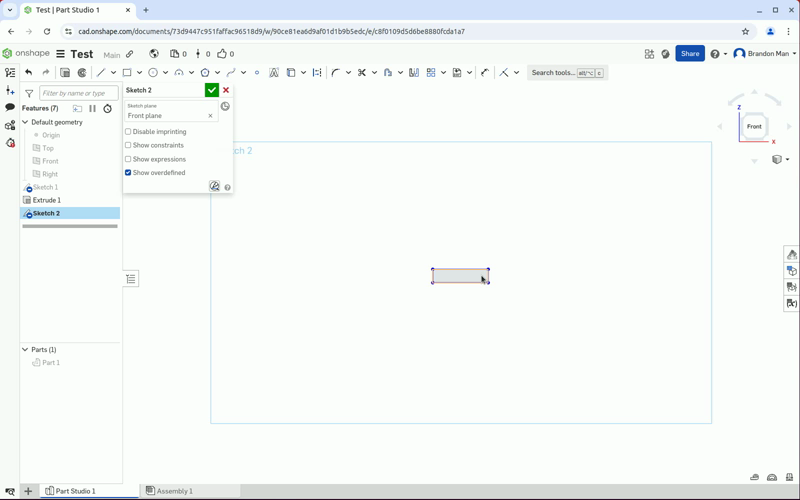
scroll(6)
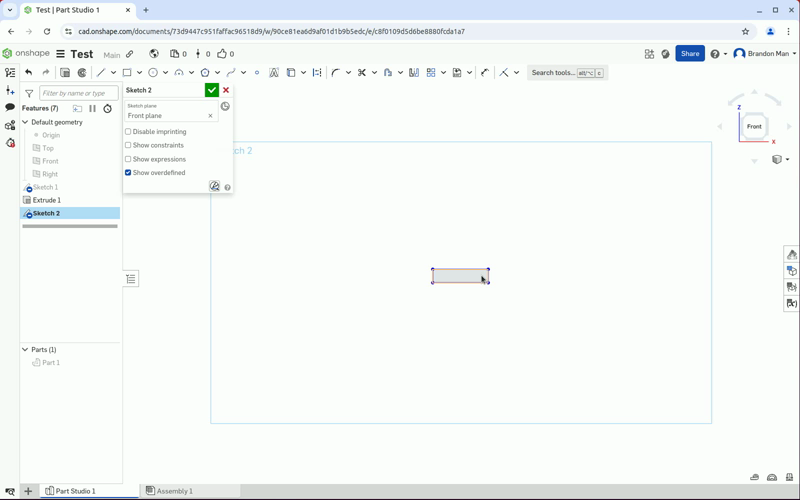
scroll(6)
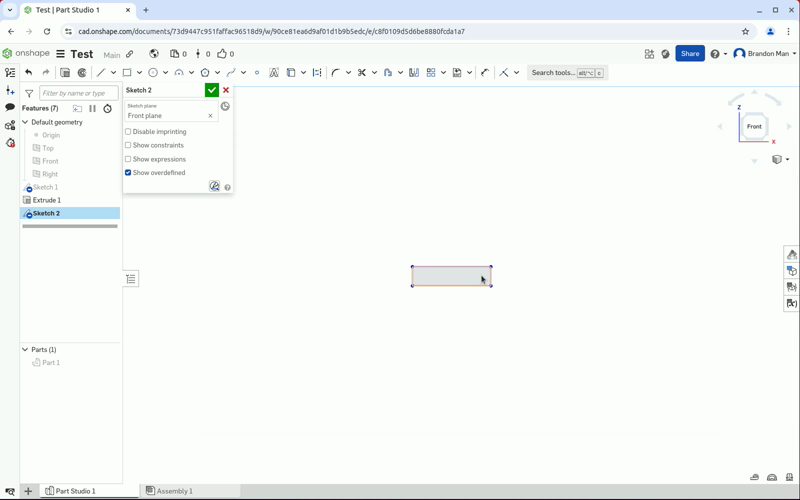
scroll(6)
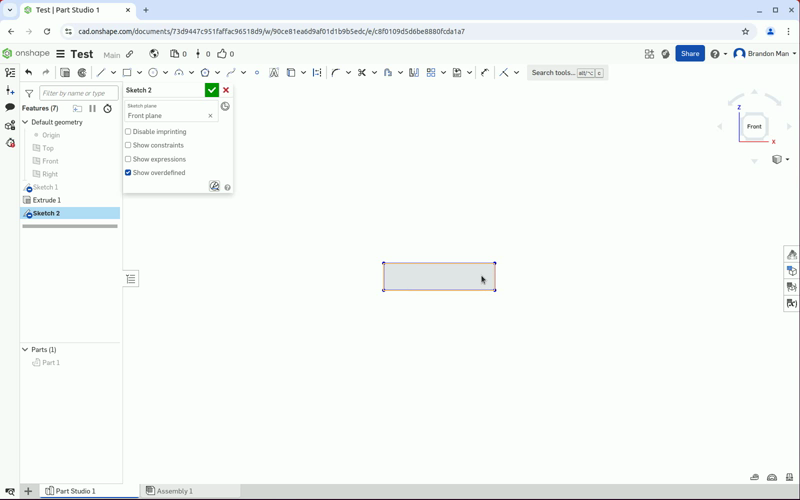
scroll(6)
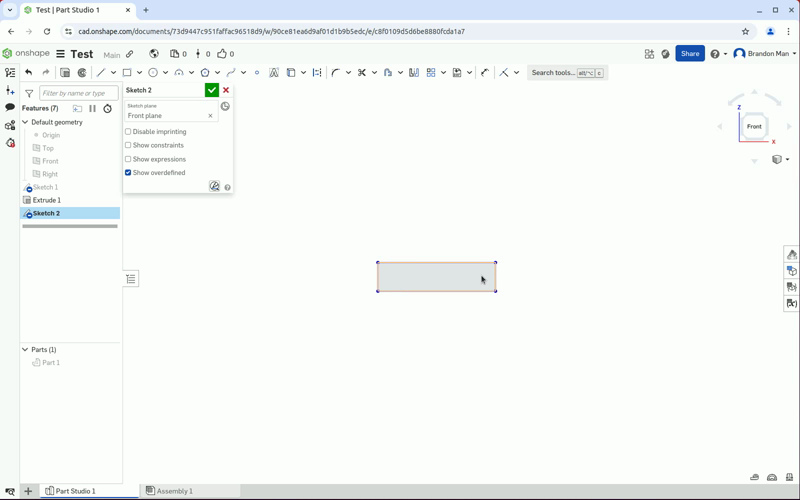
scroll(6)
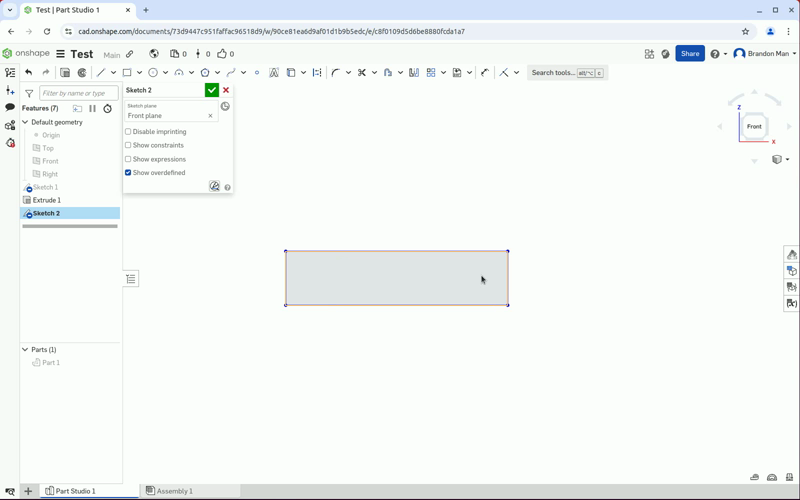
scroll(6)
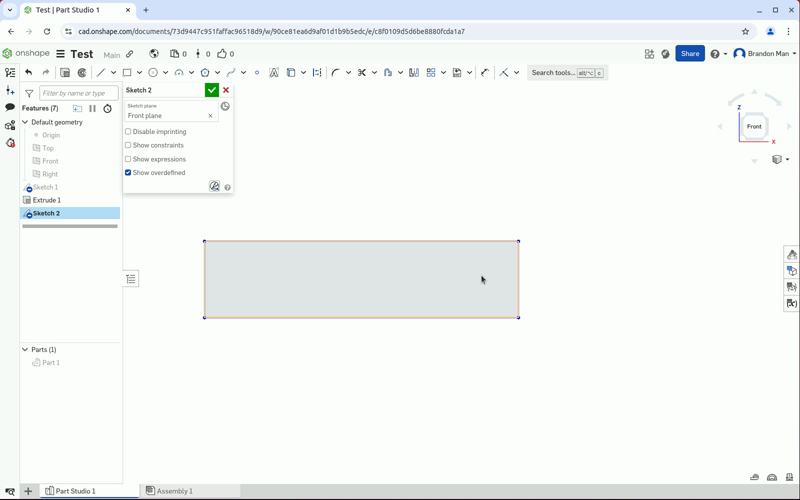
scroll(6)
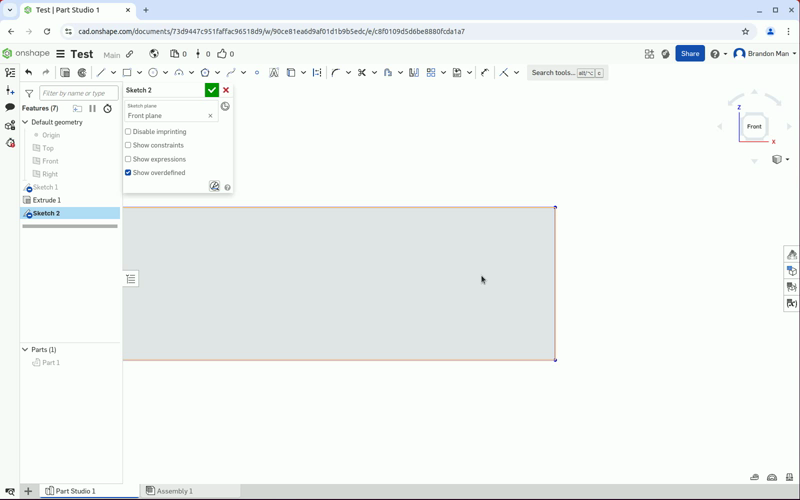
click(481, 275)
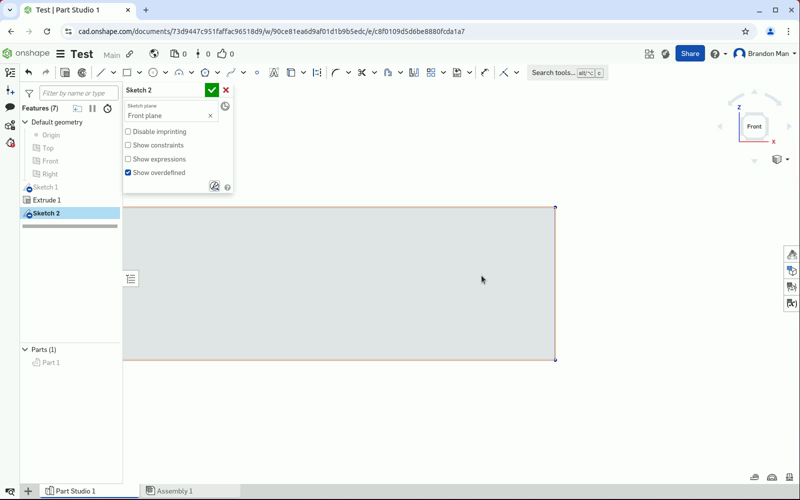
scroll(-6)
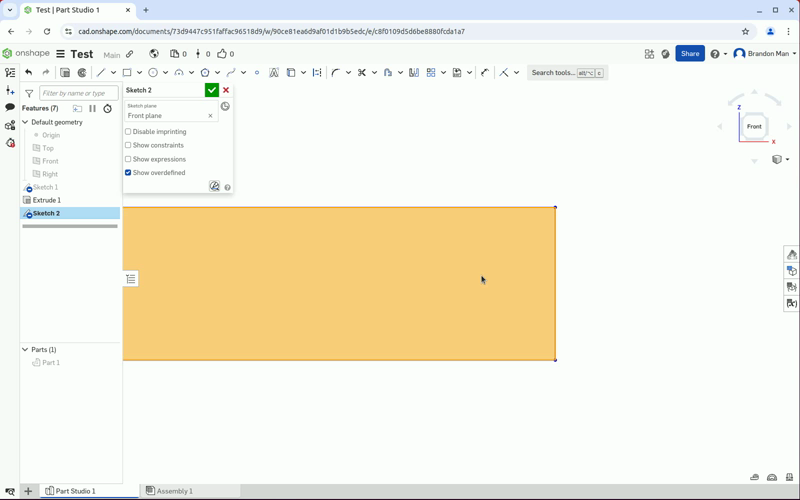
scroll(-6)
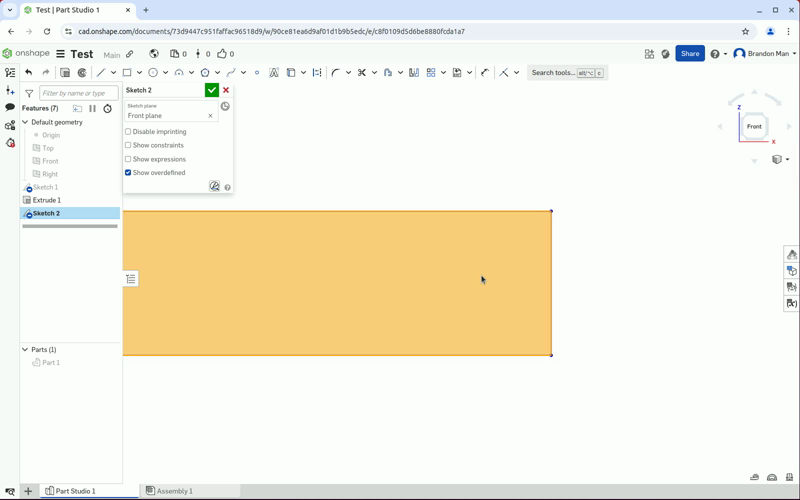
scroll(-6)
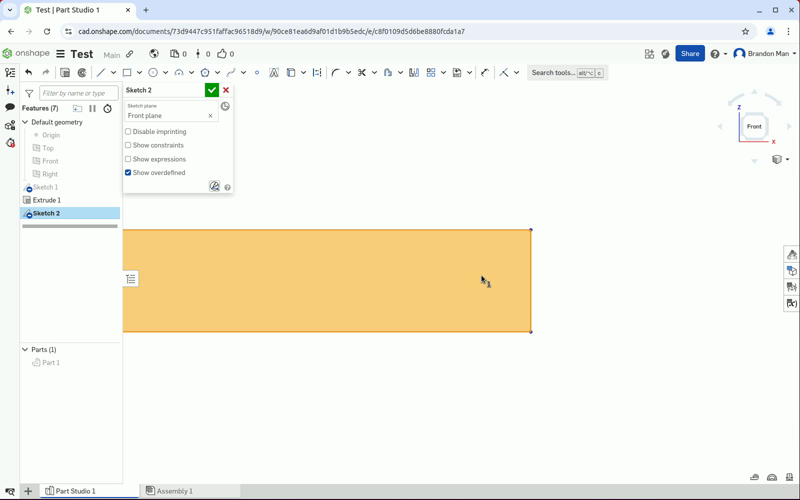
scroll(-6)
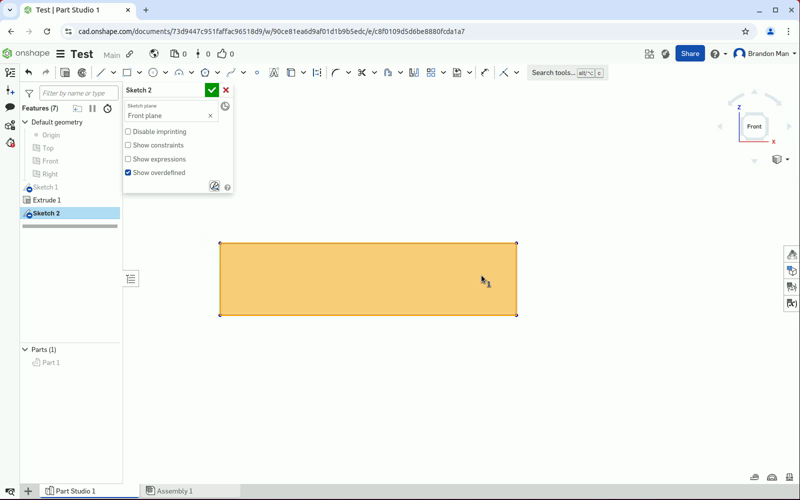
scroll(-6)
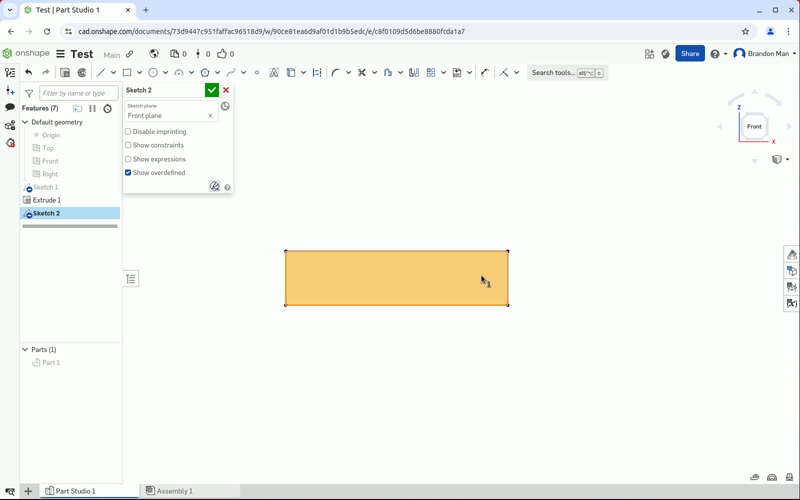
scroll(-6)
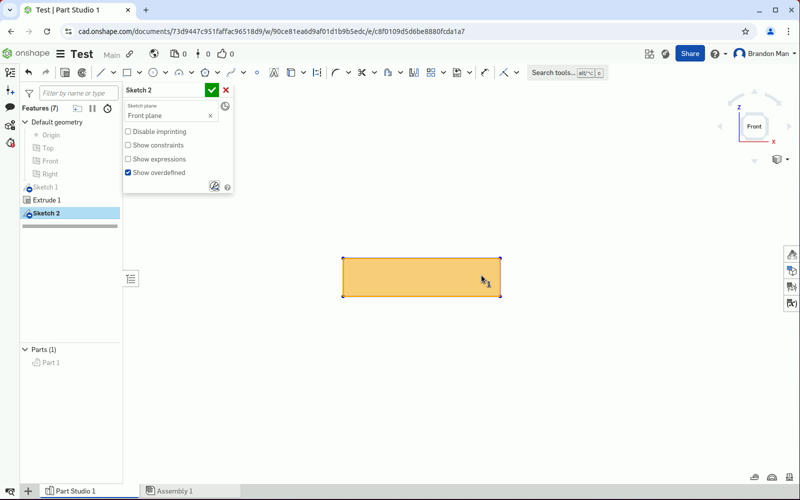
scroll(-6)
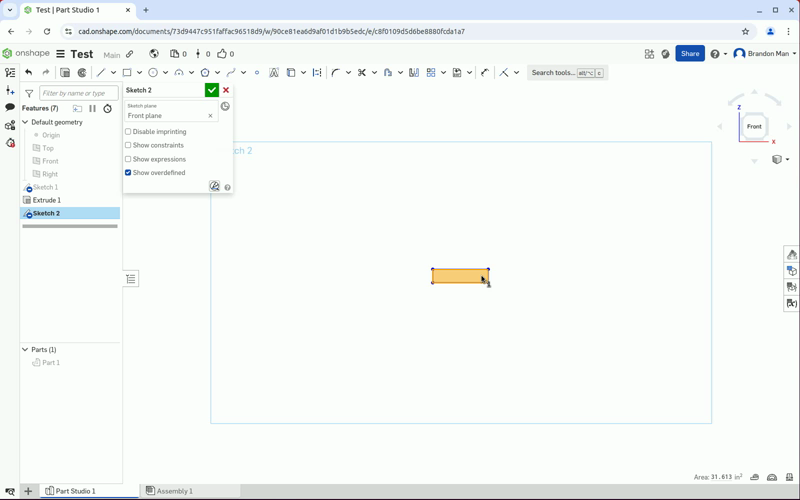
mouse_move(73, 352)
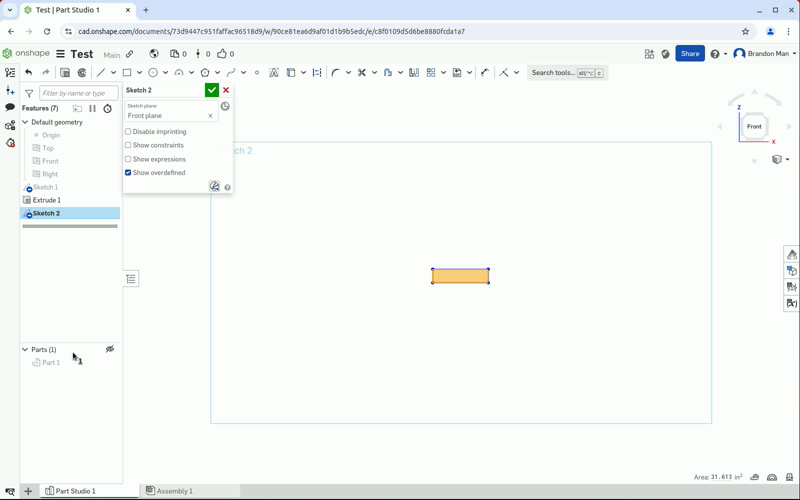
key(shift+y)
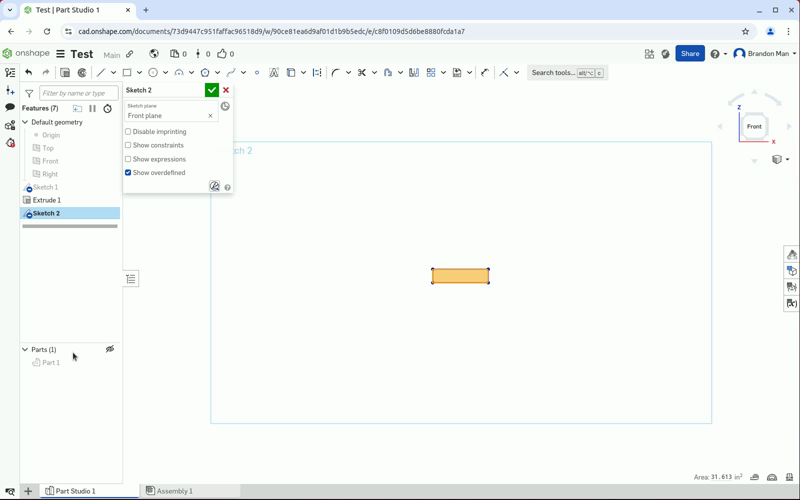
key(shift+e)
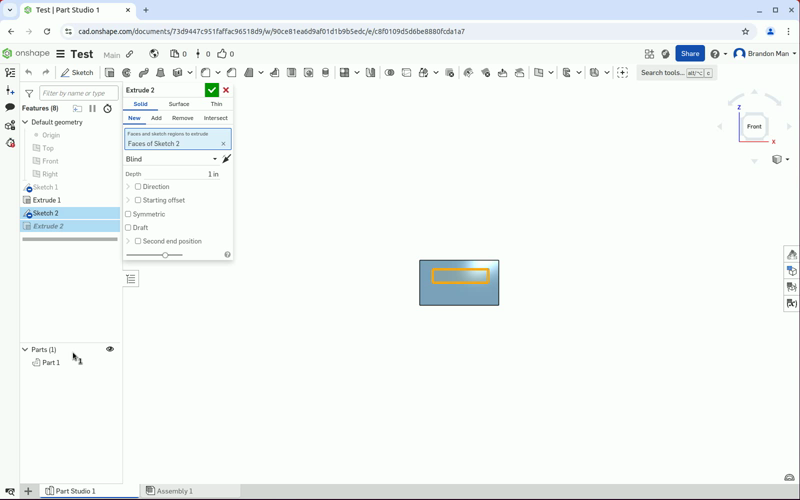
mouse_move(143, 106)
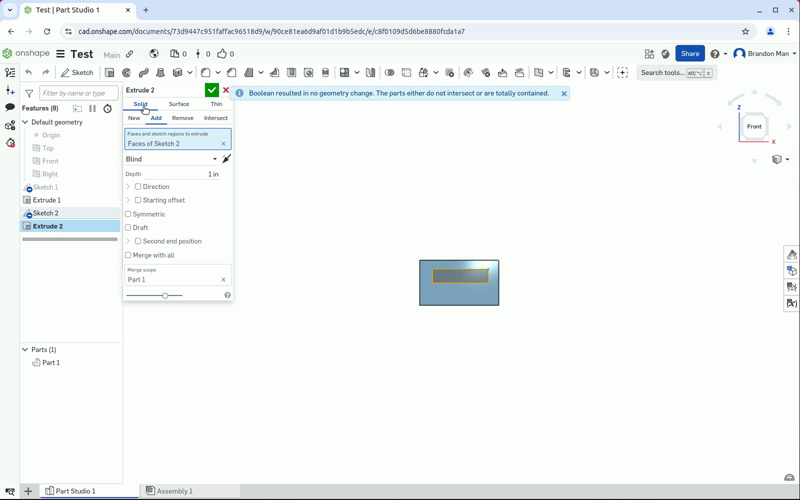
click(143, 106)
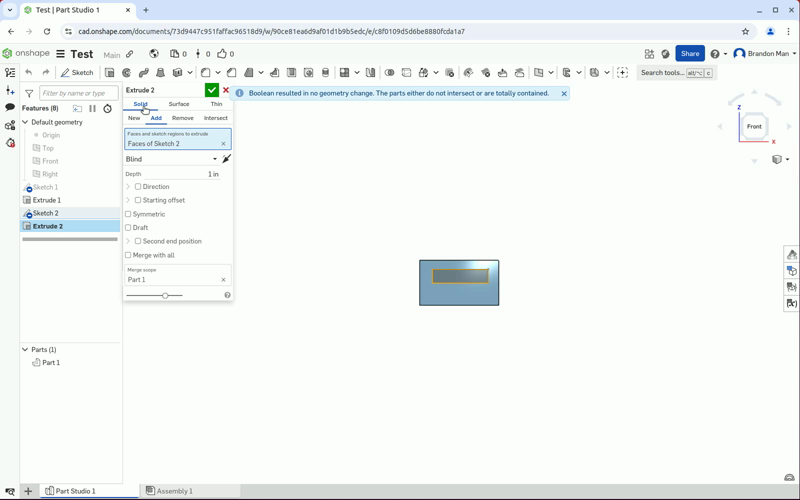
mouse_move(186, 120)
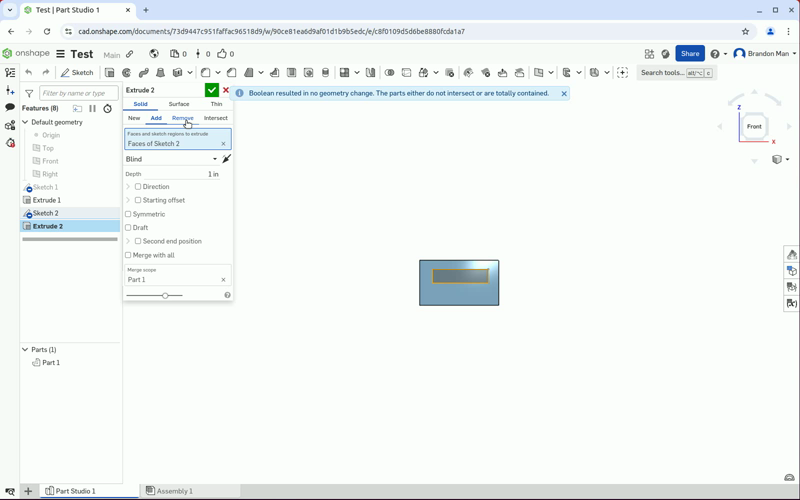
click(186, 120)
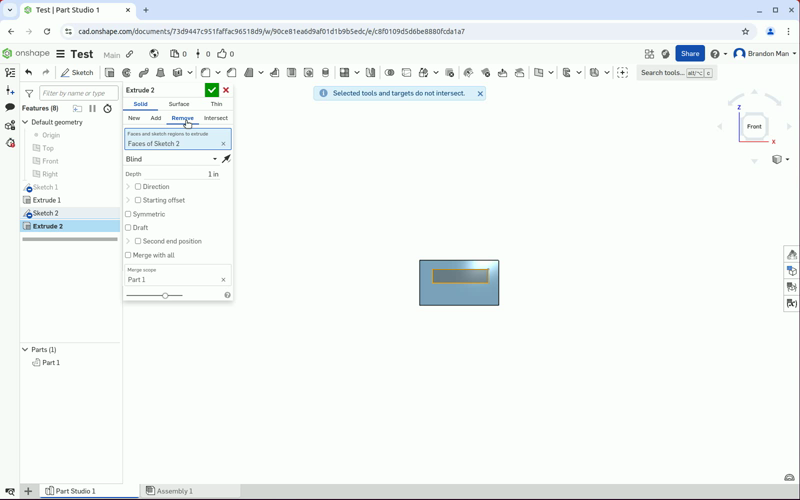
key(tab, 4)
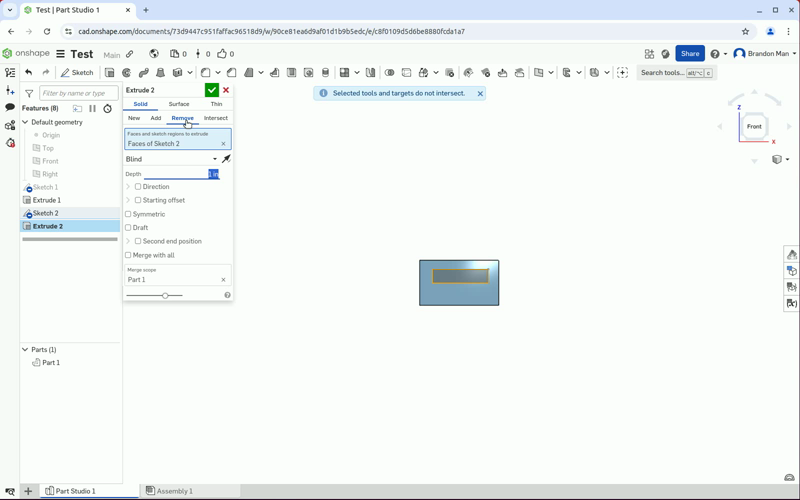
text(-23.108)
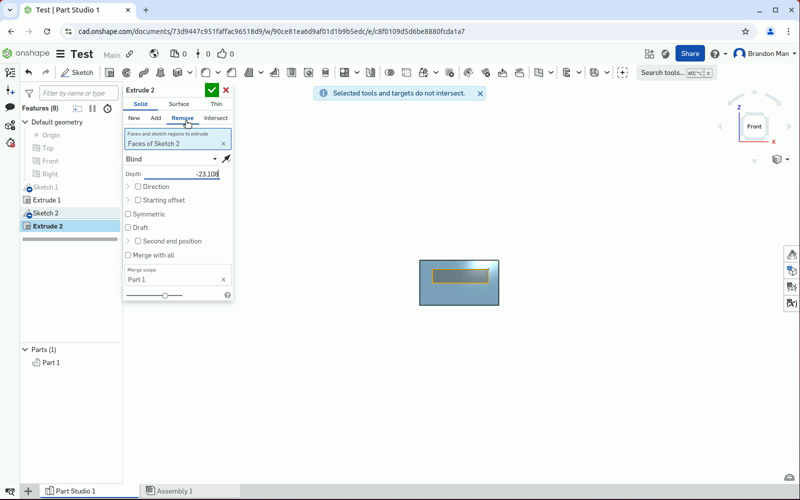
key(tab, 6)
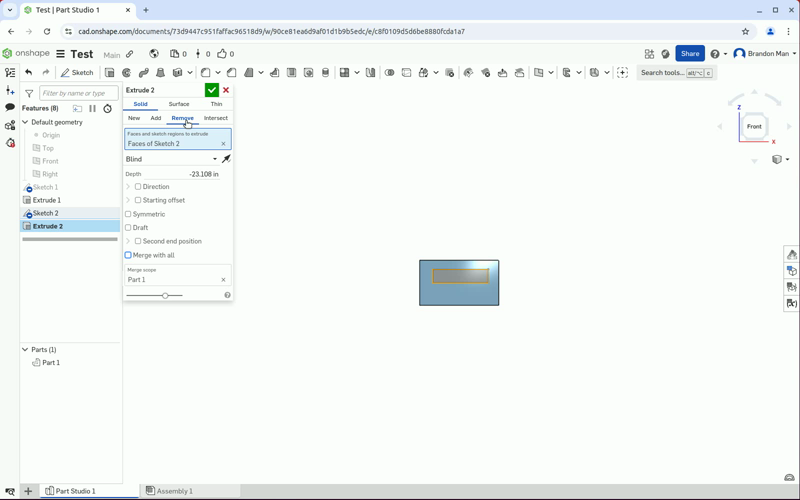
key(space)
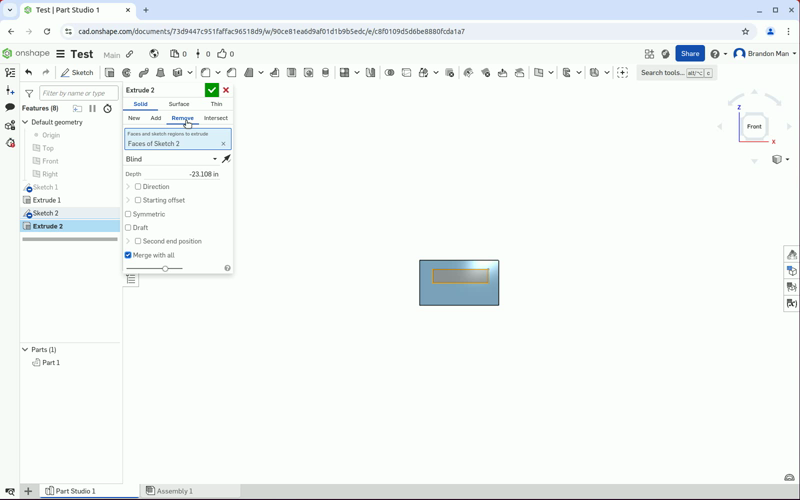
key(enter)
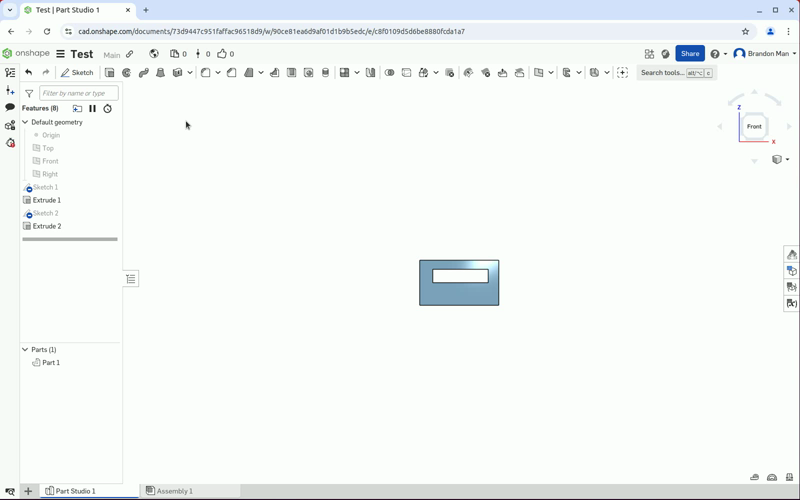
key(shift+h)
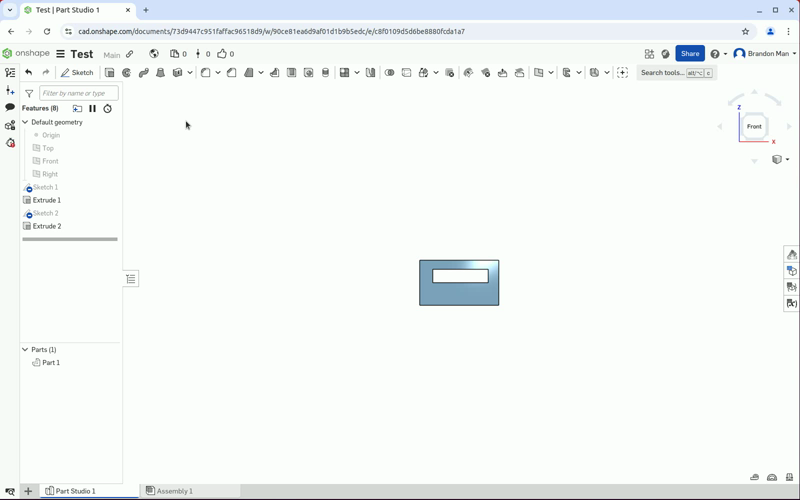
key(shift+h)
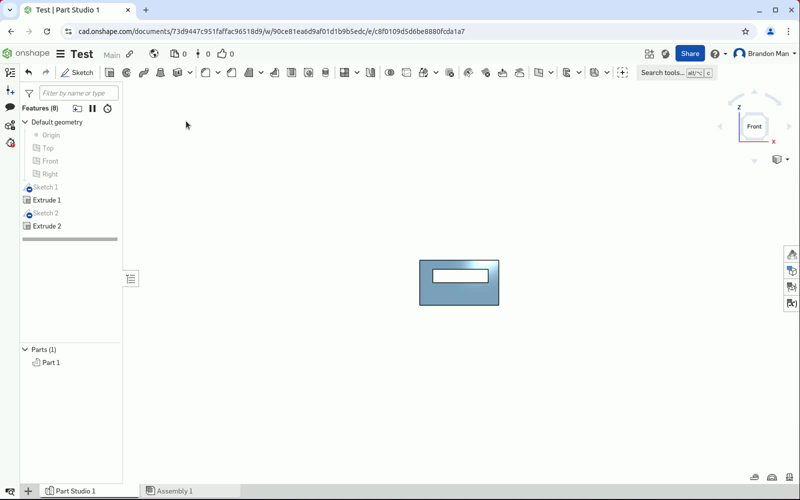
mouse_move(73, 189)
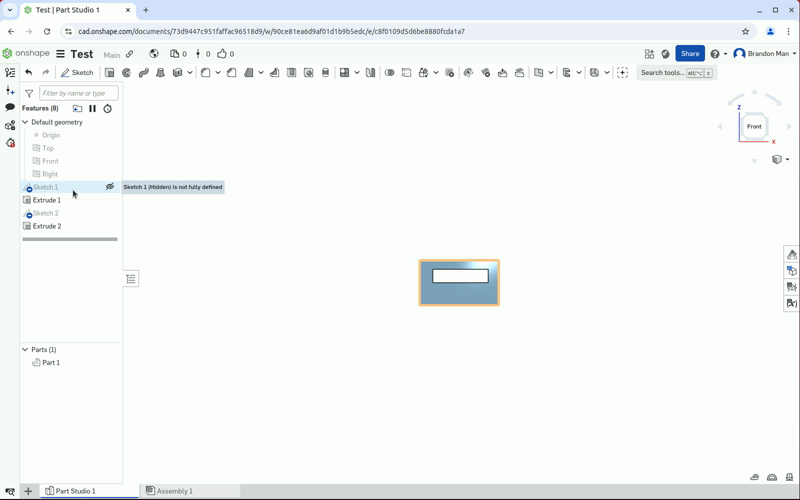
click(73, 189)
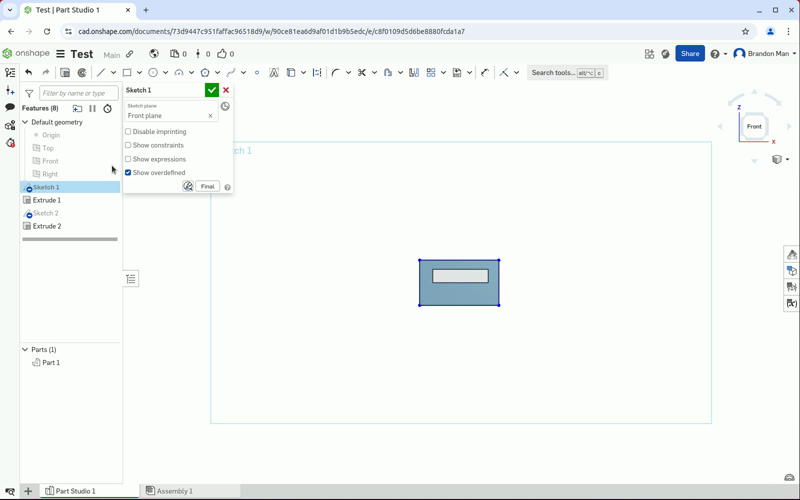
mouse_move(229, 92)
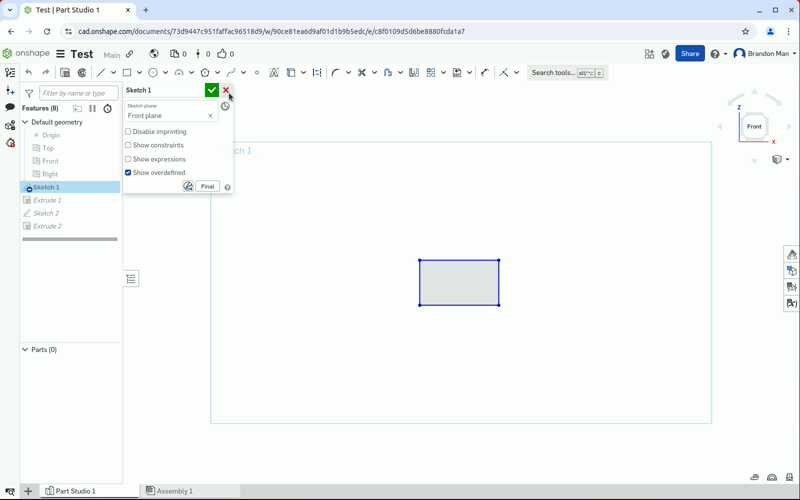
click(229, 92)
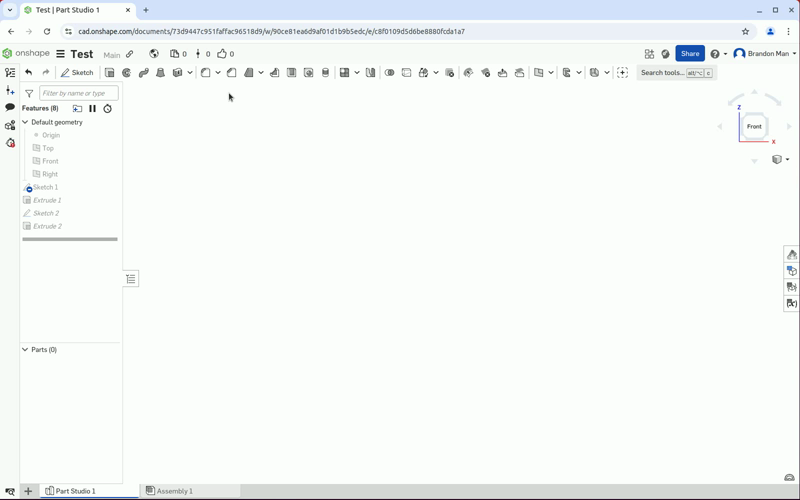
mouse_move(73, 352)
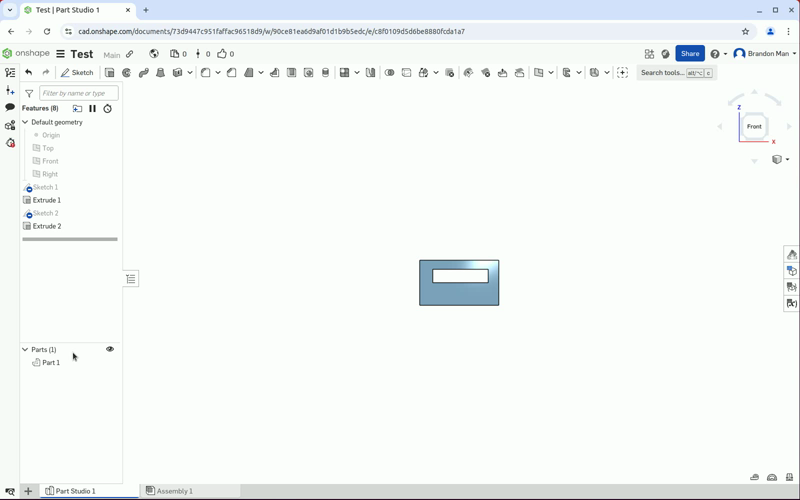
key(y)
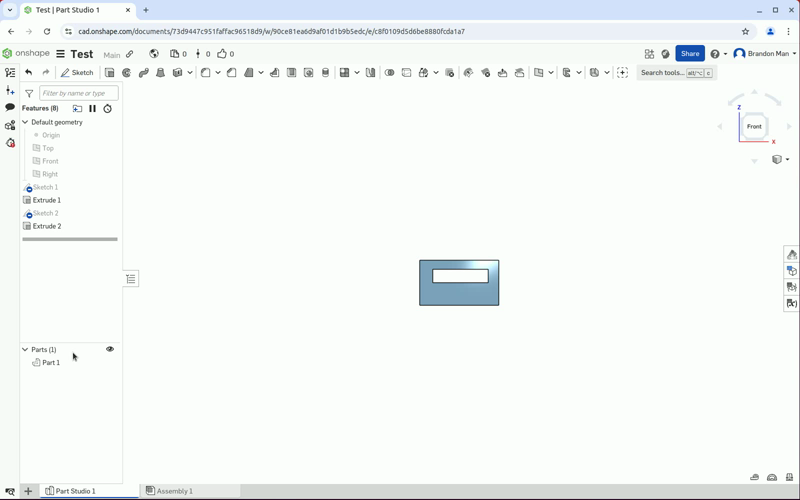
key(shift+p)
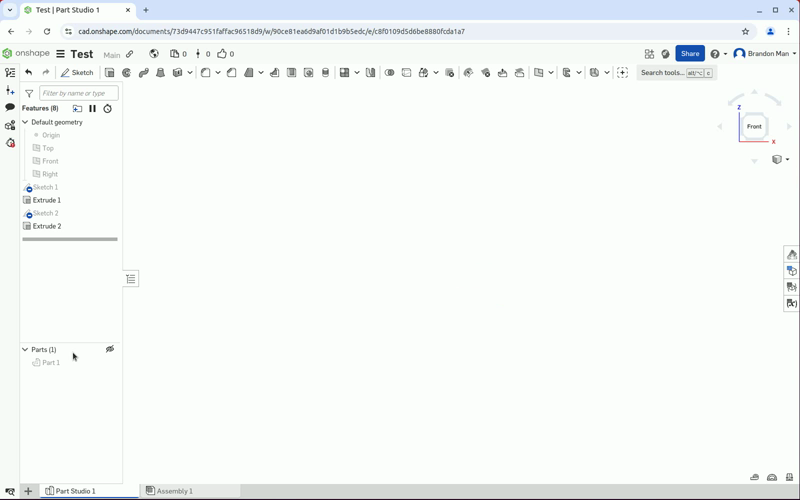
key(space)
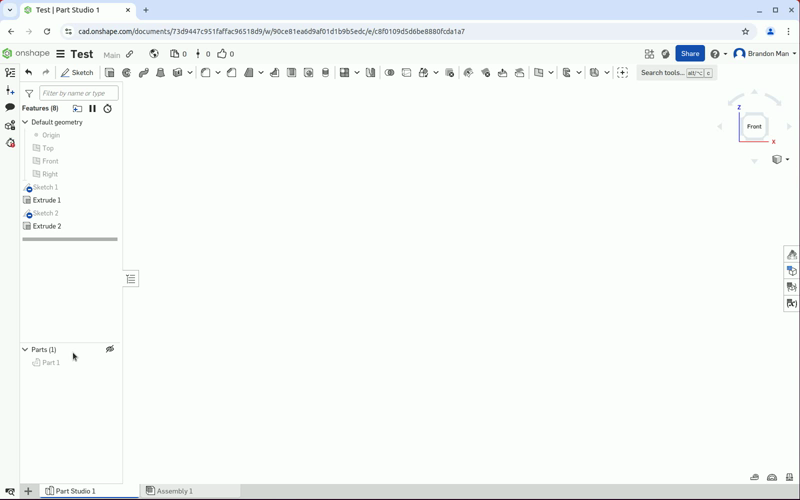
key_down(shift)
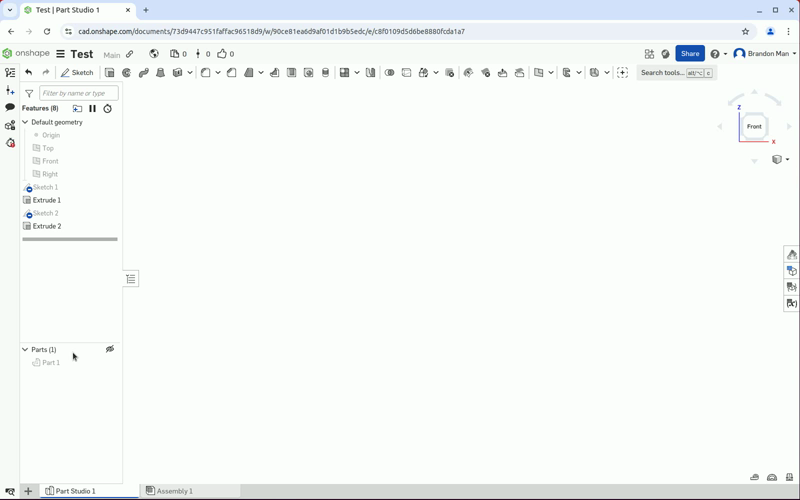
key(down)
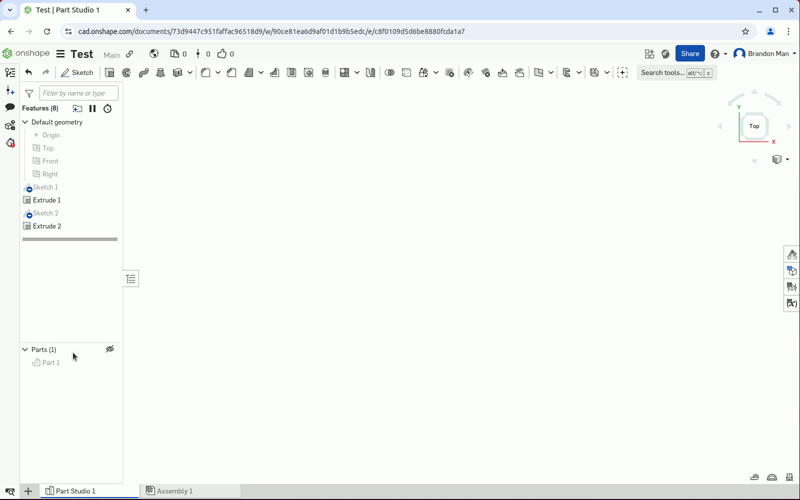
key_up(shift)
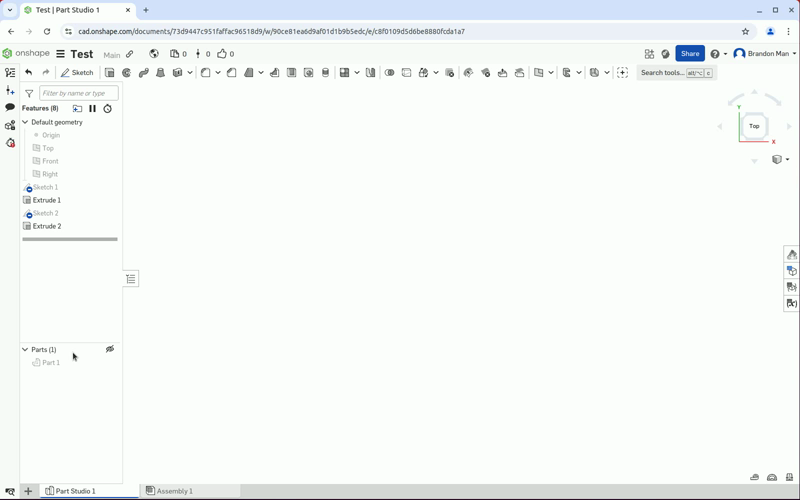
mouse_move(73, 352)
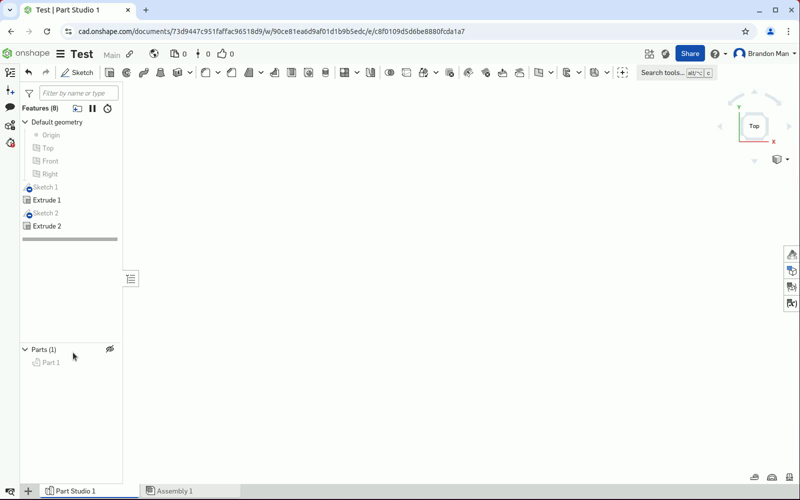
key(shift+y)
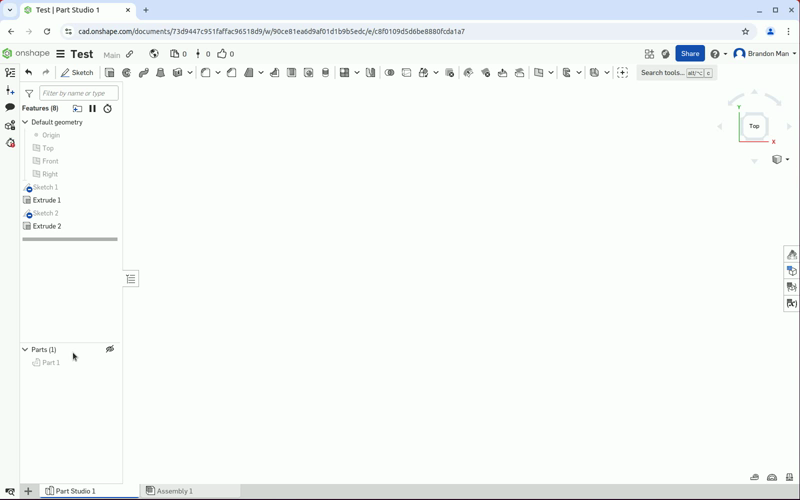
key(shift+s)
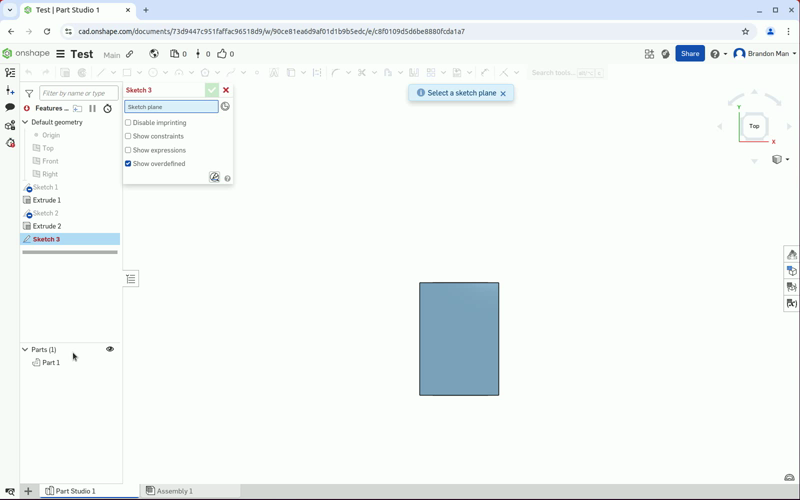
mouse_move(73, 150)
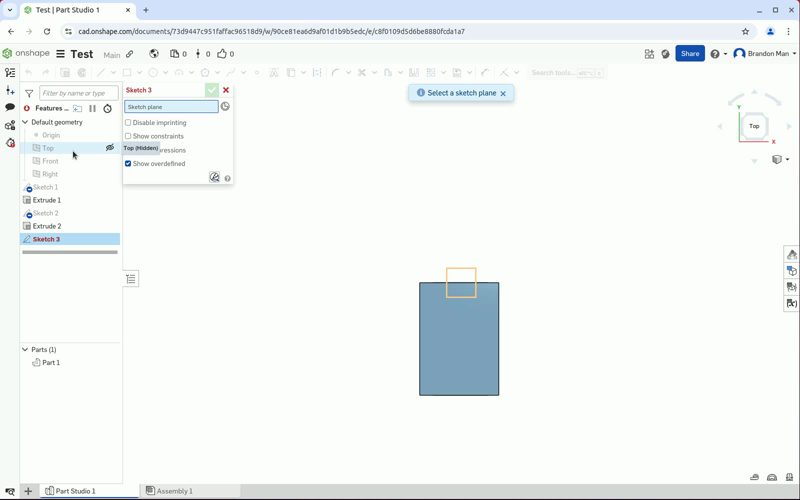
click(73, 150)
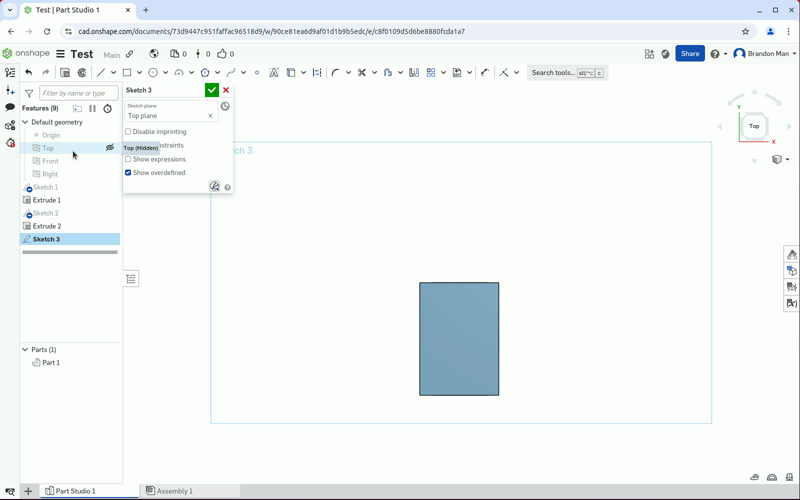
mouse_move(73, 352)
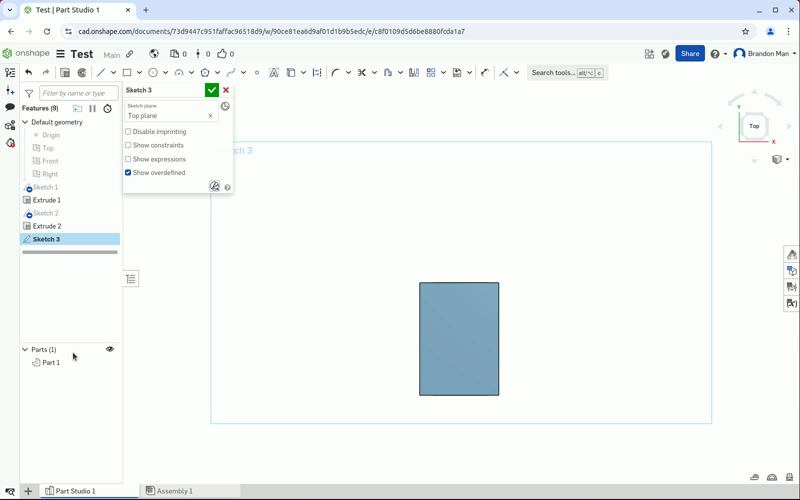
key(y)
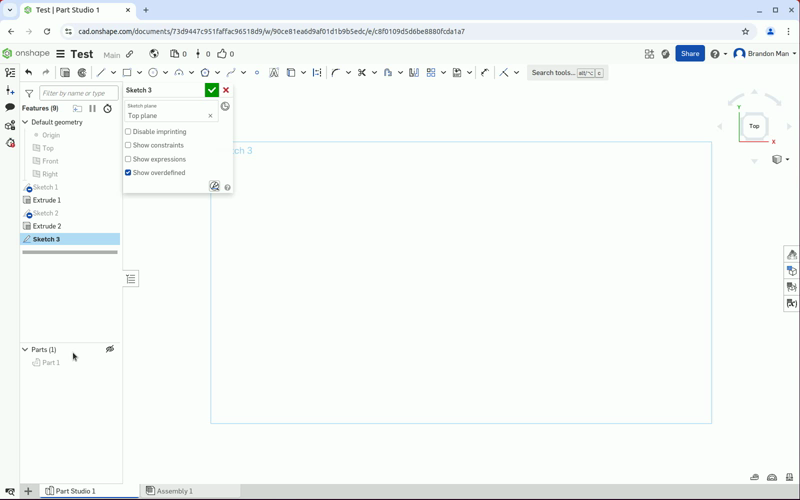
key(c)
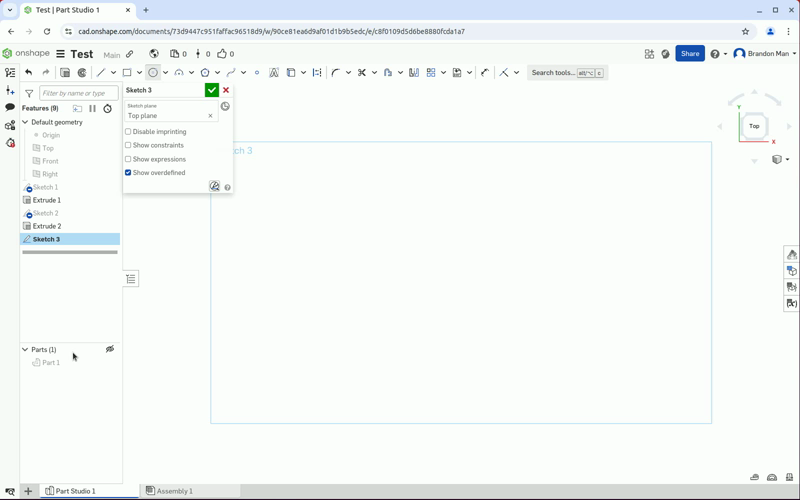
key_down(shift)
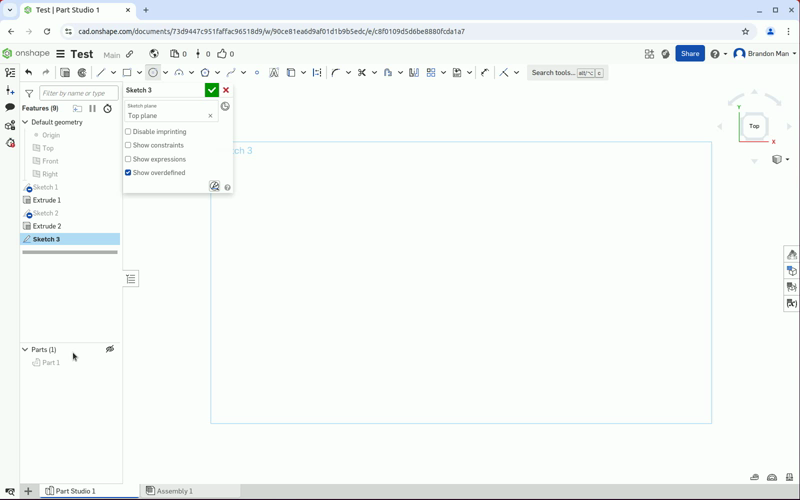
mouse_move(461, 293)
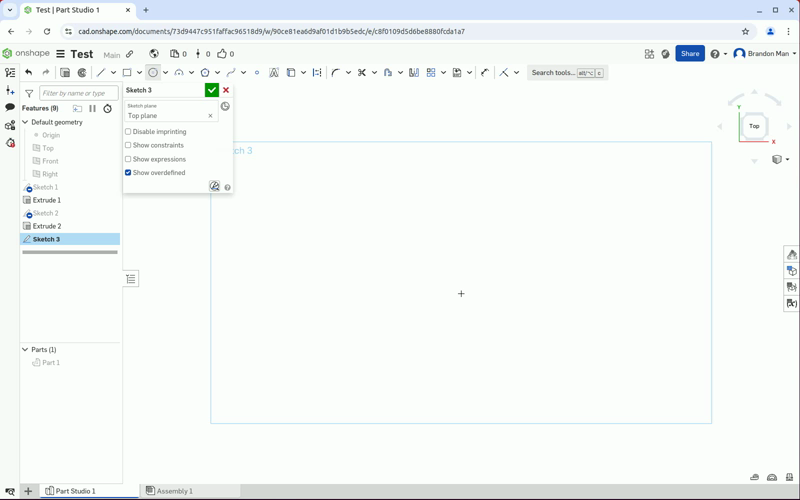
click(461, 293)
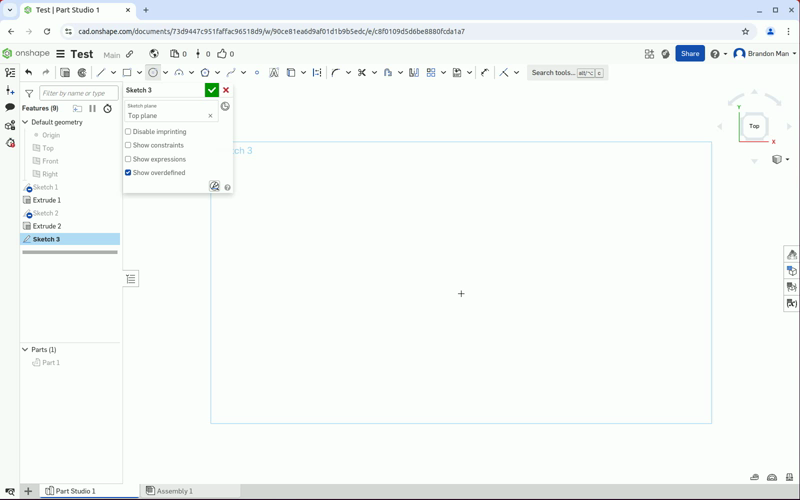
key_up(shift)
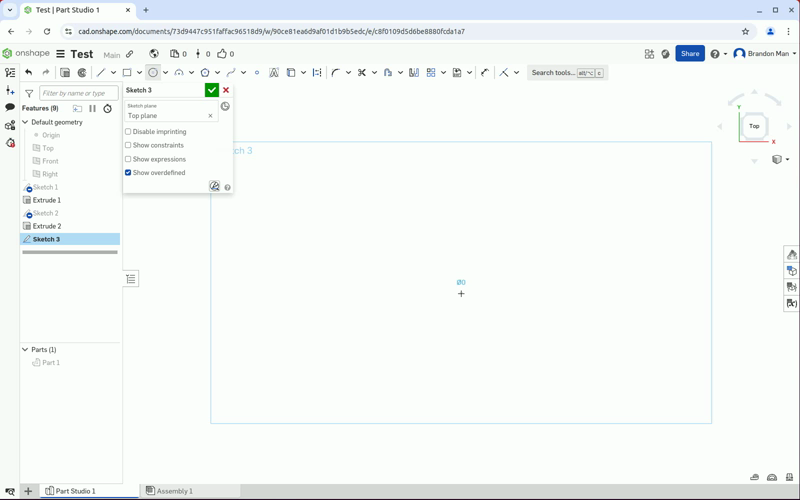
mouse_move(466, 293)
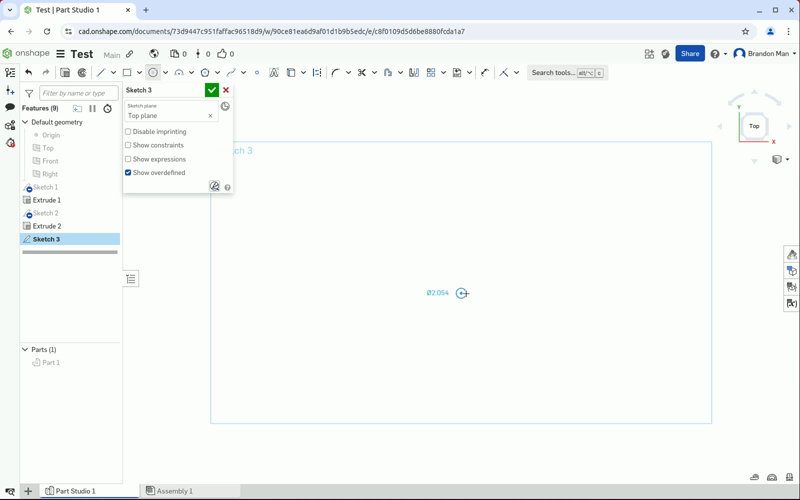
click(466, 293)
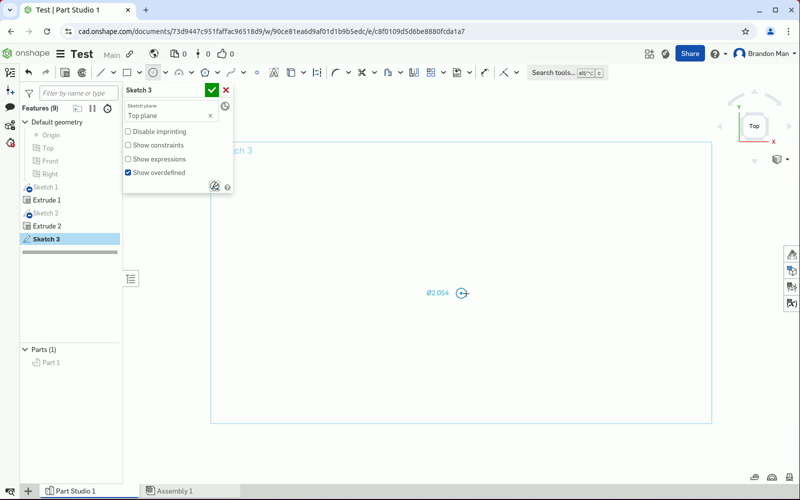
key(esc)
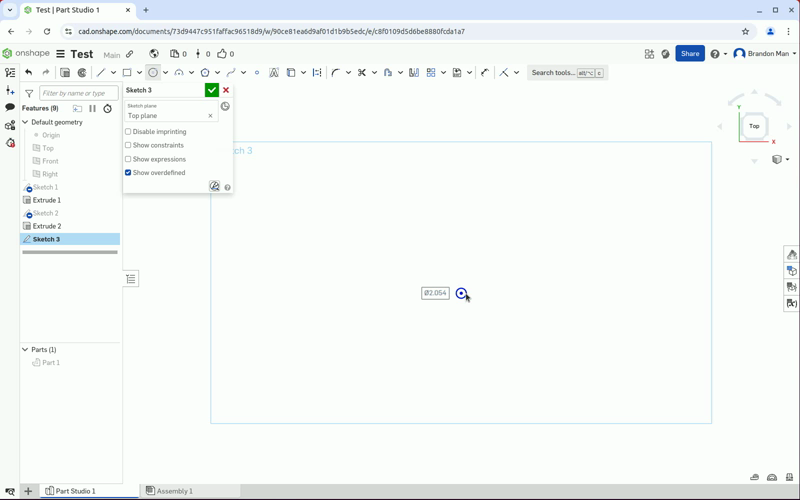
mouse_move(465, 295)
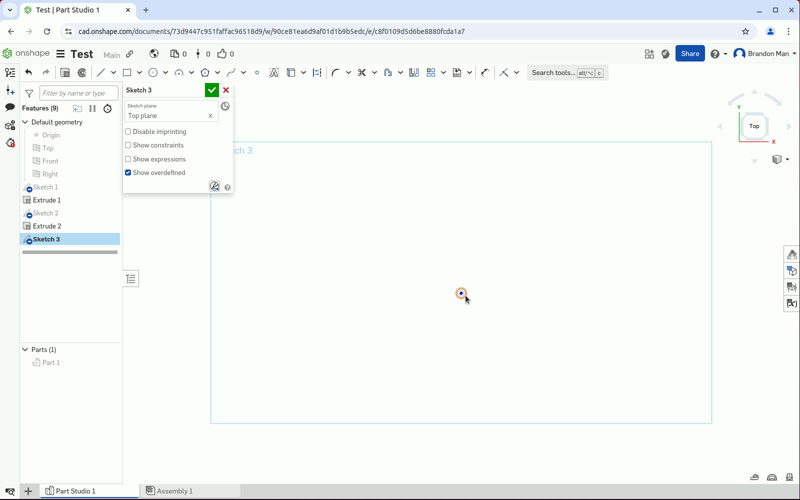
scroll(6)
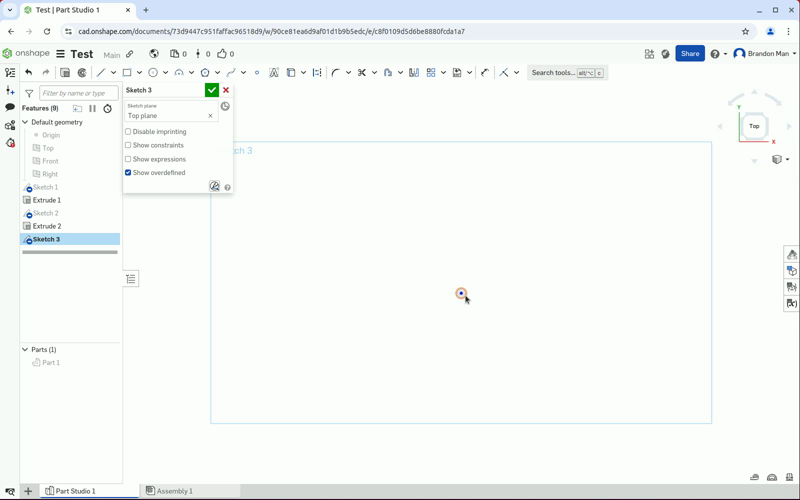
scroll(6)
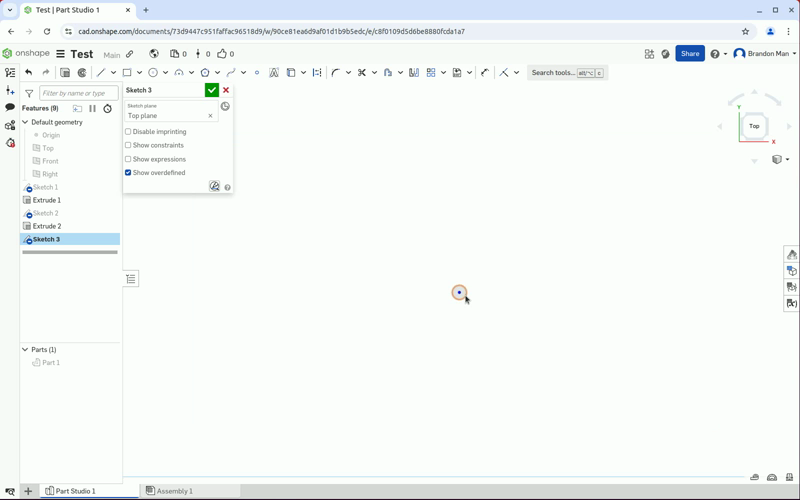
scroll(6)
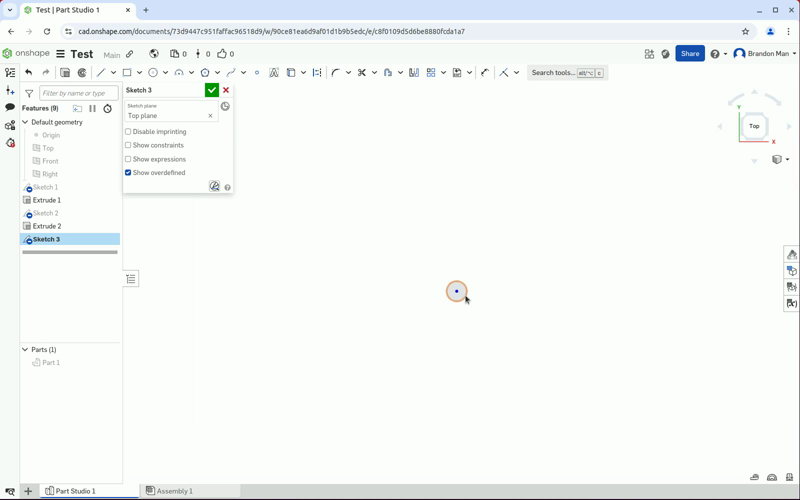
scroll(6)
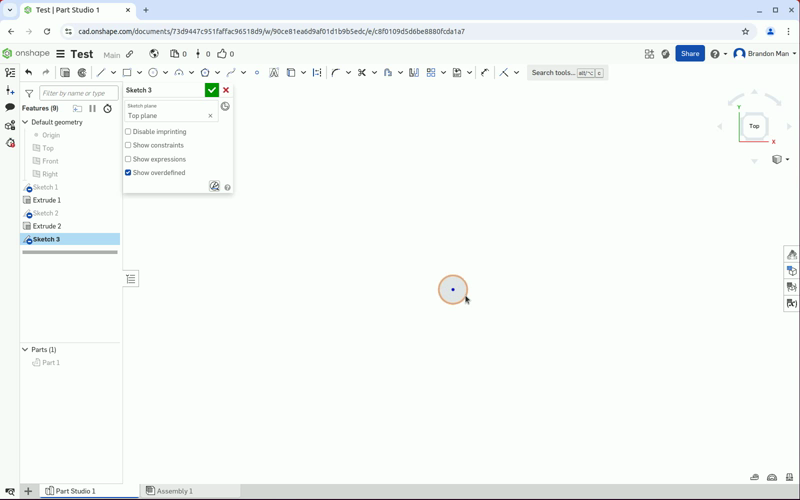
scroll(6)
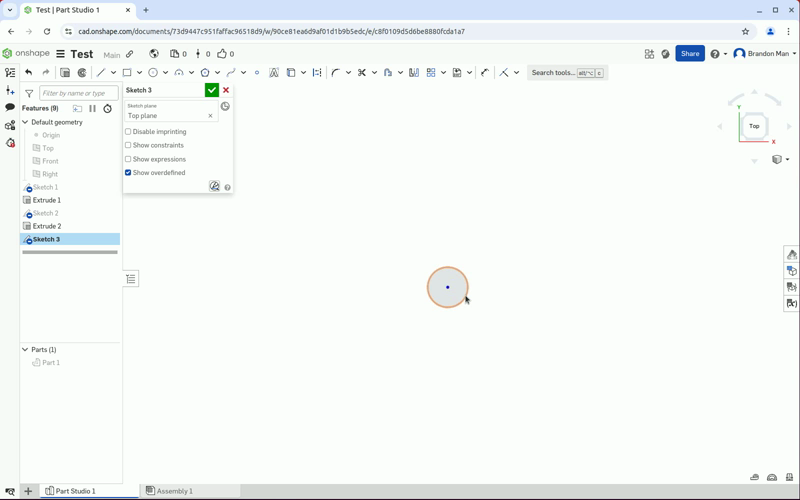
scroll(6)
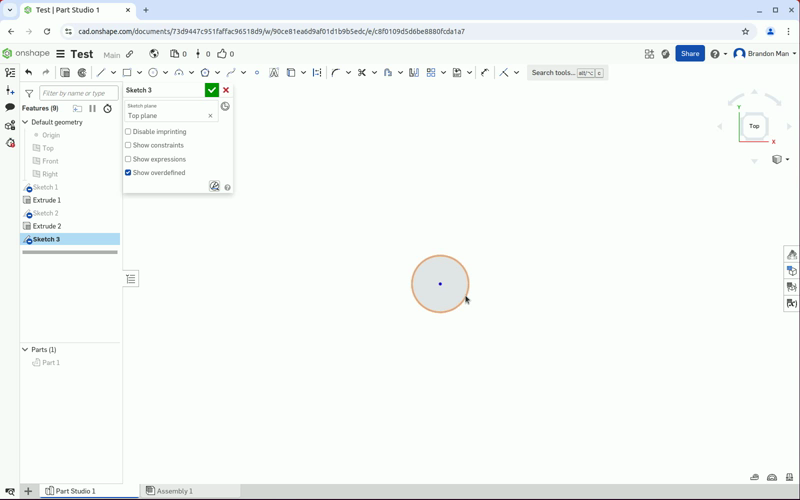
scroll(6)
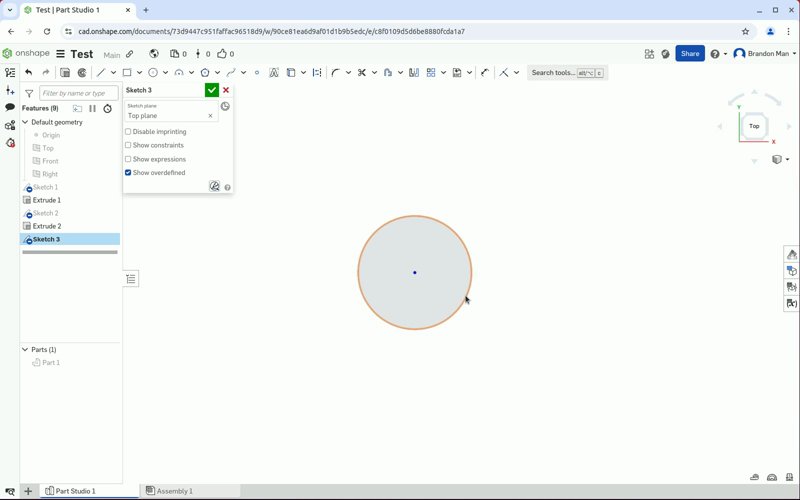
click(465, 295)
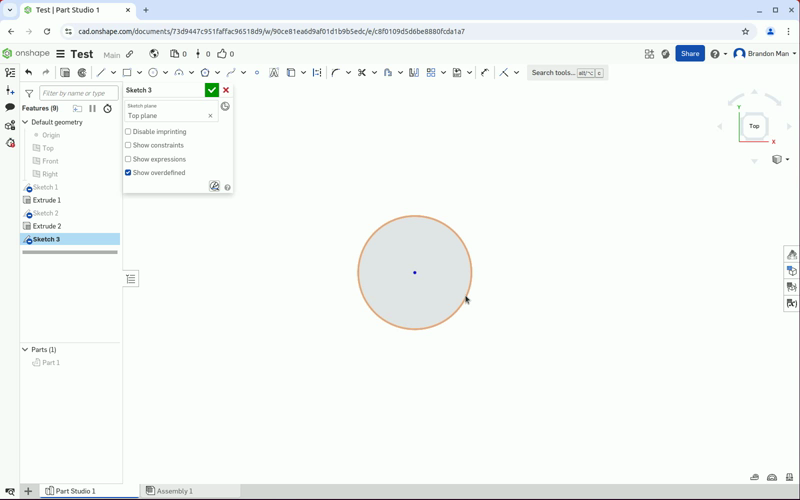
scroll(-6)
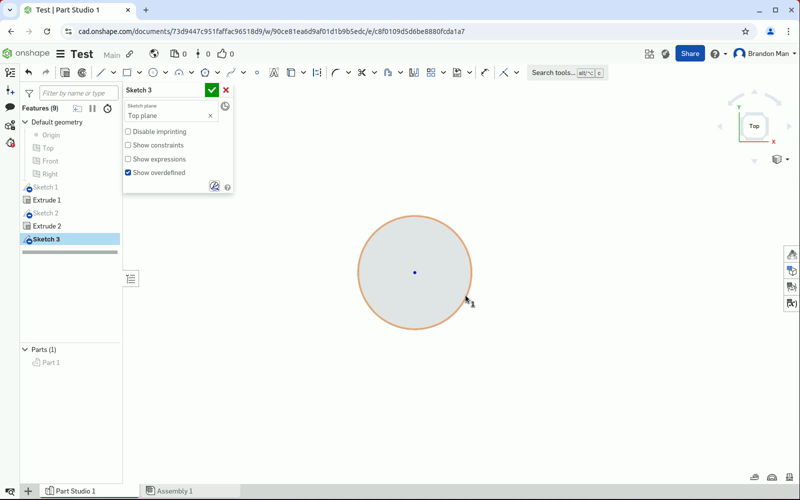
scroll(-6)
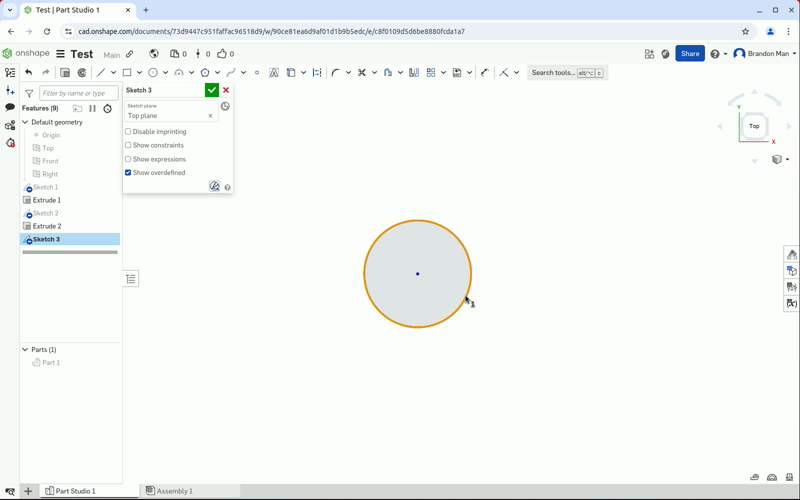
scroll(-6)
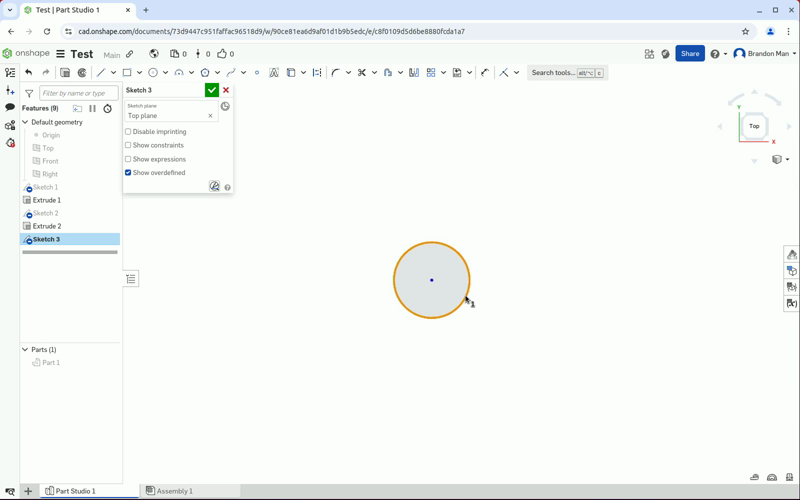
scroll(-6)
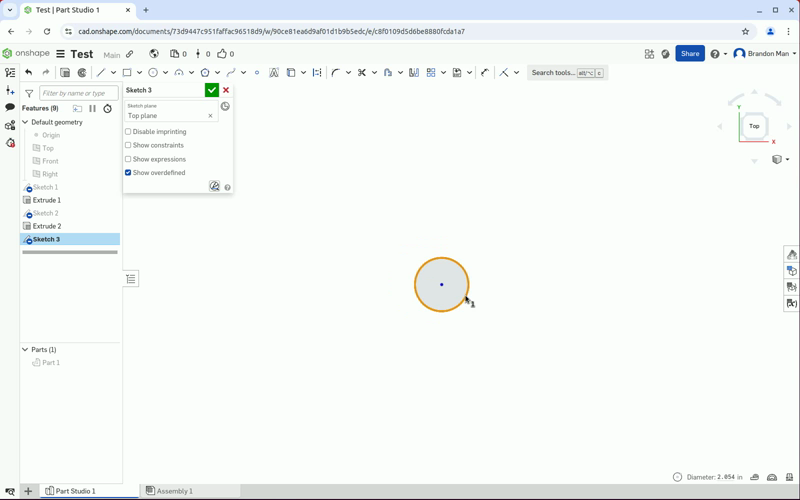
scroll(-6)
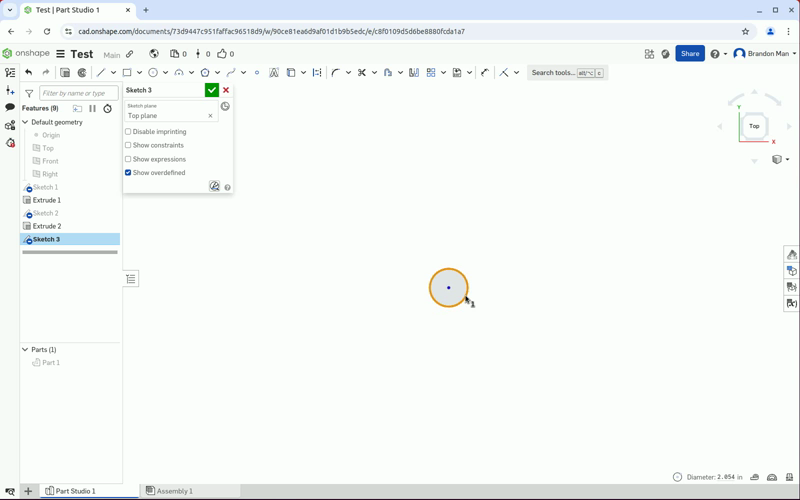
scroll(-6)
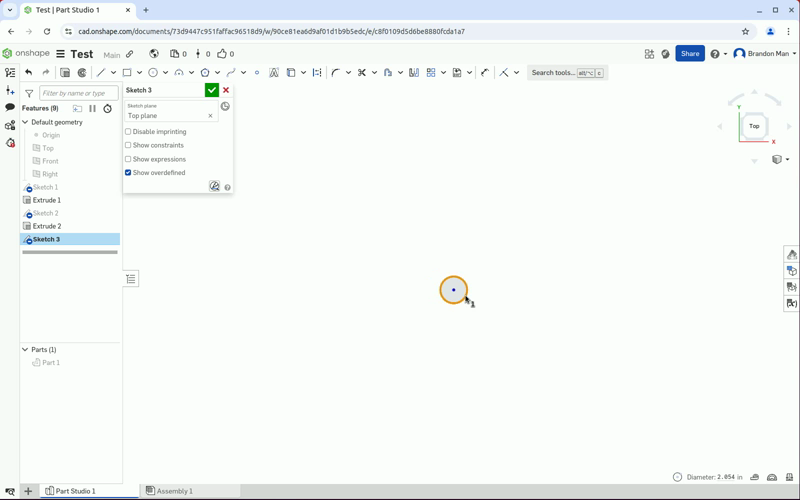
scroll(-6)
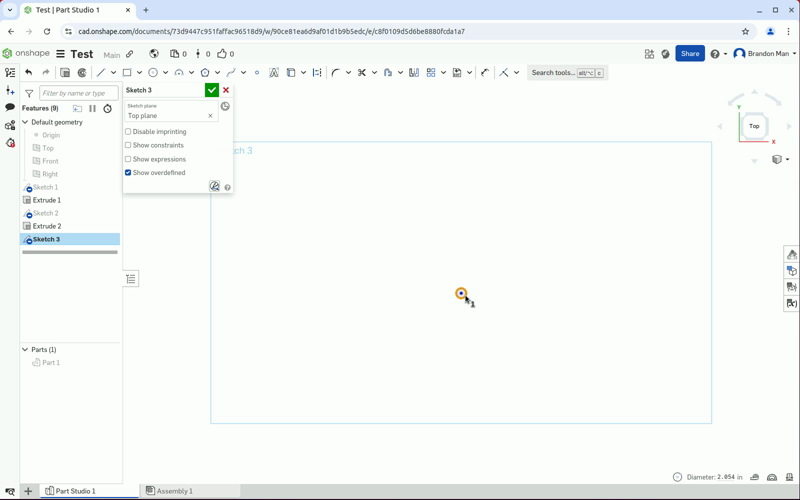
mouse_move(73, 352)
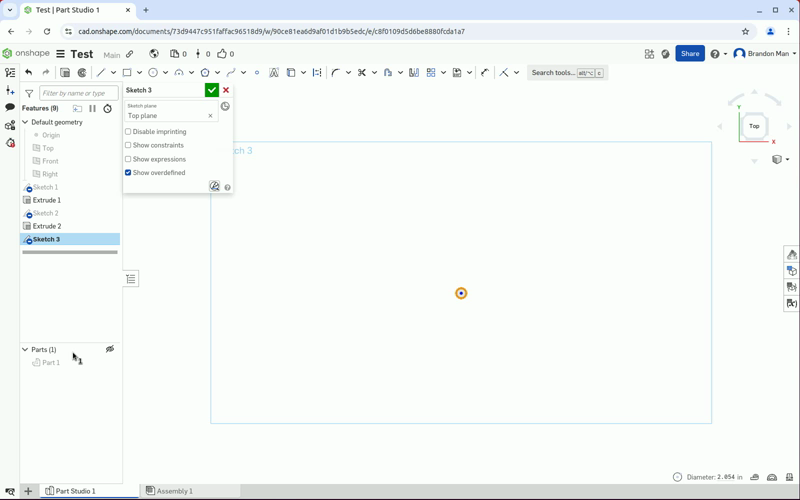
key(shift+y)
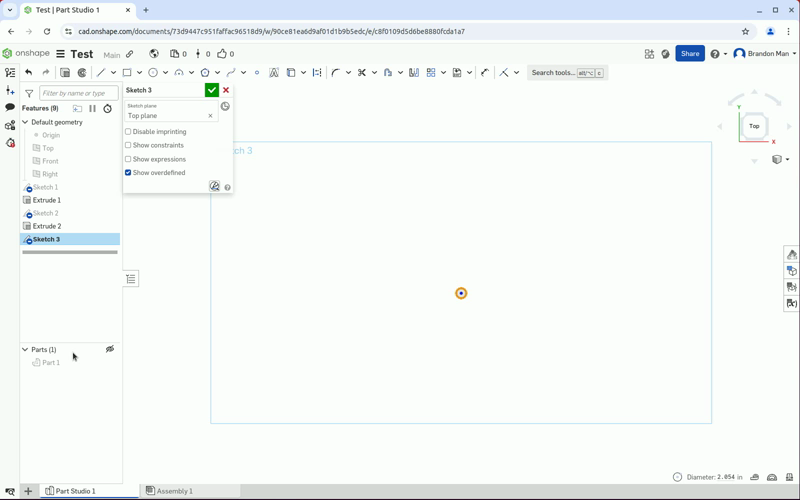
key(shift+e)
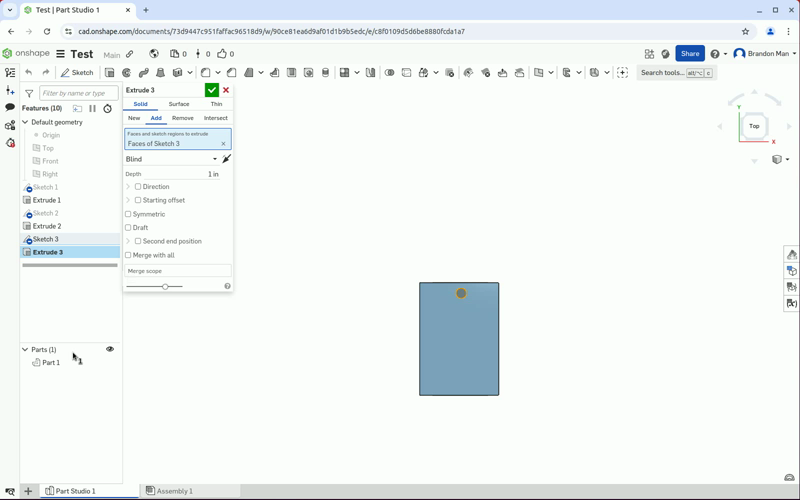
mouse_move(143, 106)
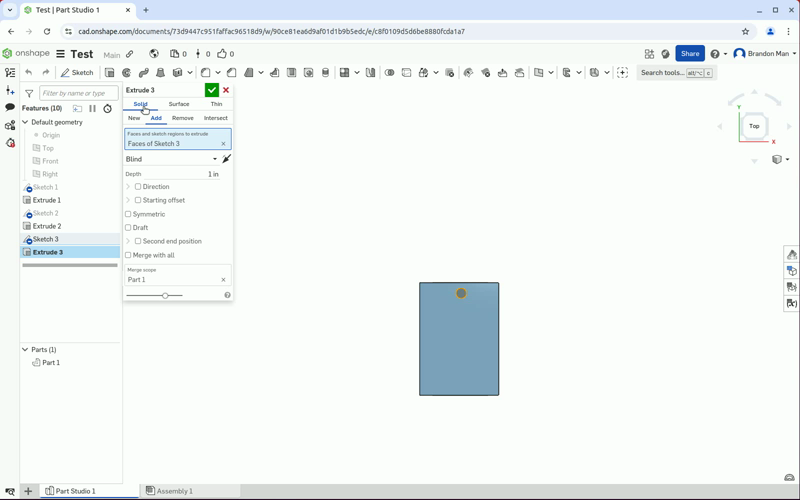
click(143, 106)
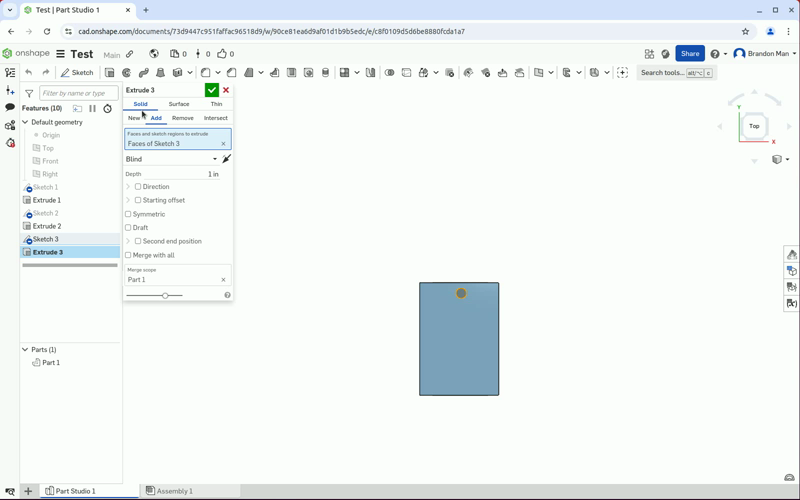
mouse_move(137, 120)
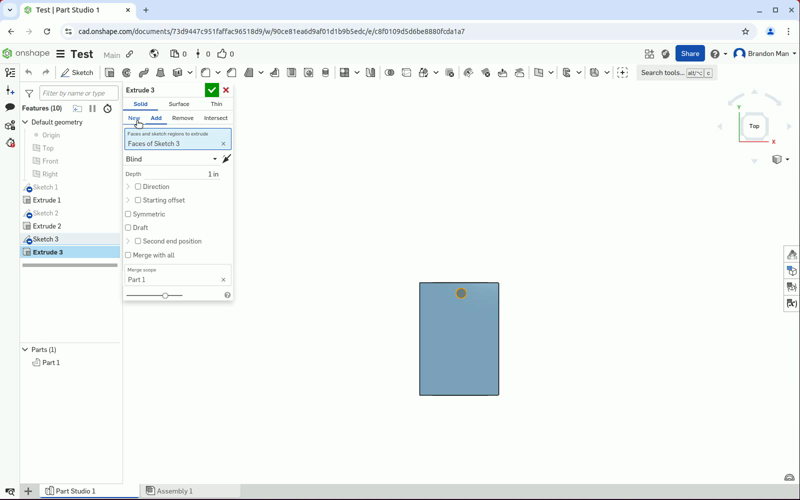
click(137, 120)
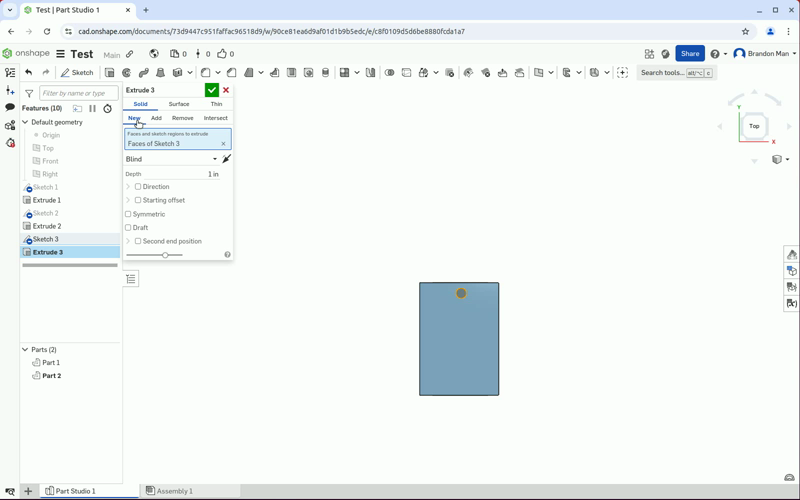
key(tab, 4)
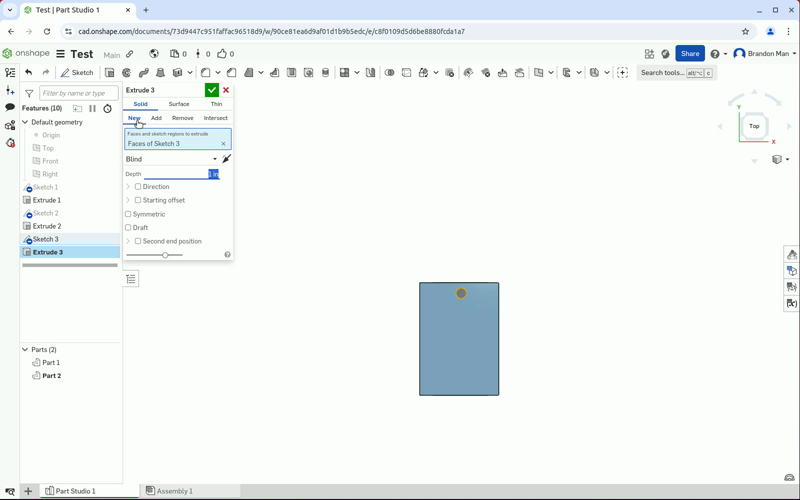
text(1.444)
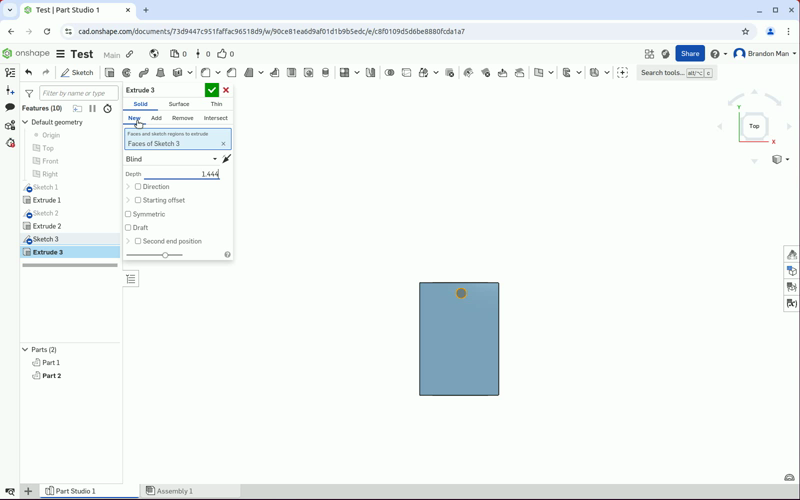
key(enter)
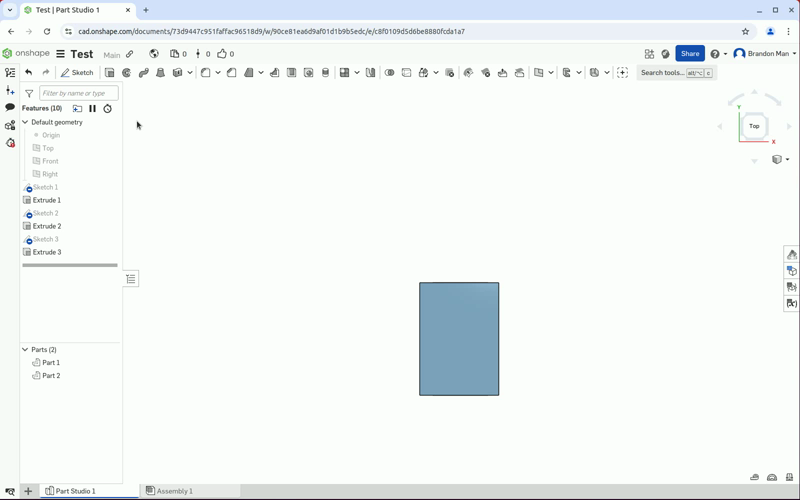
key(shift+h)
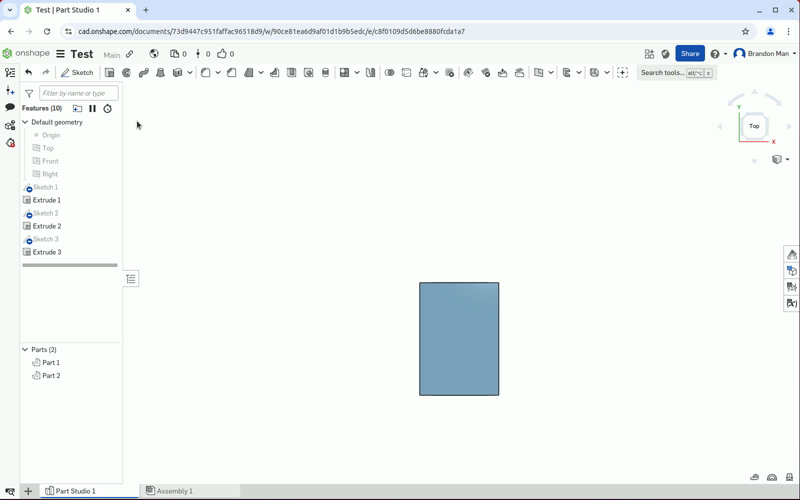
key(shift+h)
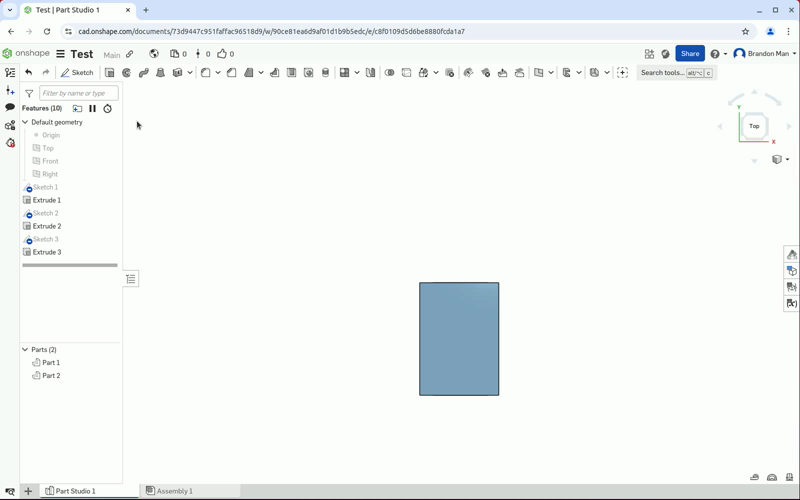
mouse_move(73, 189)
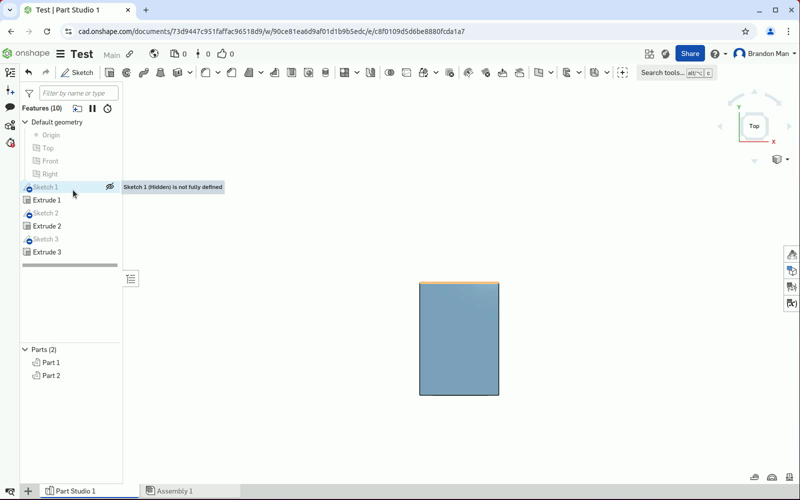
click(73, 189)
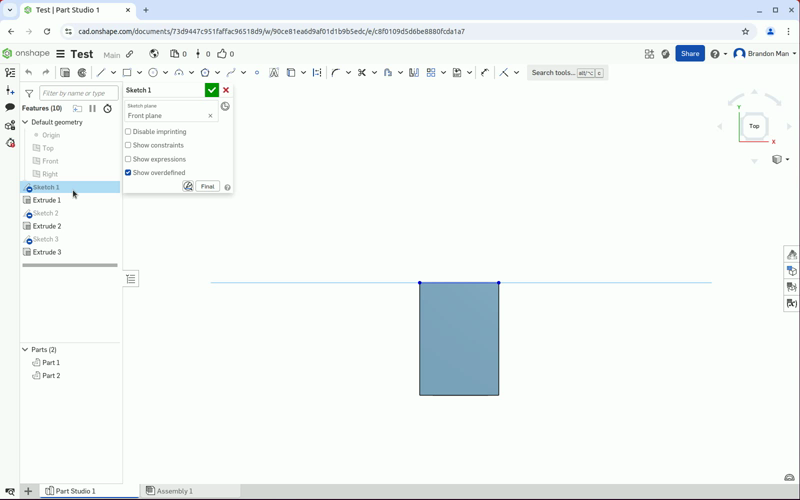
mouse_move(229, 92)
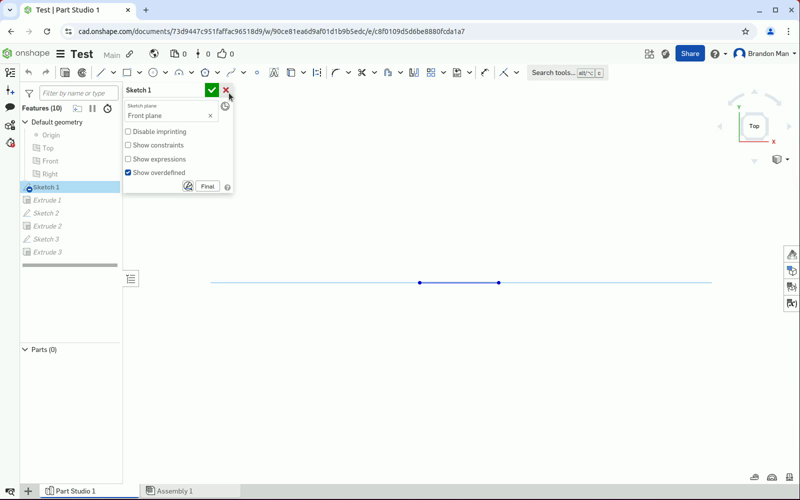
click(229, 92)
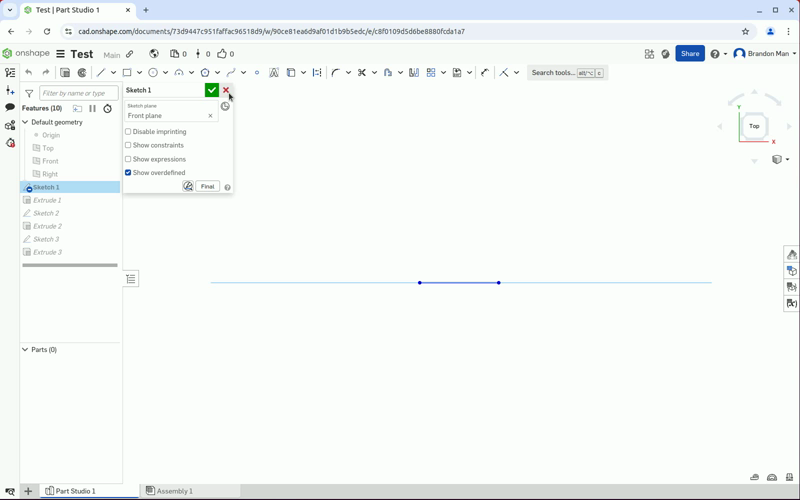
key(shift+s)
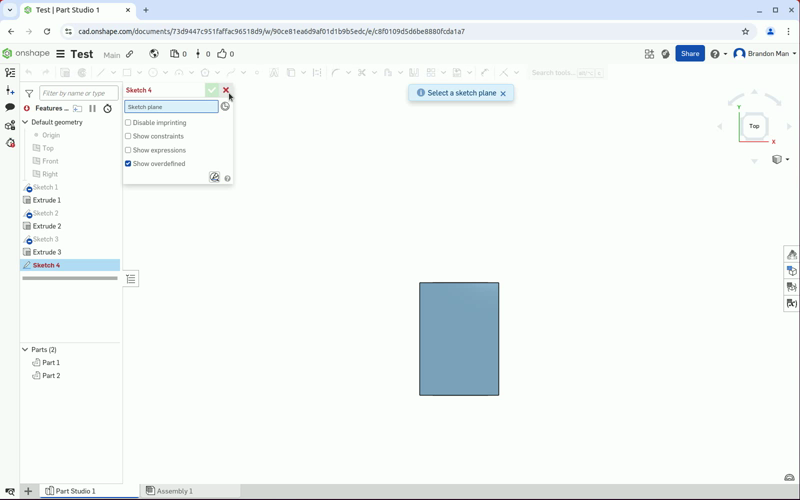
mouse_move(73, 150)
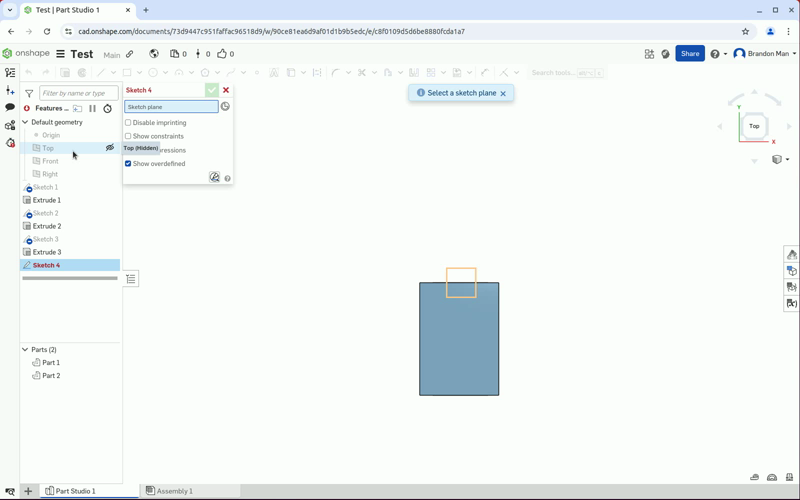
click(73, 150)
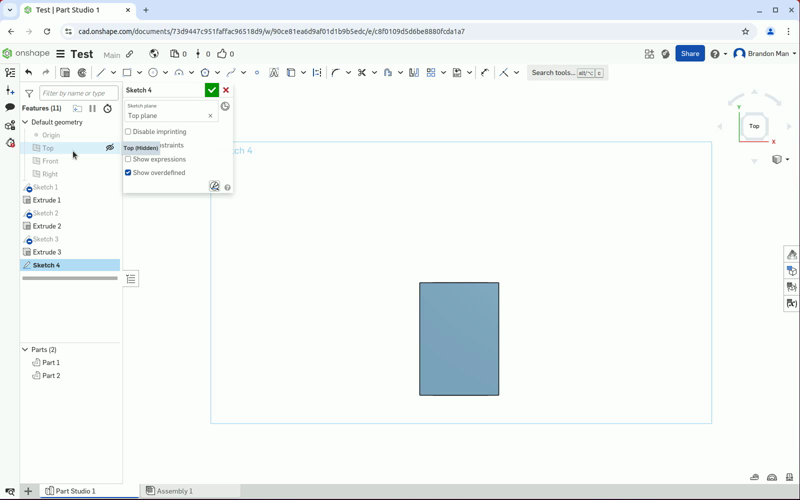
mouse_move(73, 352)
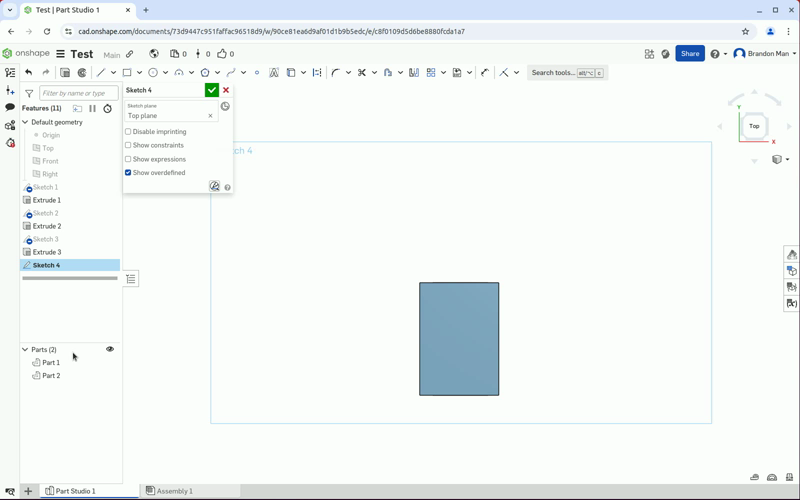
key(y)
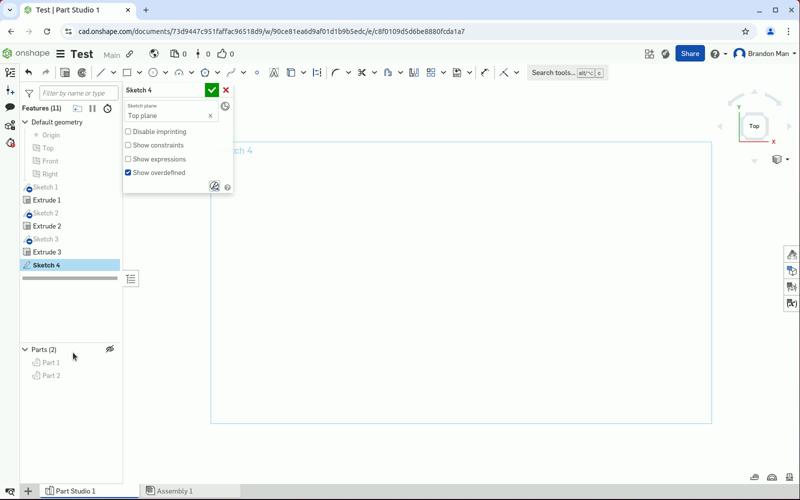
key(l)
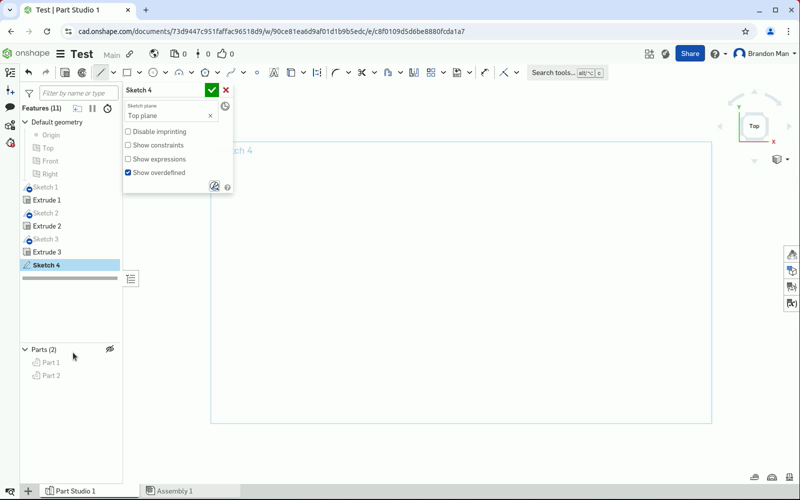
key_down(shift)
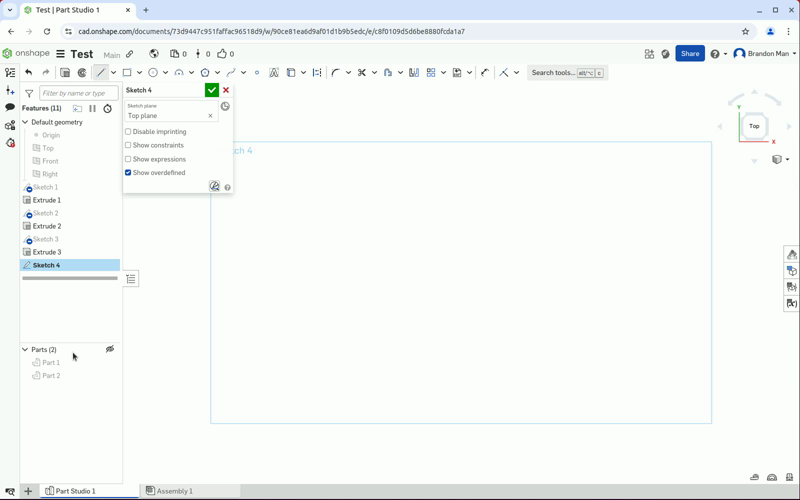
mouse_move(424, 332)
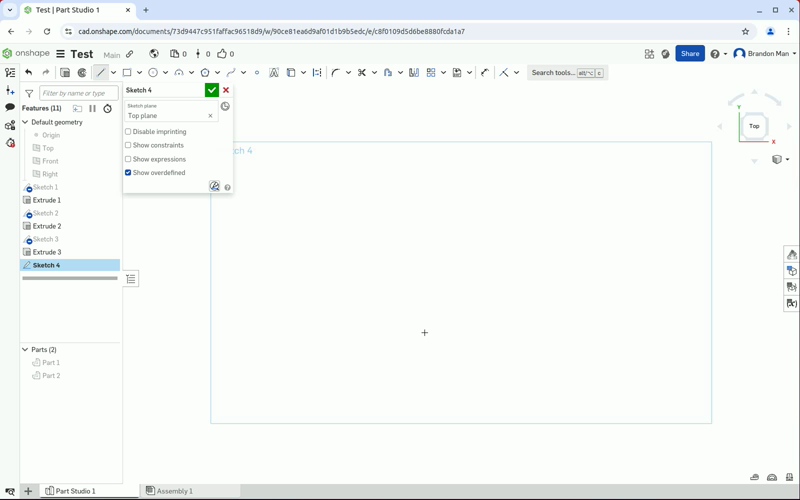
click(424, 332)
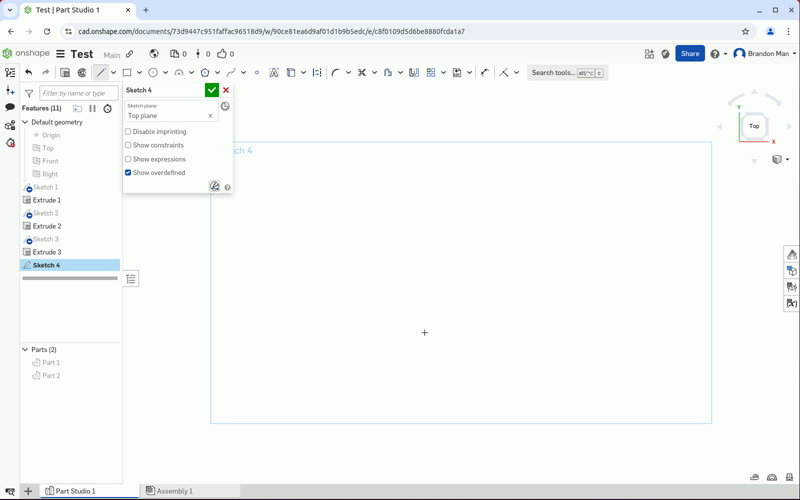
key_up(shift)
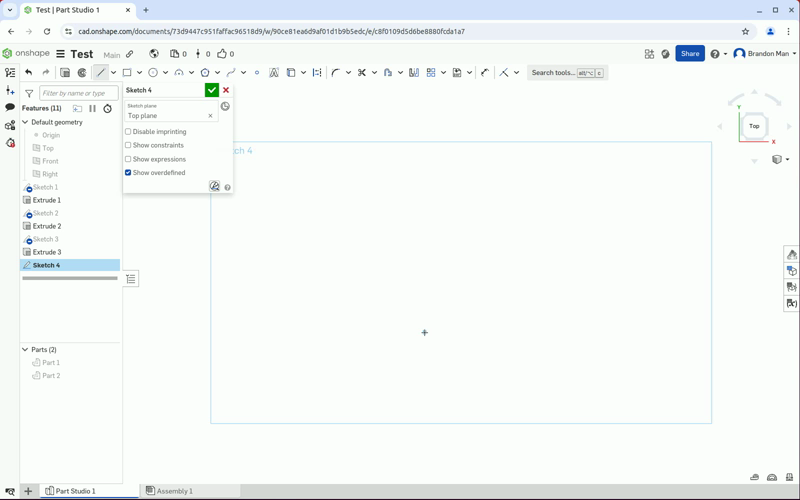
key_down(shift)
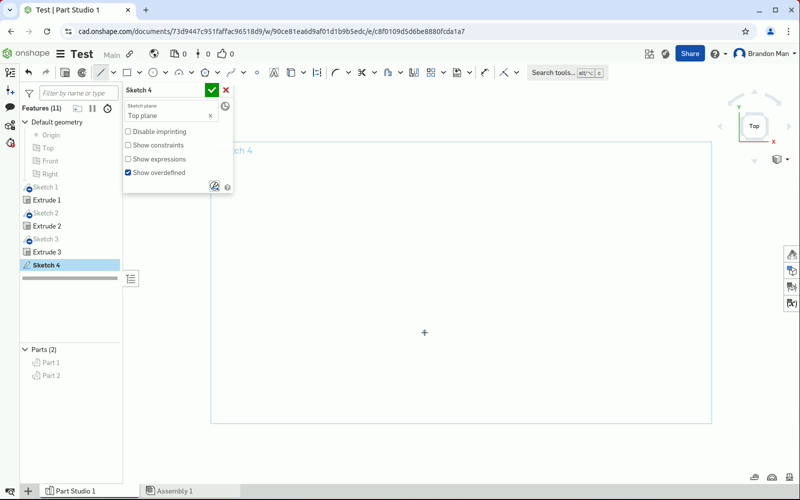
mouse_move(487, 332)
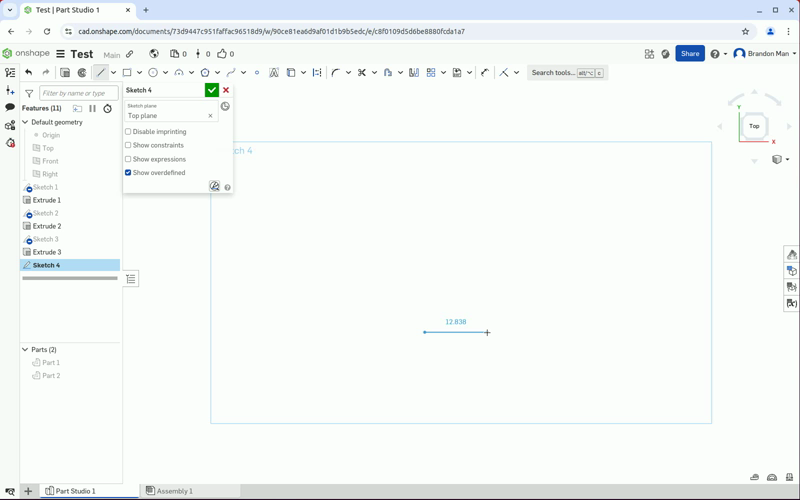
click(487, 332)
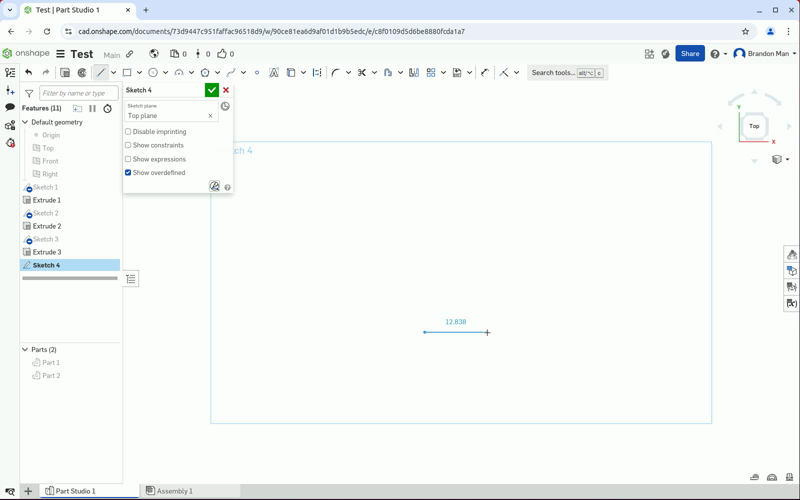
key_up(shift)
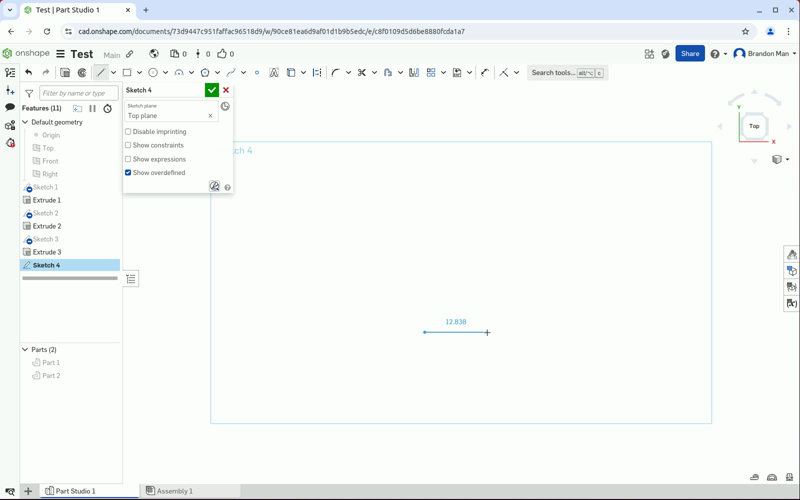
key_down(shift)
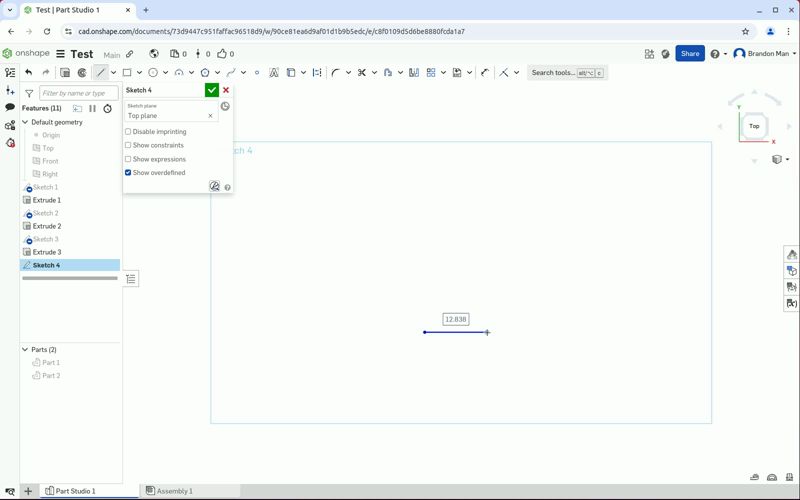
mouse_move(517, 332)
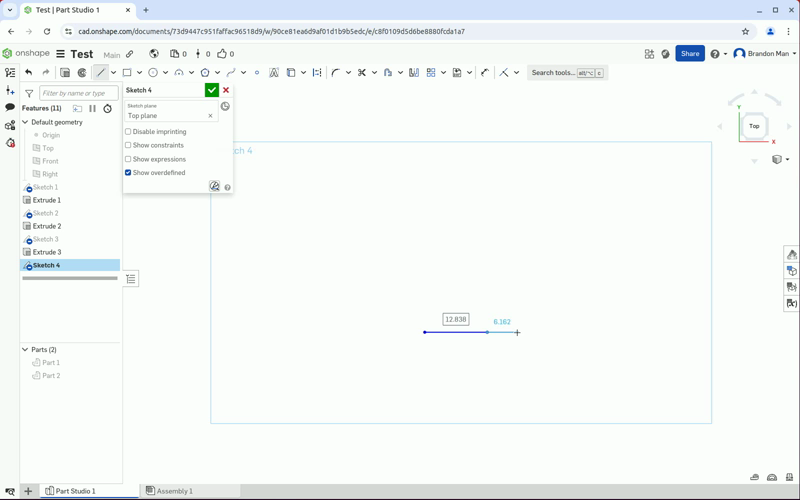
mouse_move(487, 282)
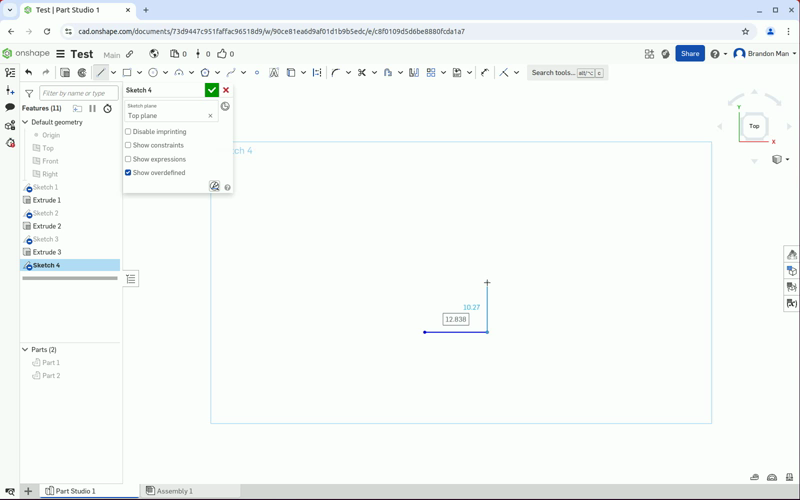
click(487, 282)
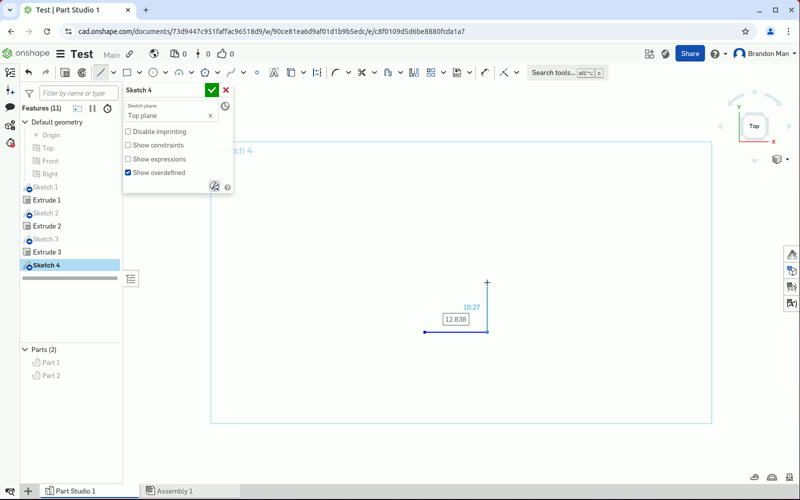
key_up(shift)
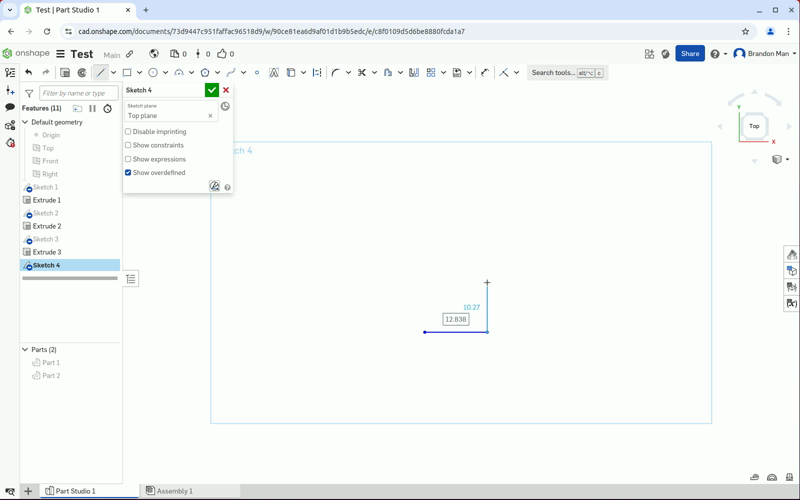
key_down(shift)
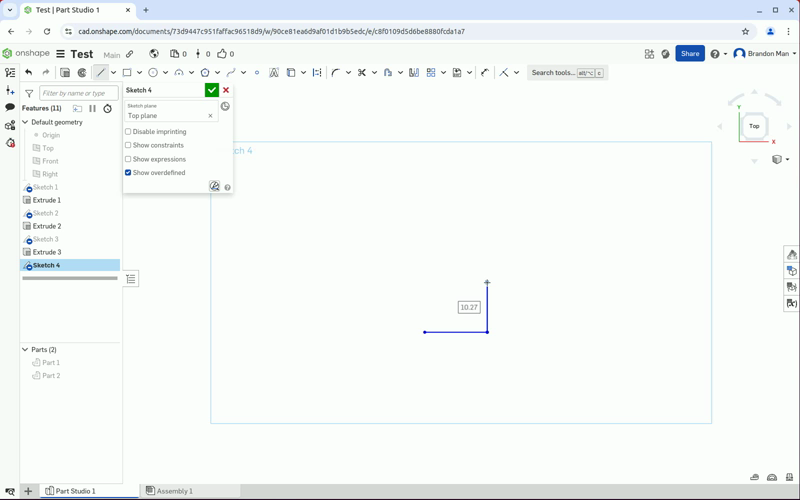
mouse_move(424, 282)
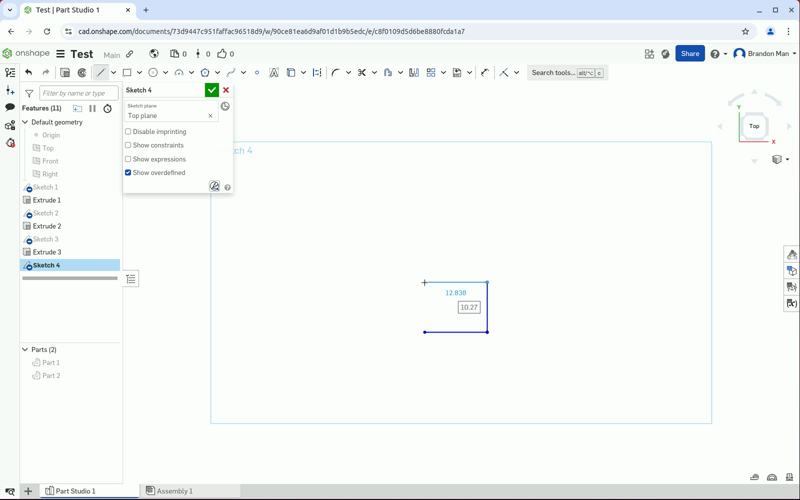
click(424, 282)
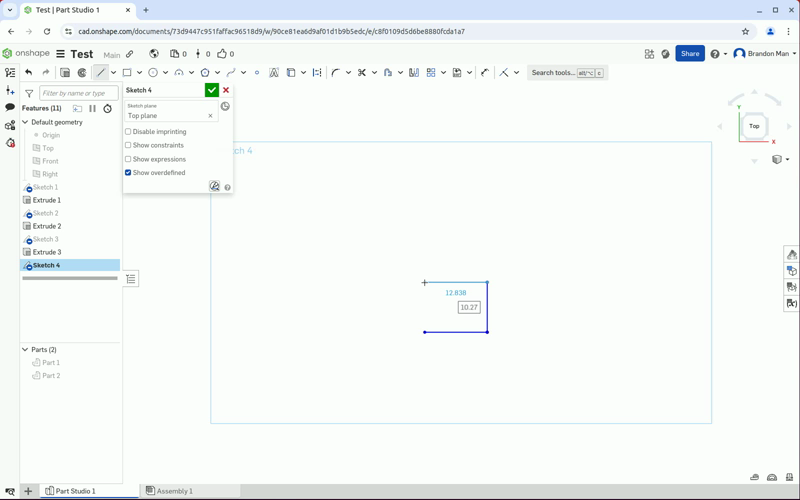
key_up(shift)
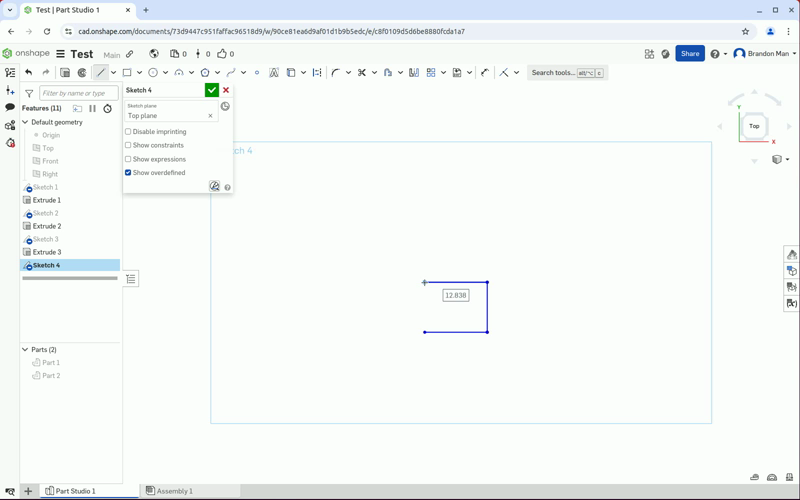
mouse_move(454, 282)
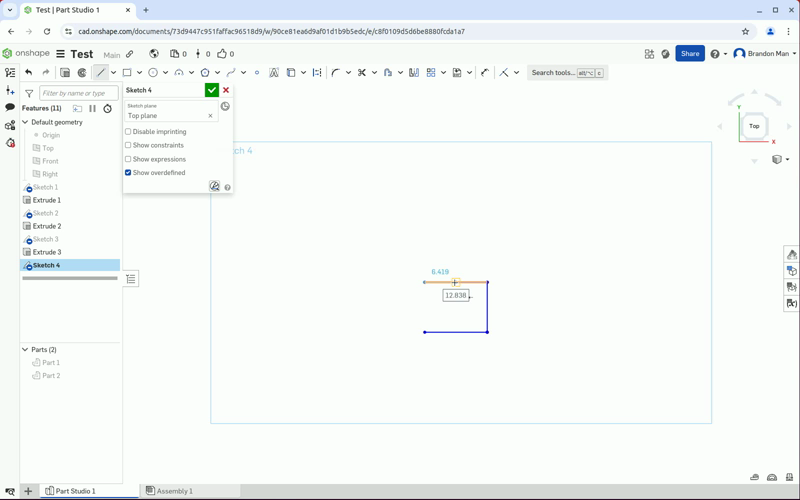
key_down(shift)
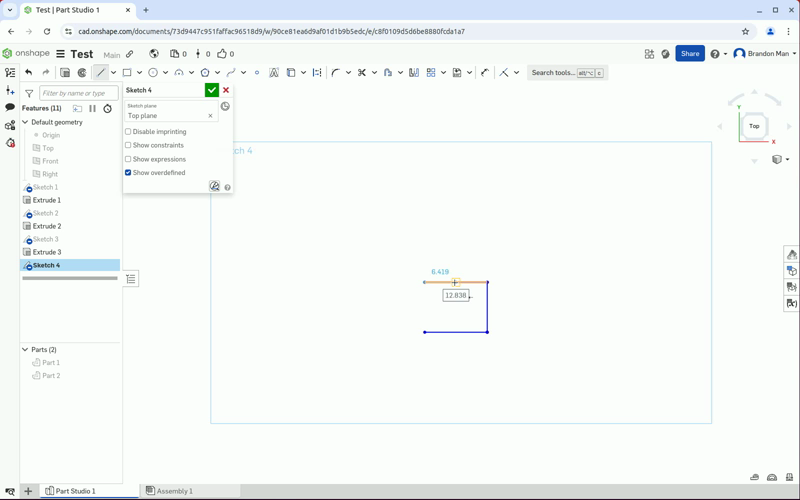
mouse_move(424, 332)
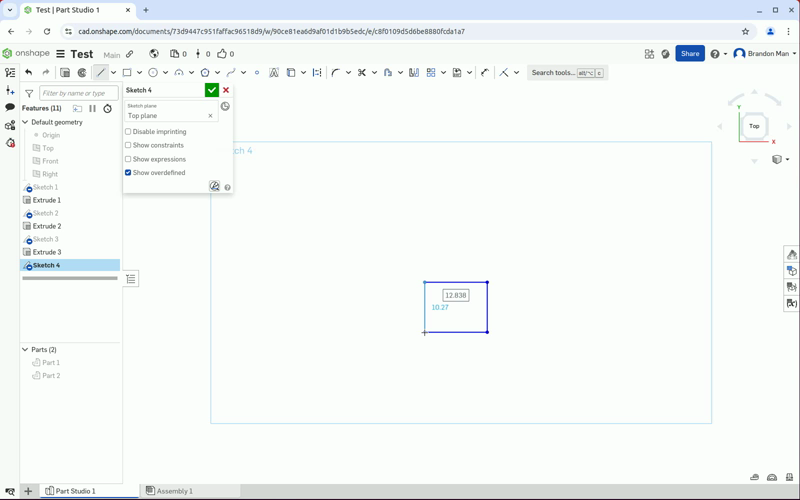
key_up(shift)
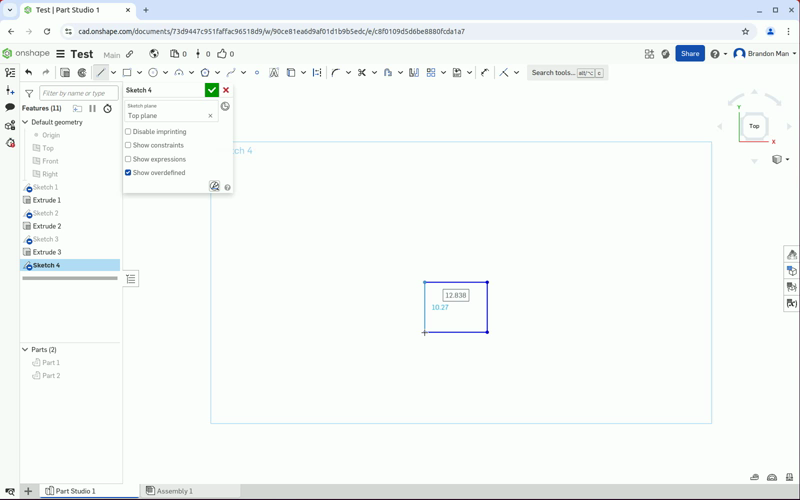
click(424, 332)
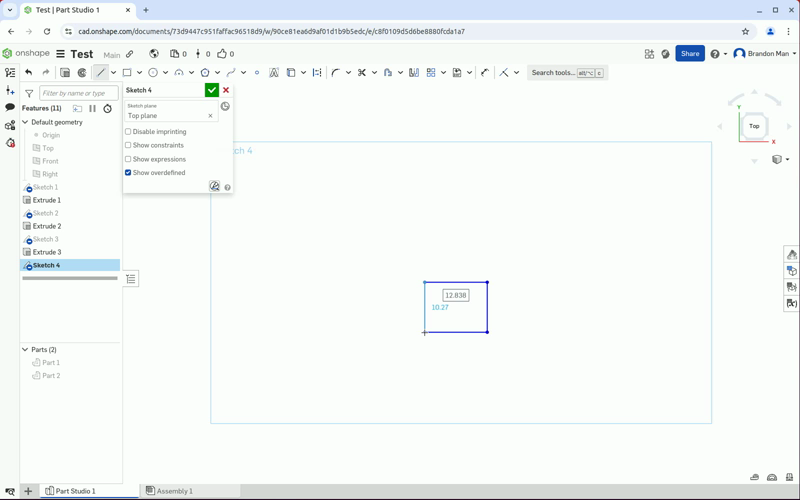
key(esc)
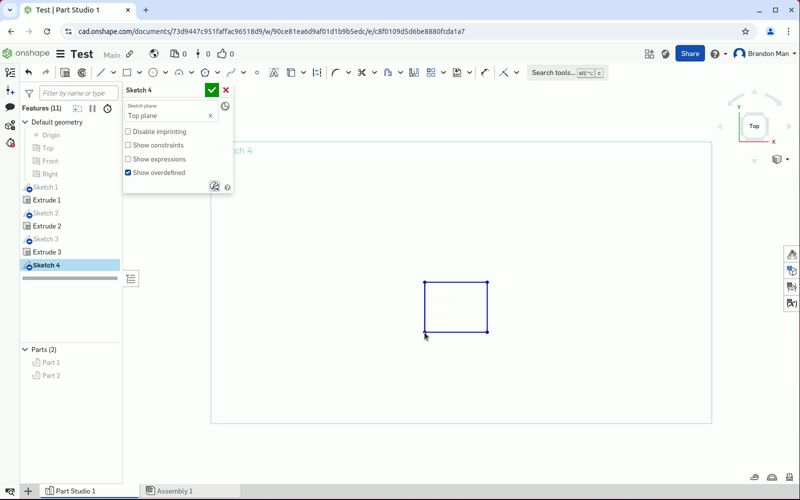
mouse_move(432, 320)
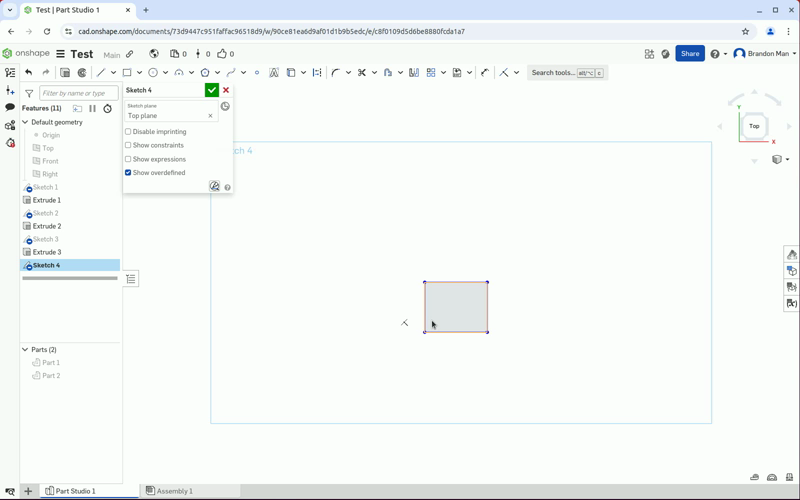
click(432, 320)
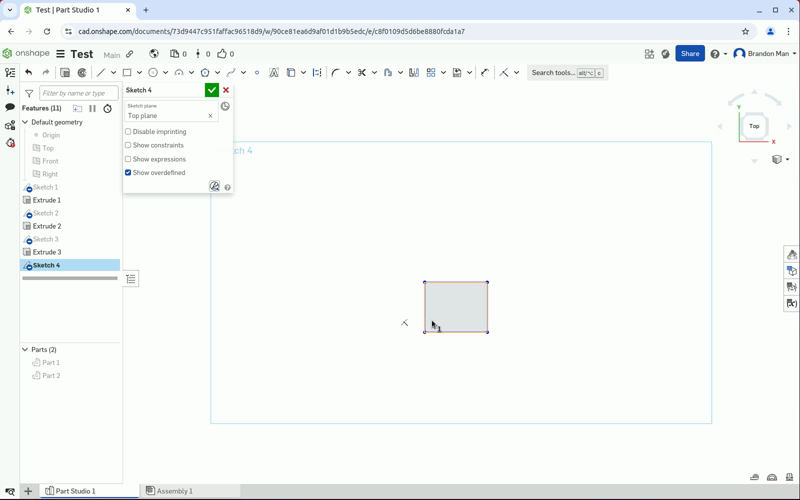
mouse_move(73, 352)
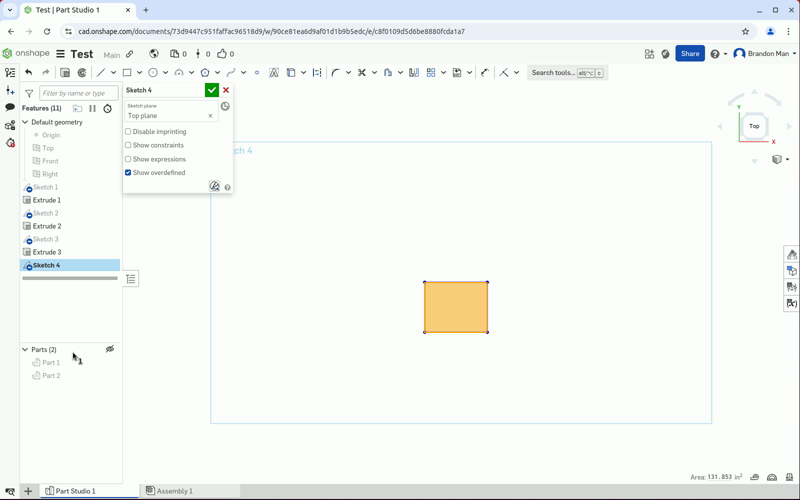
key(shift+y)
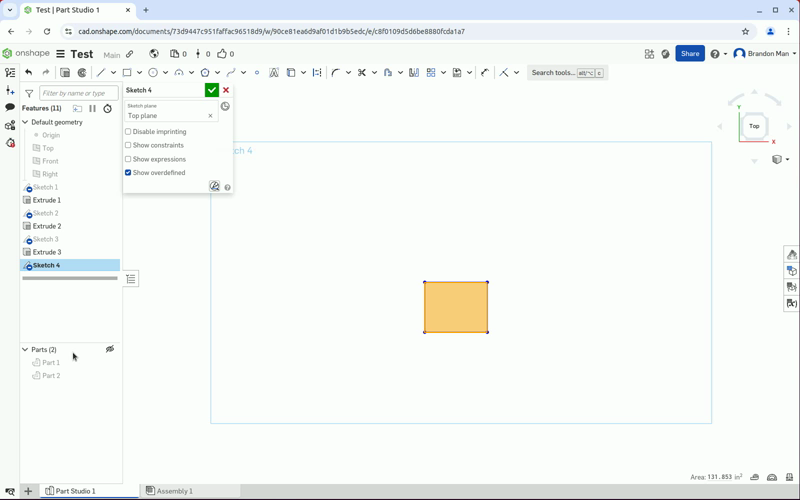
key(shift+e)
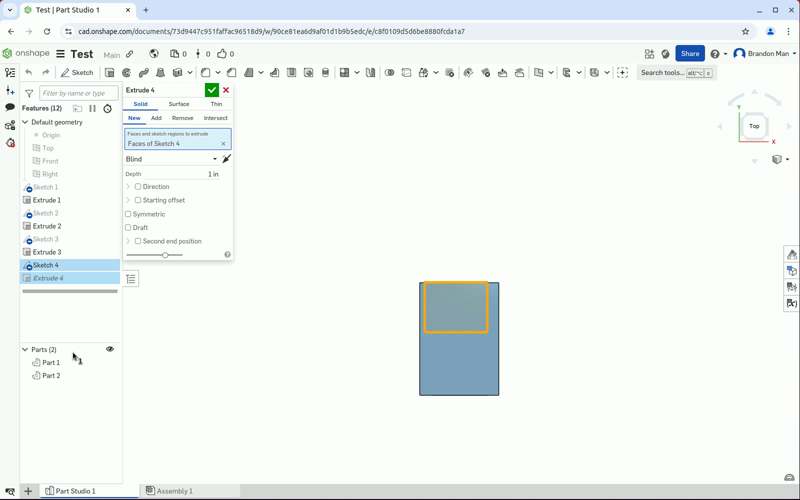
mouse_move(143, 106)
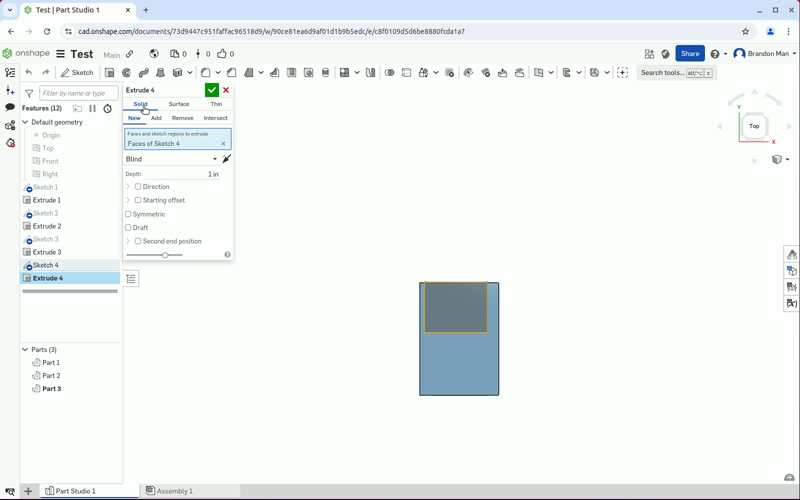
click(143, 106)
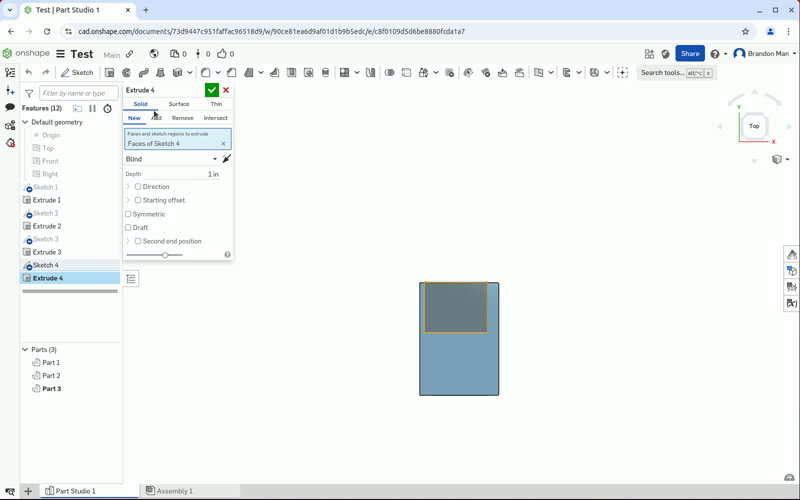
mouse_move(186, 120)
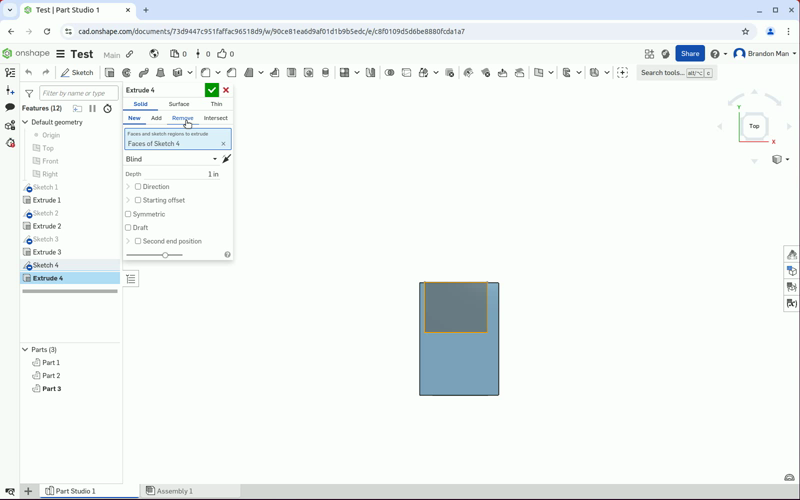
click(186, 120)
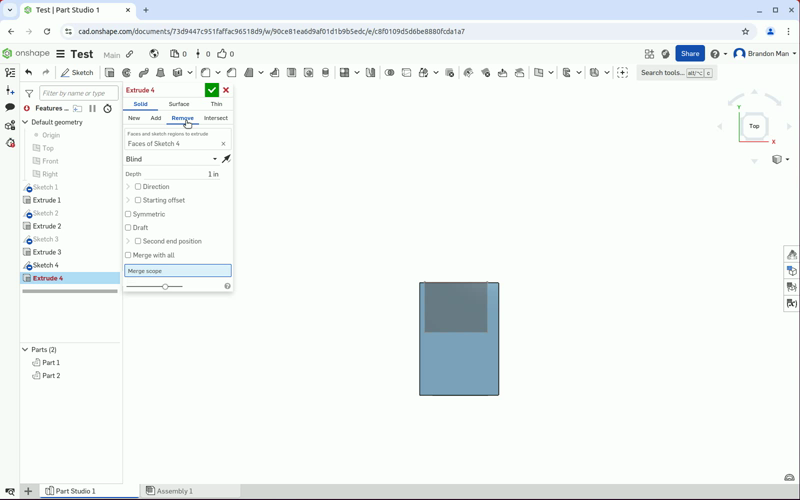
key(tab, 4)
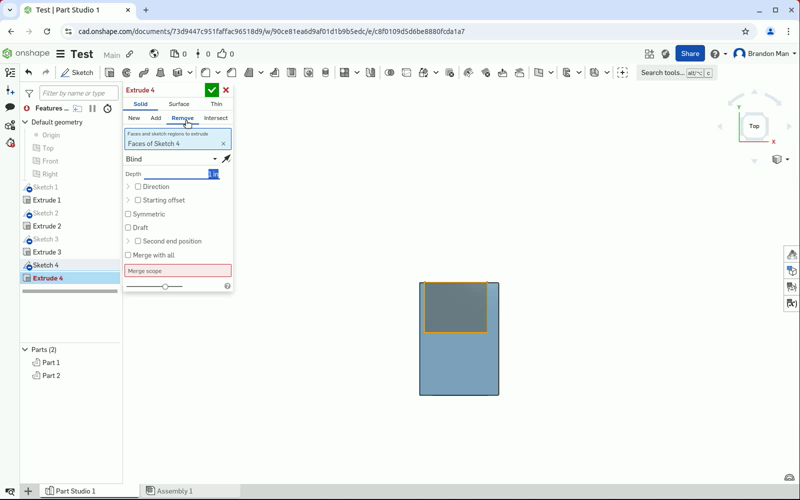
text(-23.108)
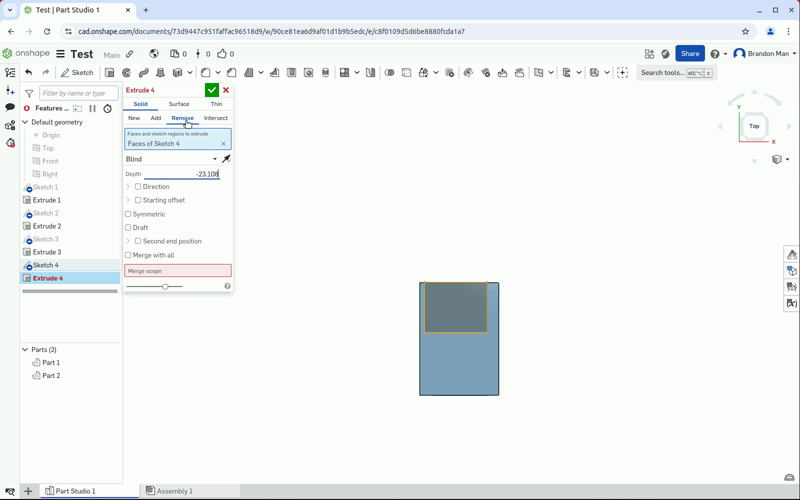
key(tab, 6)
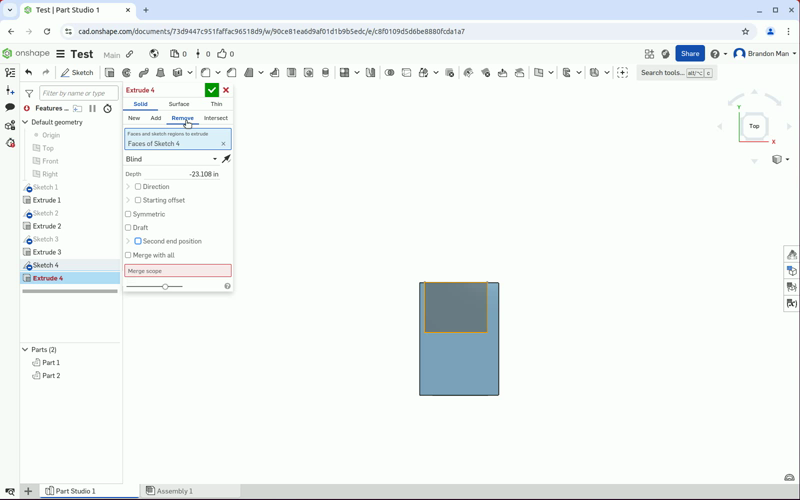
key(space)
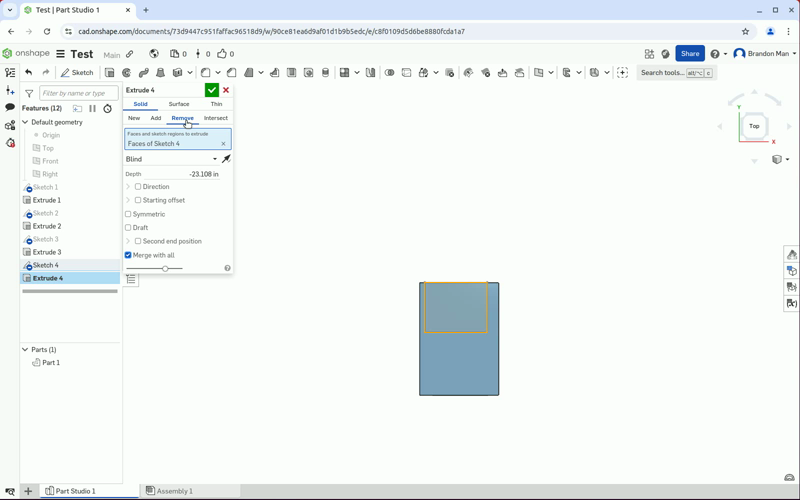
key(enter)
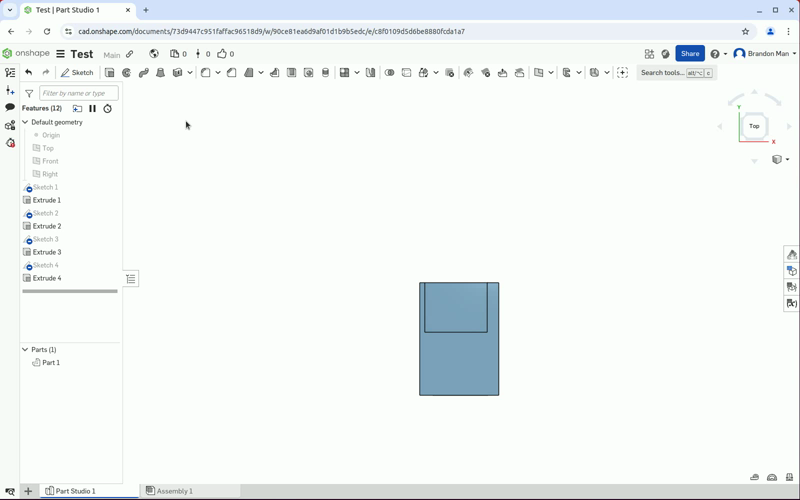
key(shift+h)
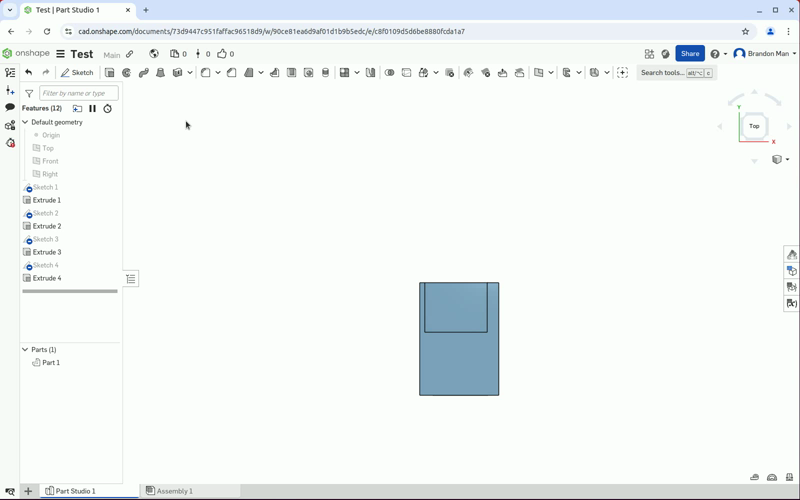
key(shift+h)
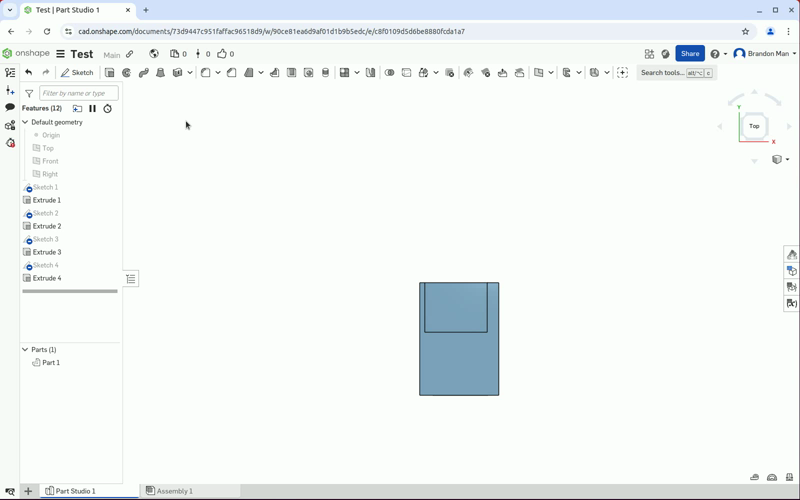
mouse_move(73, 189)
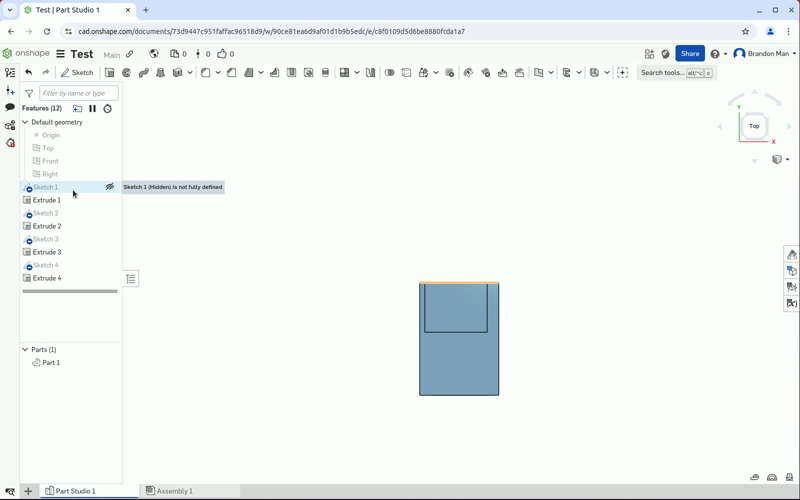
click(73, 189)
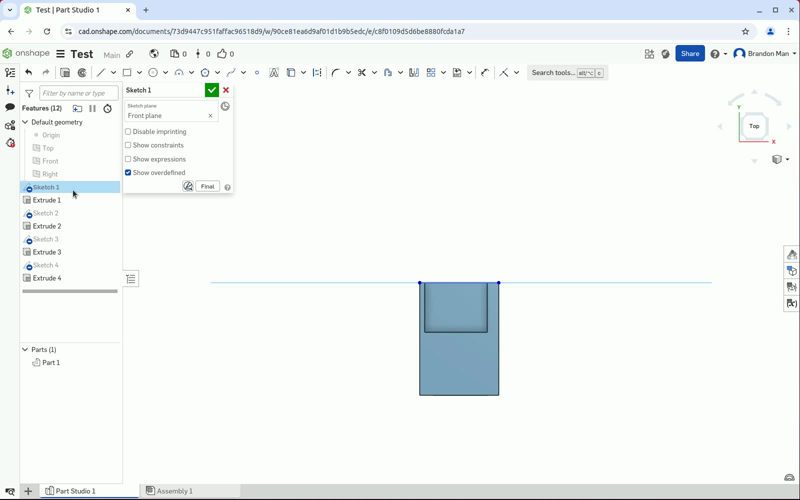
mouse_move(229, 92)
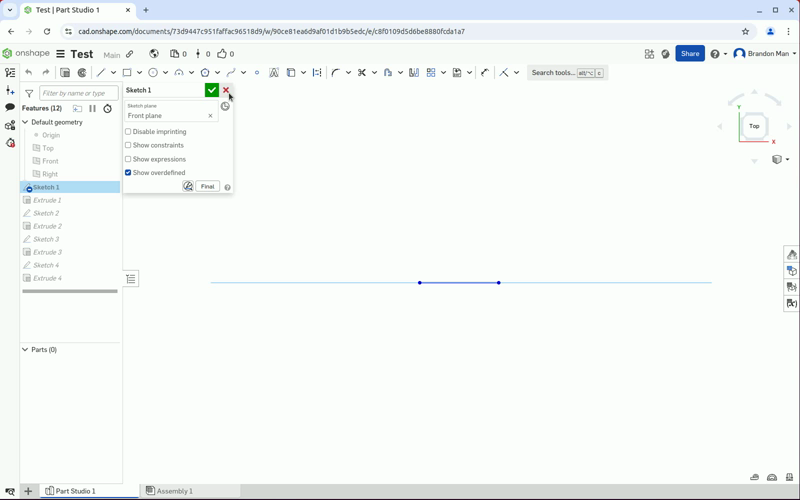
click(229, 92)
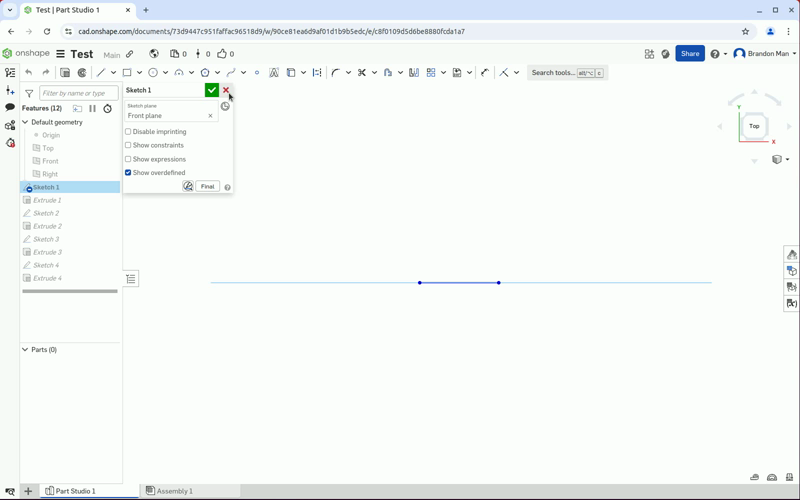
key(shift+s)
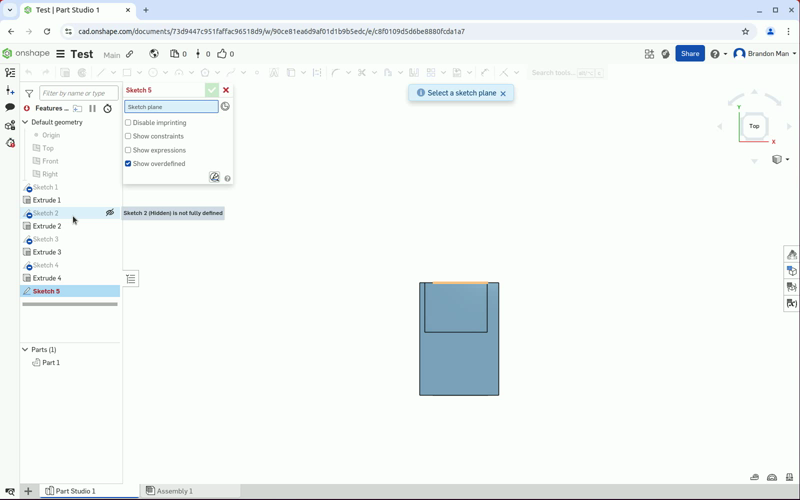
scroll(3)
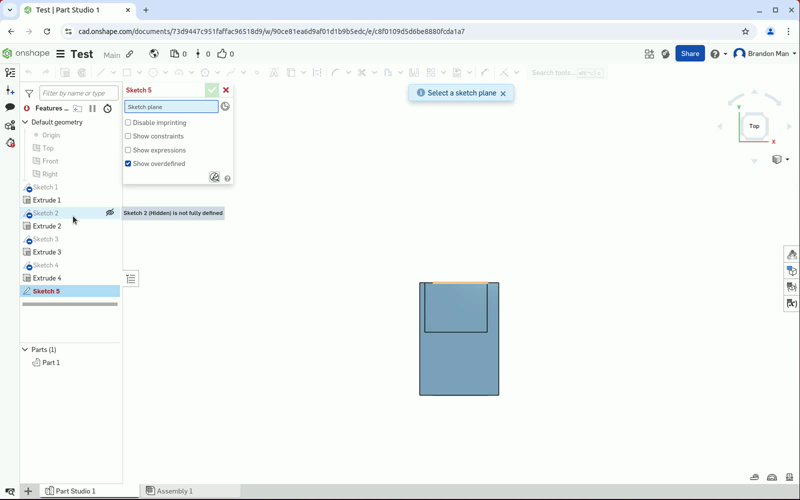
mouse_move(73, 150)
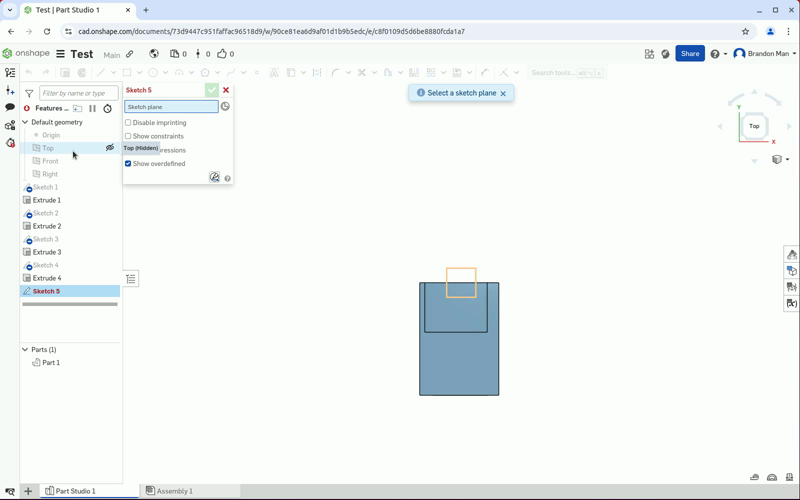
click(73, 150)
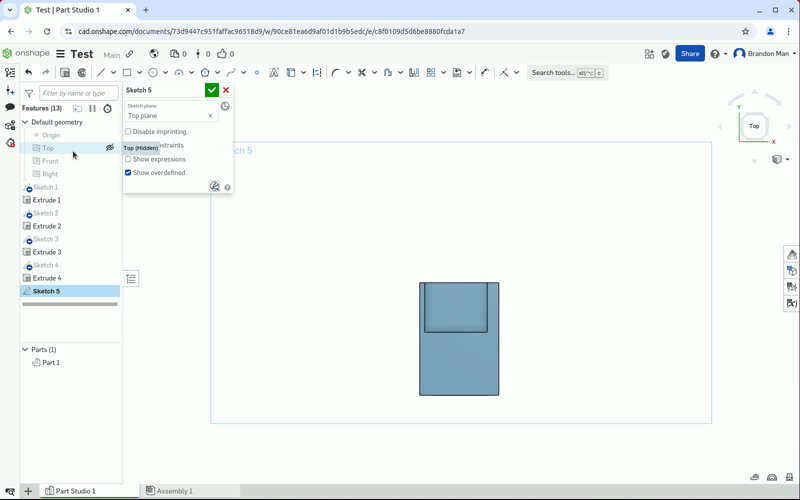
mouse_move(73, 352)
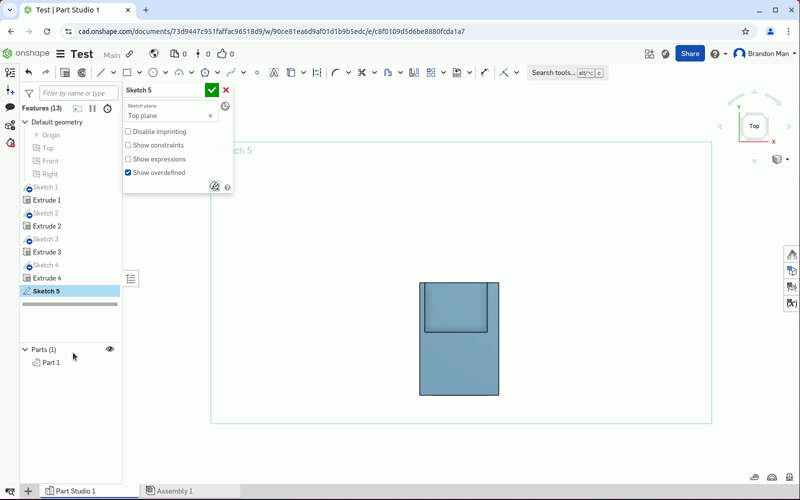
key(y)
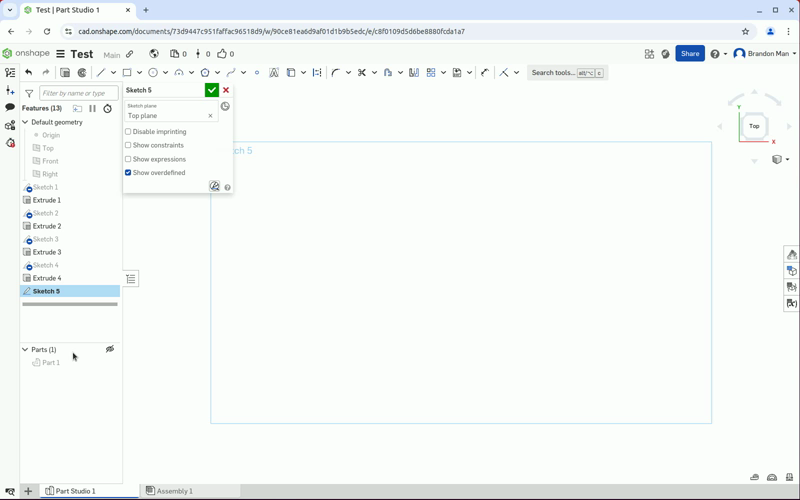
key(c)
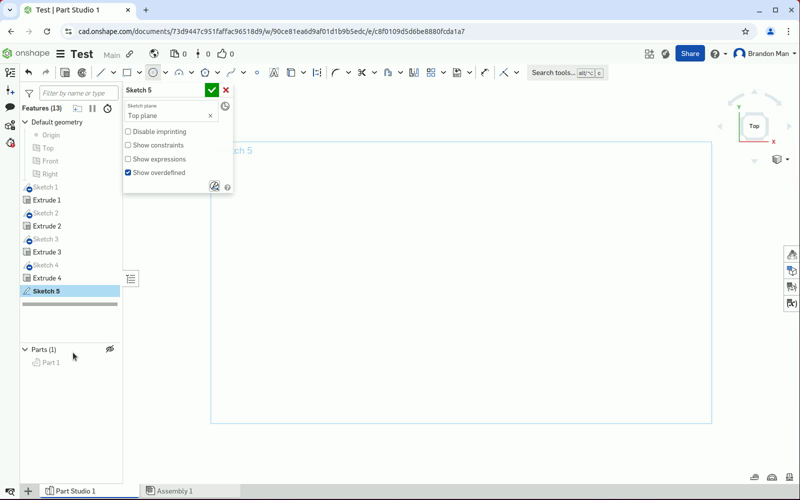
key_down(shift)
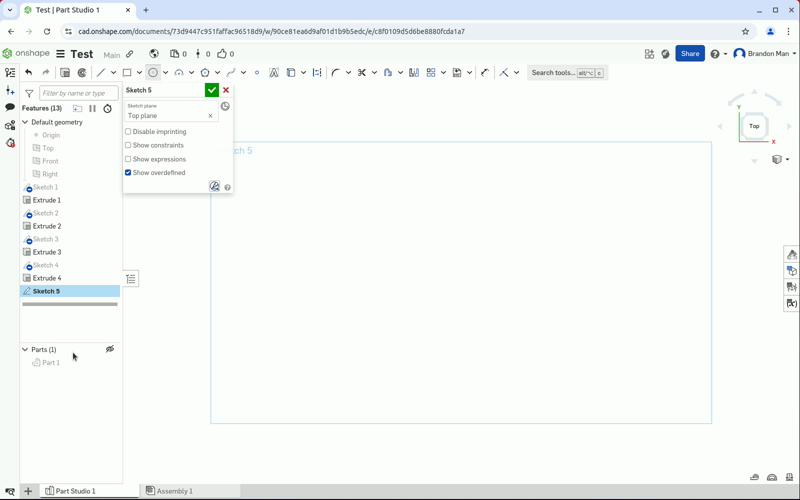
mouse_move(461, 293)
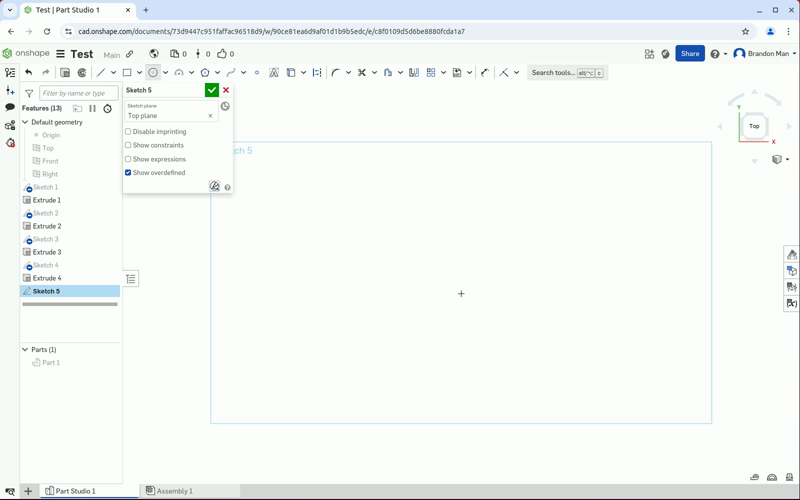
click(461, 293)
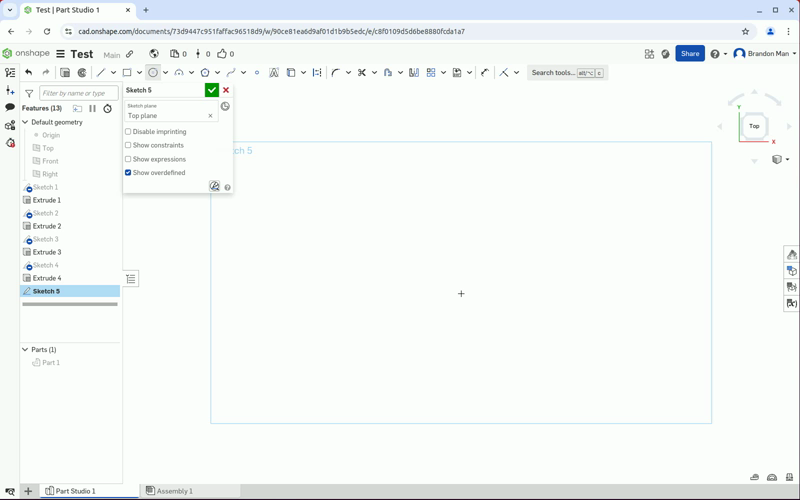
key_up(shift)
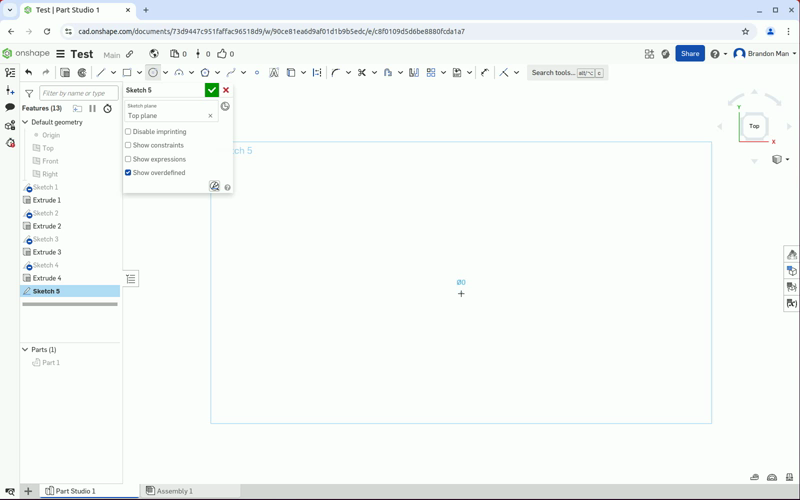
mouse_move(466, 293)
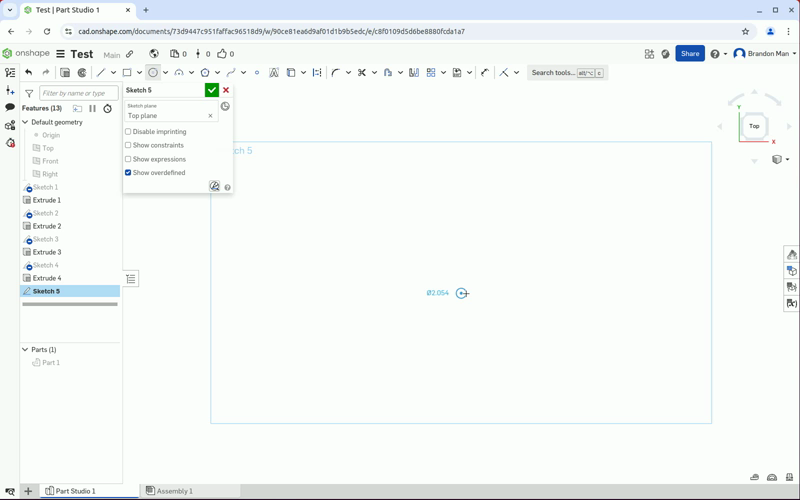
click(466, 293)
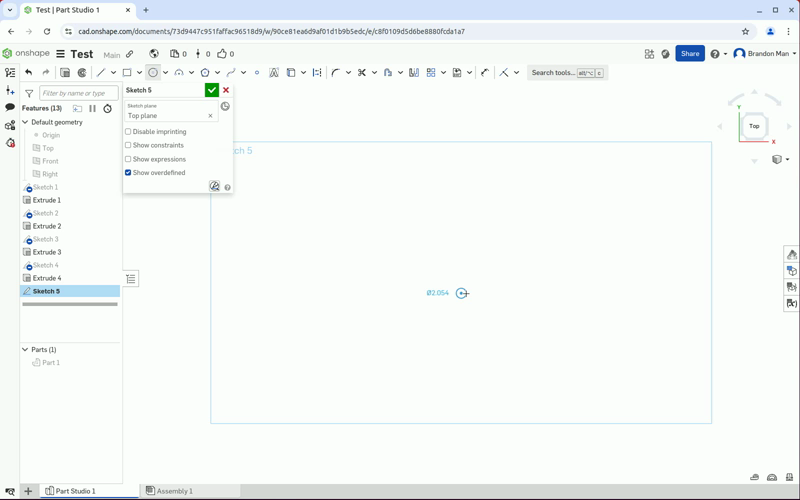
key(esc)
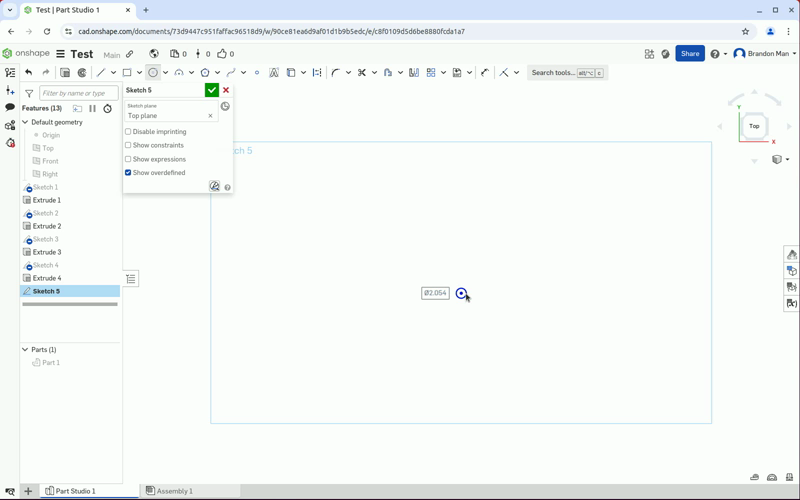
mouse_move(461, 289)
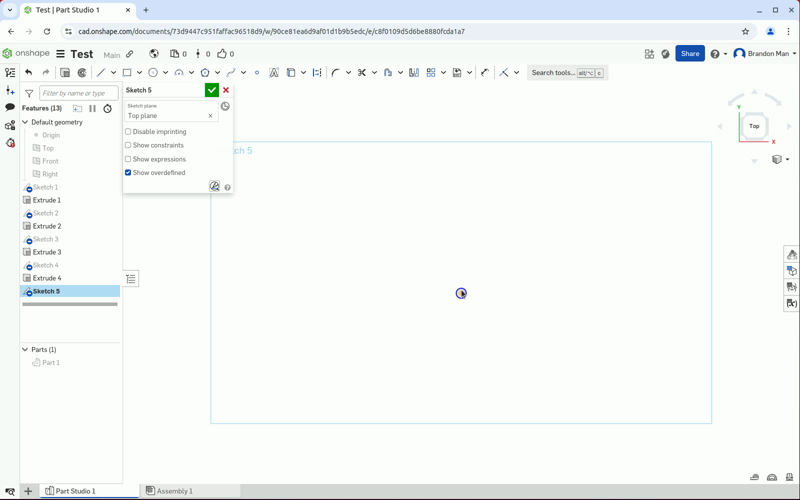
scroll(6)
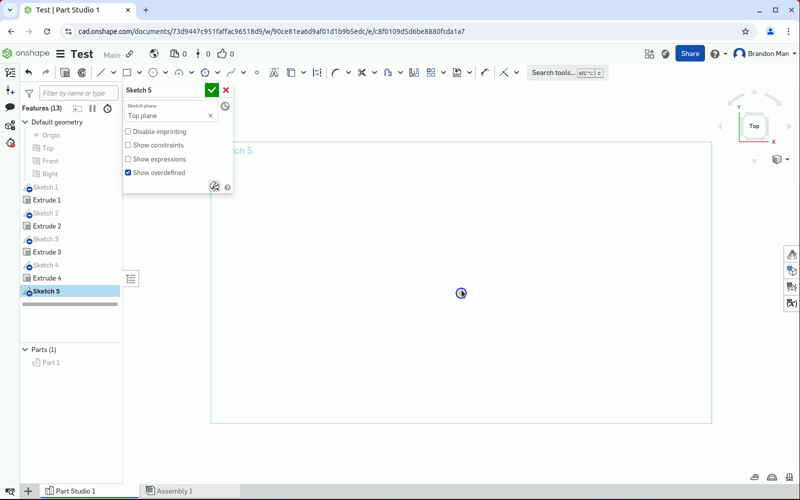
scroll(6)
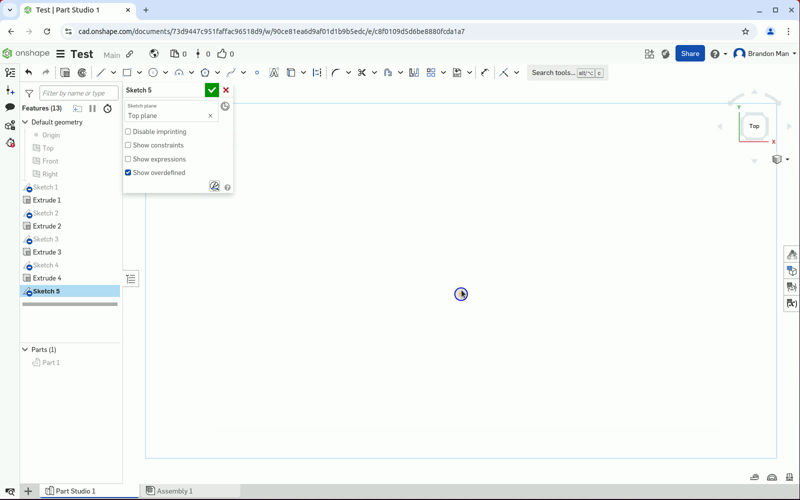
scroll(6)
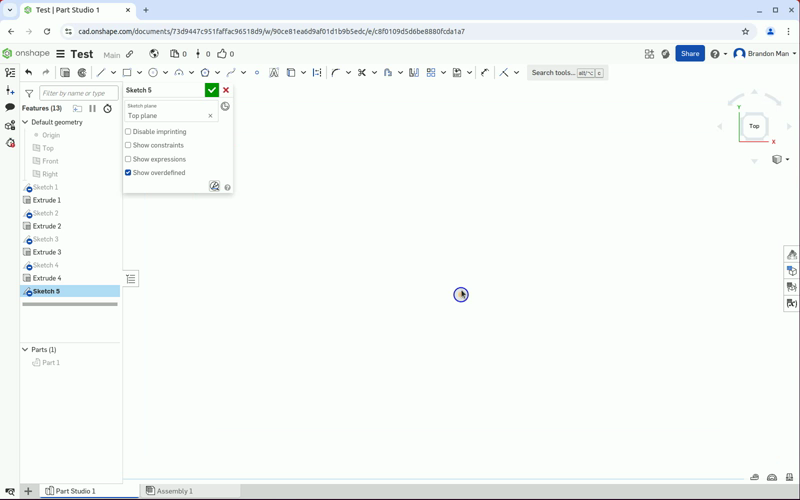
scroll(6)
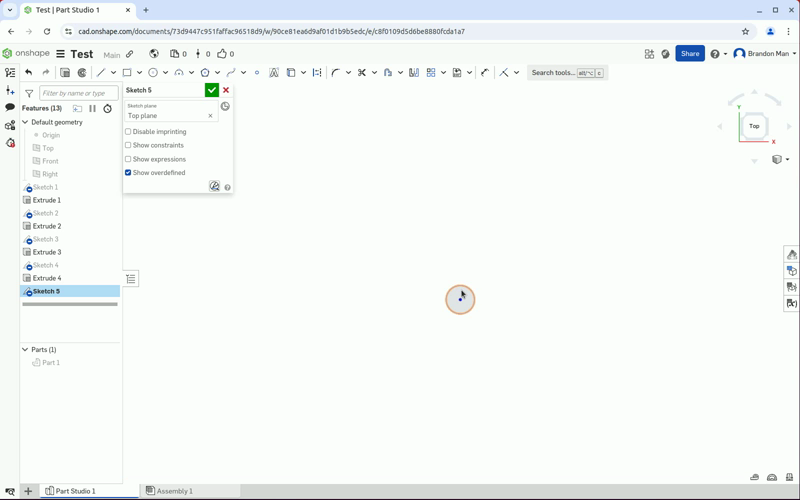
scroll(6)
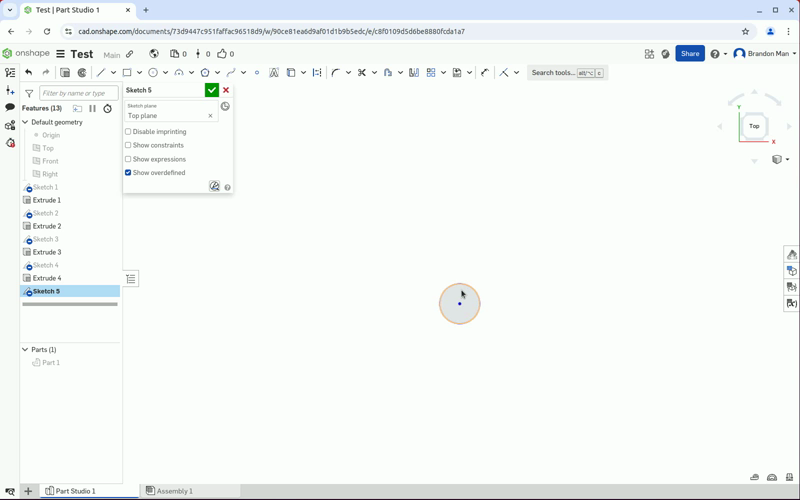
scroll(6)
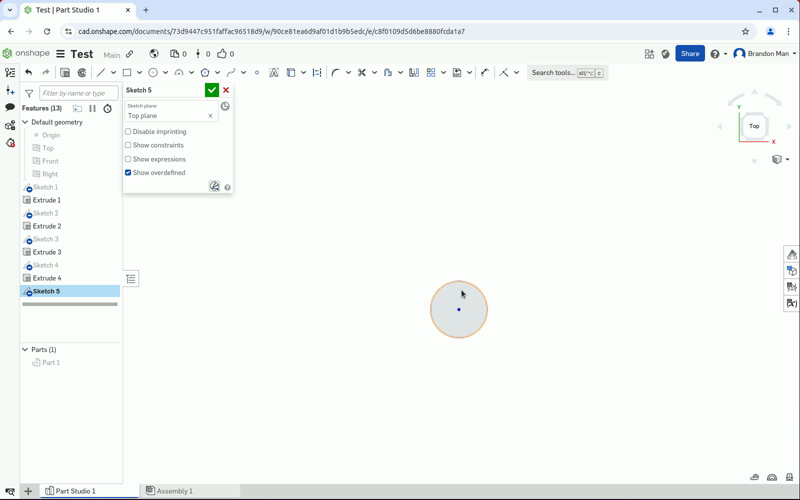
scroll(6)
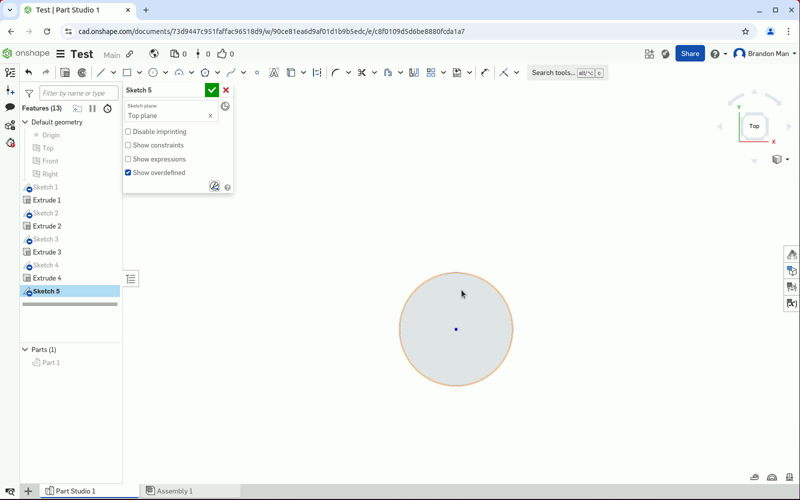
click(461, 289)
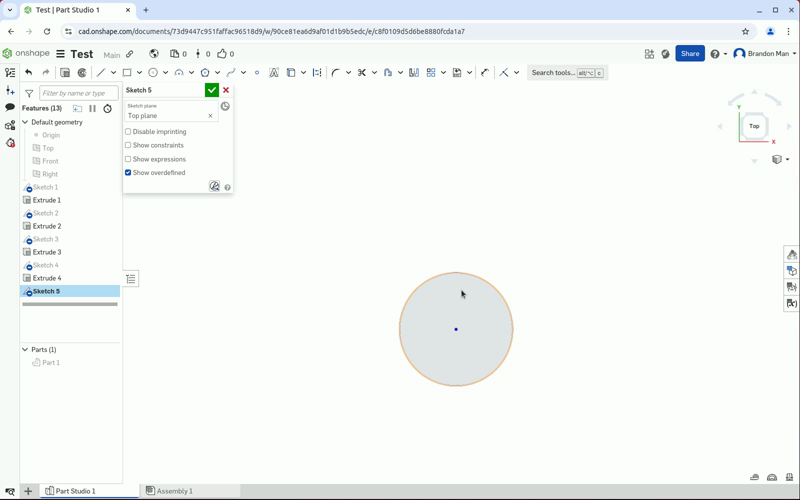
scroll(-6)
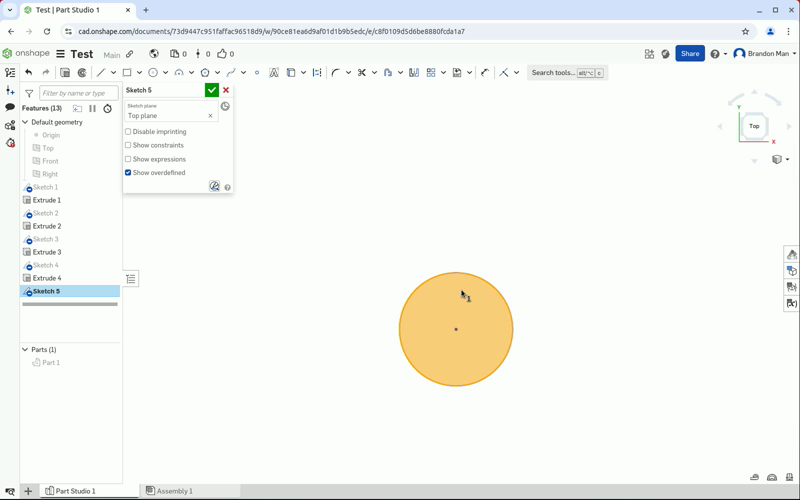
scroll(-6)
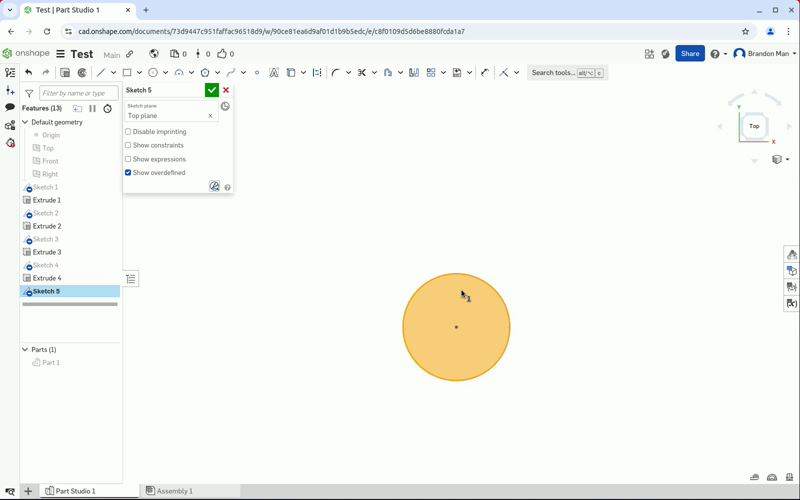
scroll(-6)
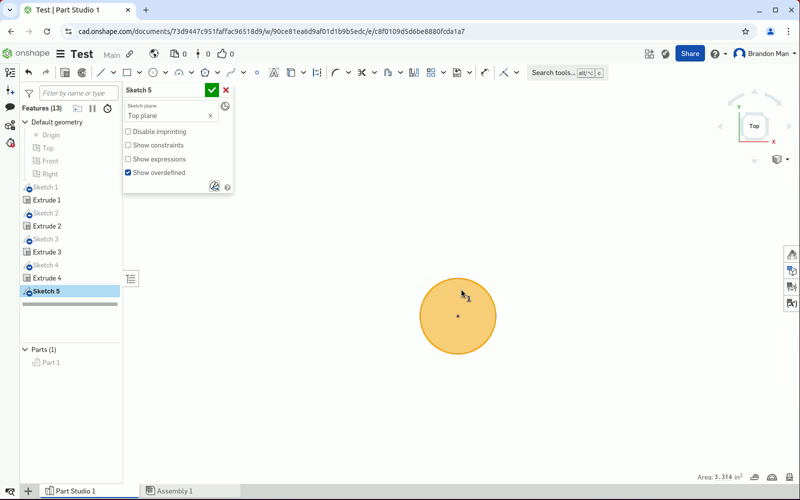
scroll(-6)
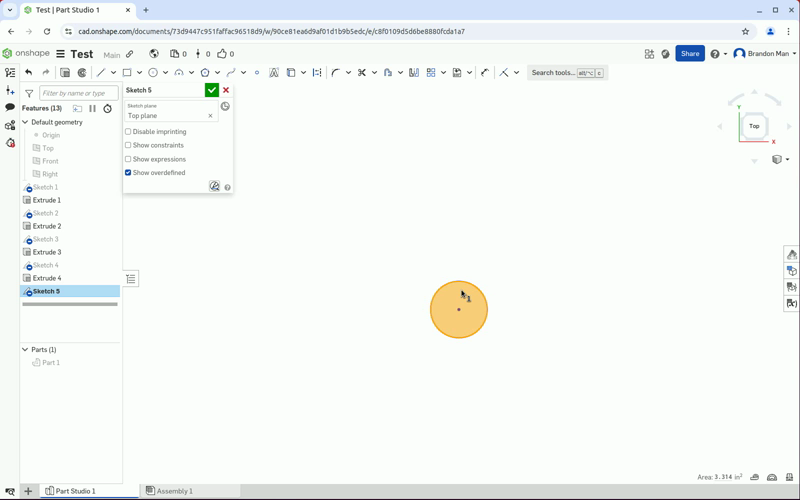
scroll(-6)
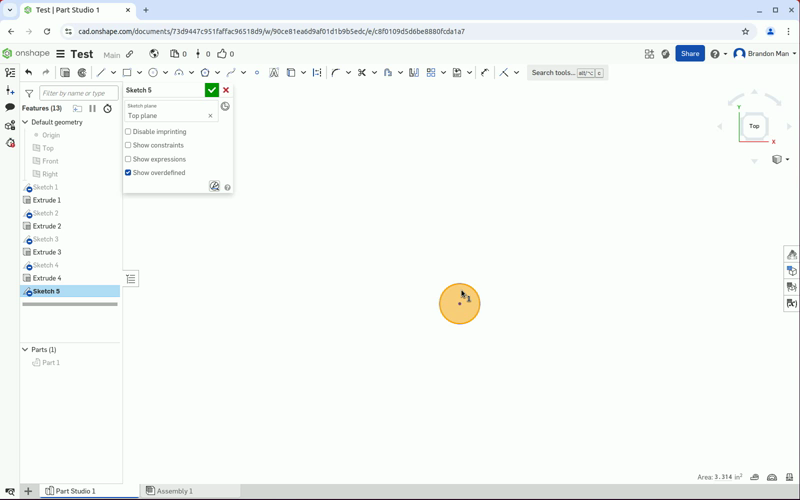
scroll(-6)
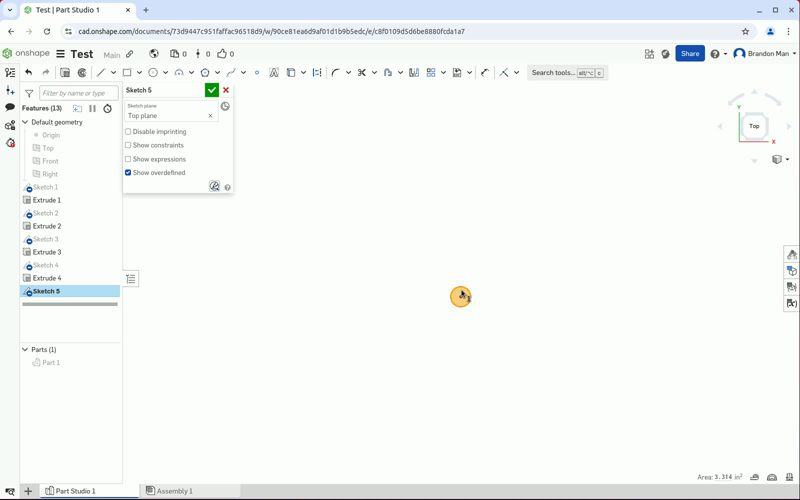
scroll(-6)
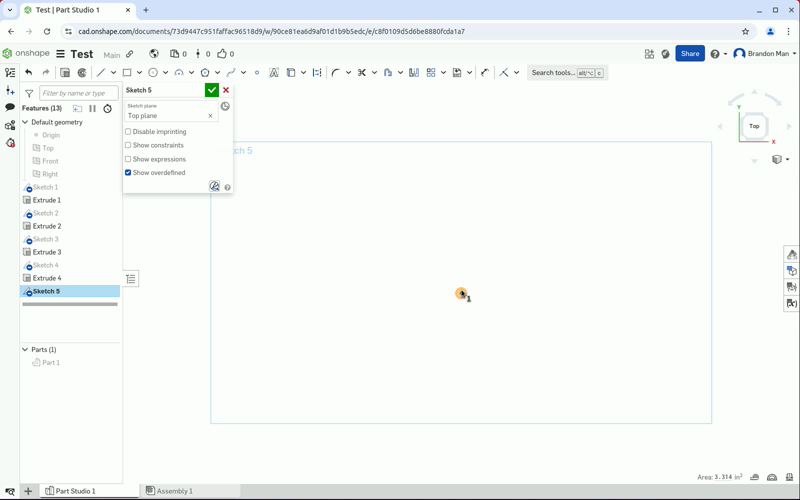
mouse_move(73, 352)
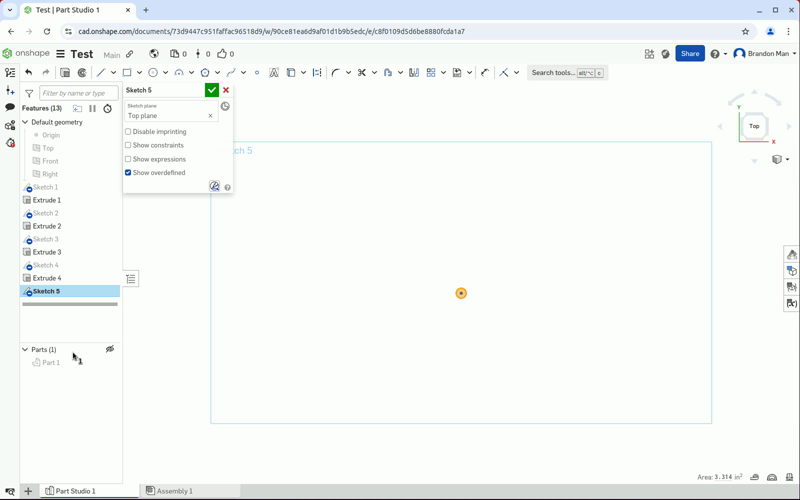
key(shift+y)
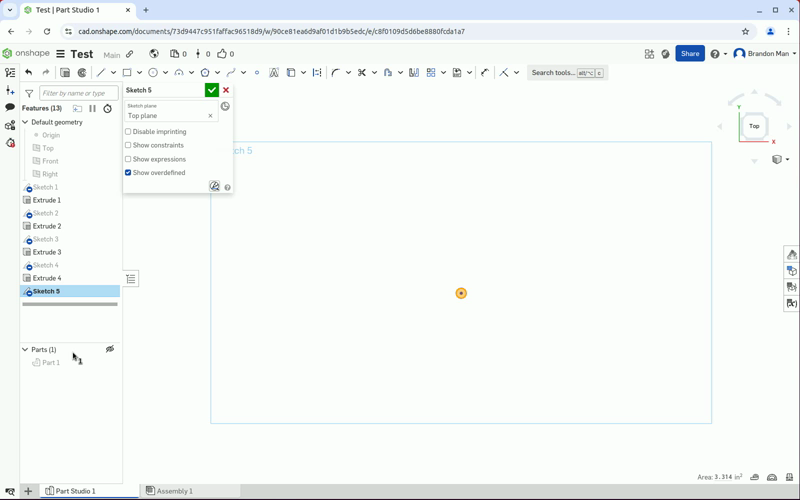
key(shift+e)
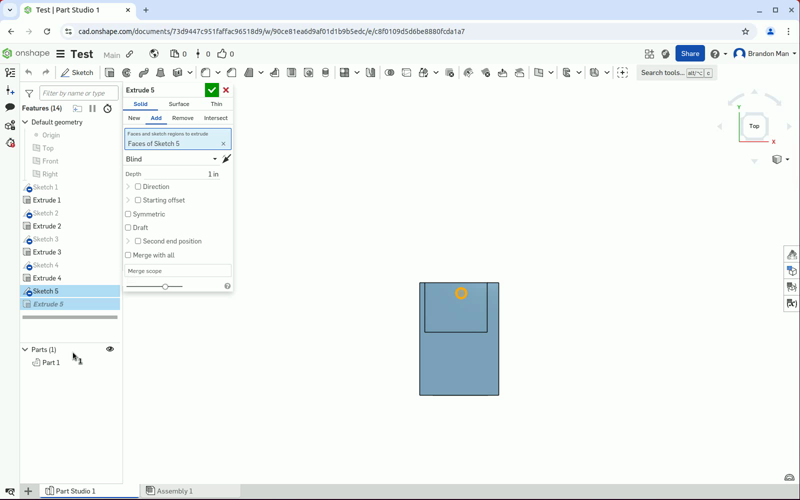
mouse_move(143, 106)
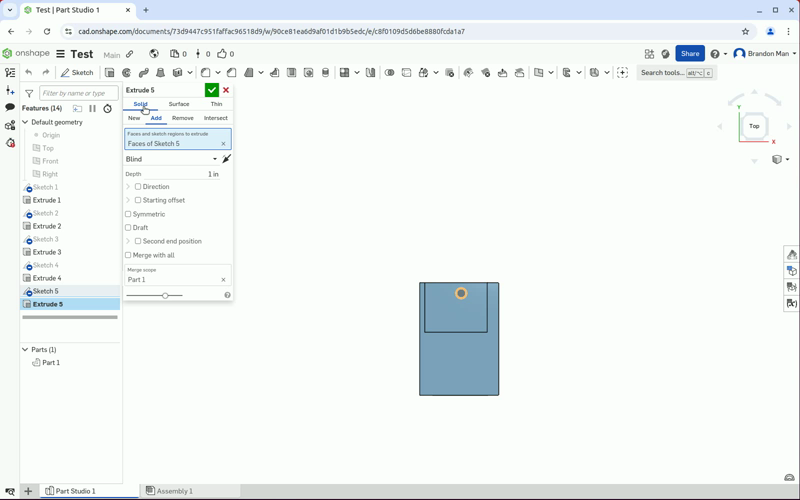
click(143, 106)
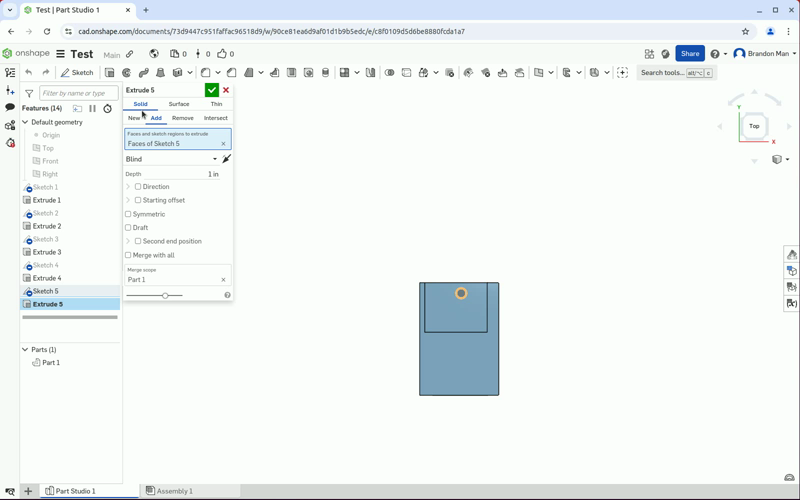
mouse_move(137, 120)
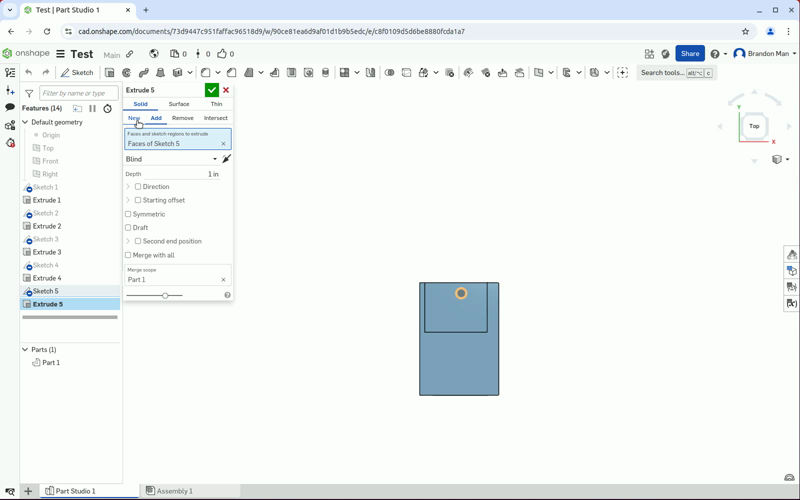
click(137, 120)
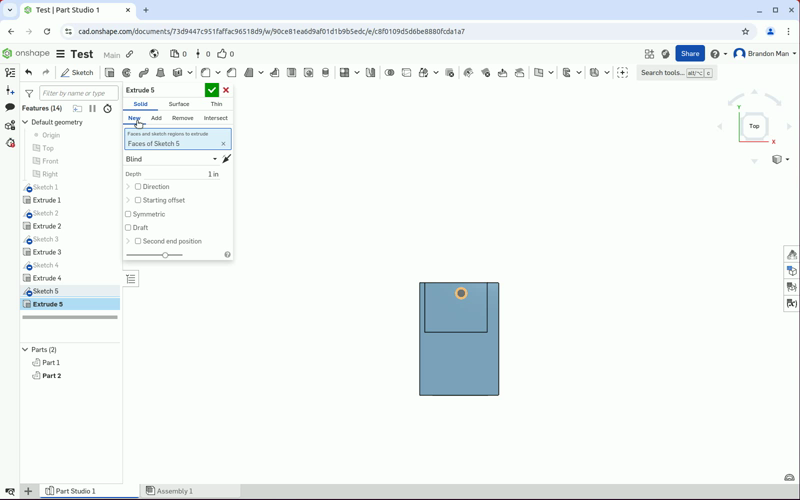
key(tab, 4)
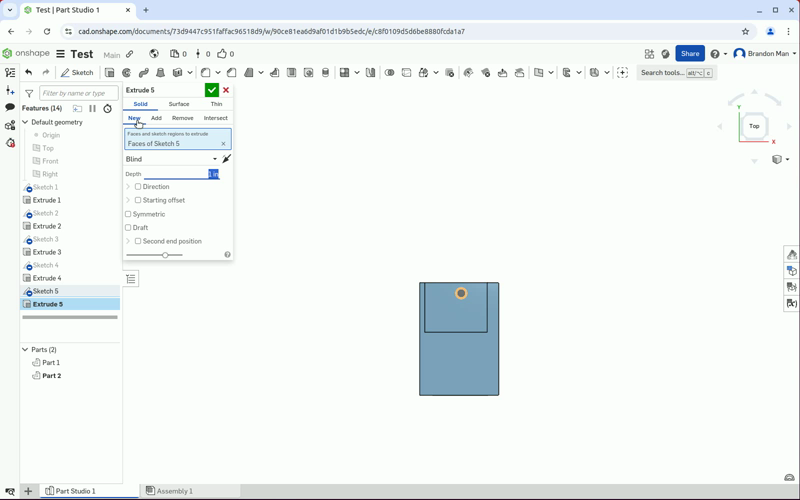
text(1.444)
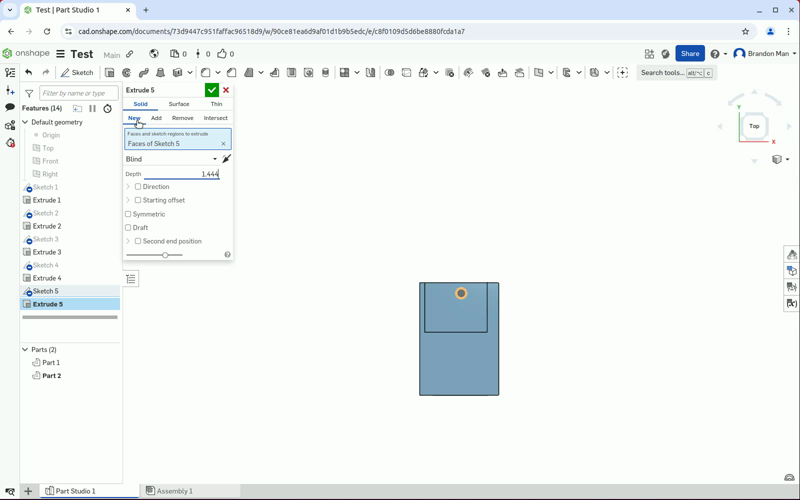
key(enter)
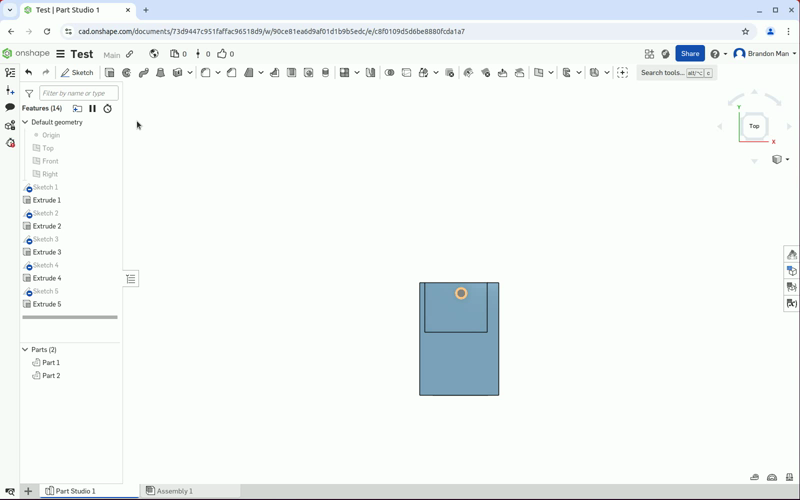
key(shift+h)
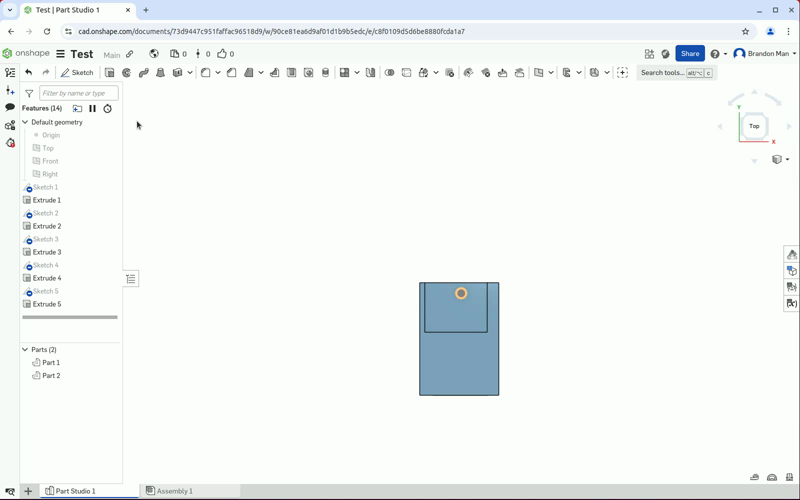
key(shift+h)
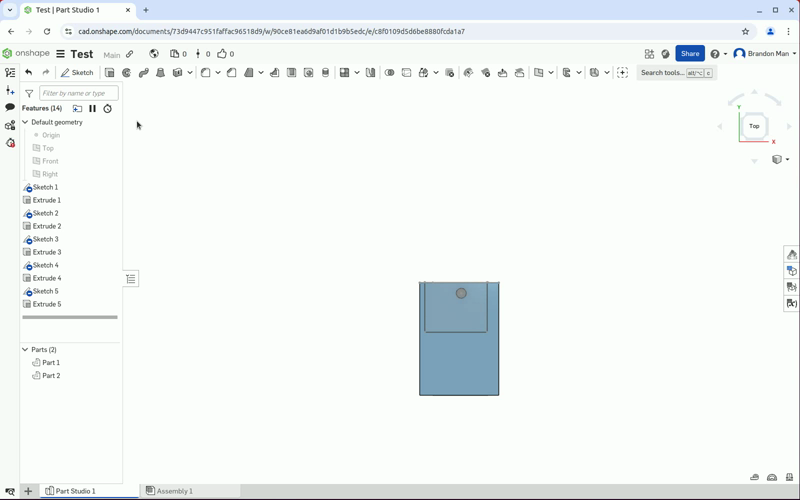
key(shift+7)
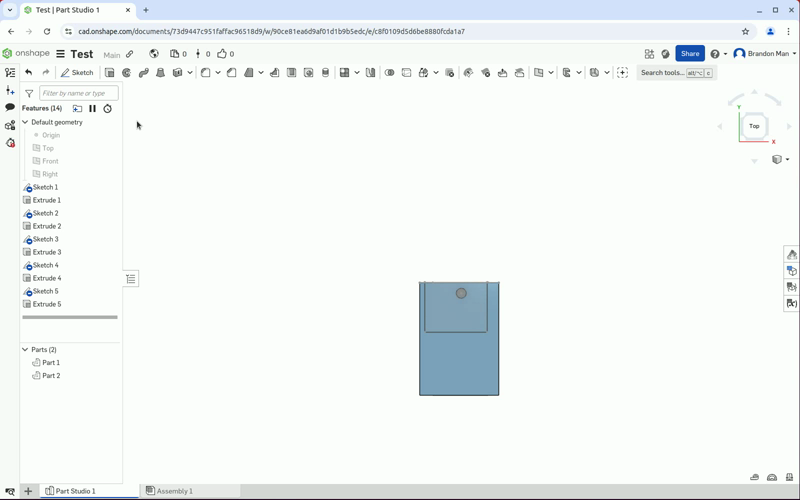
key(up, 3)
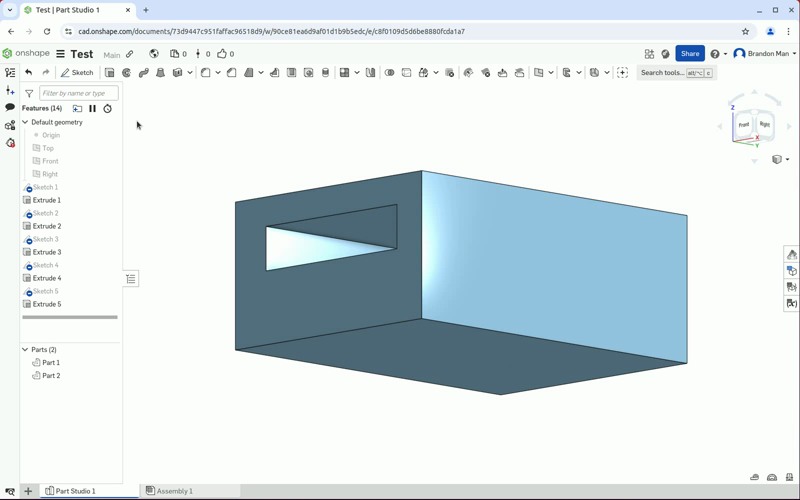
key(left, 3)
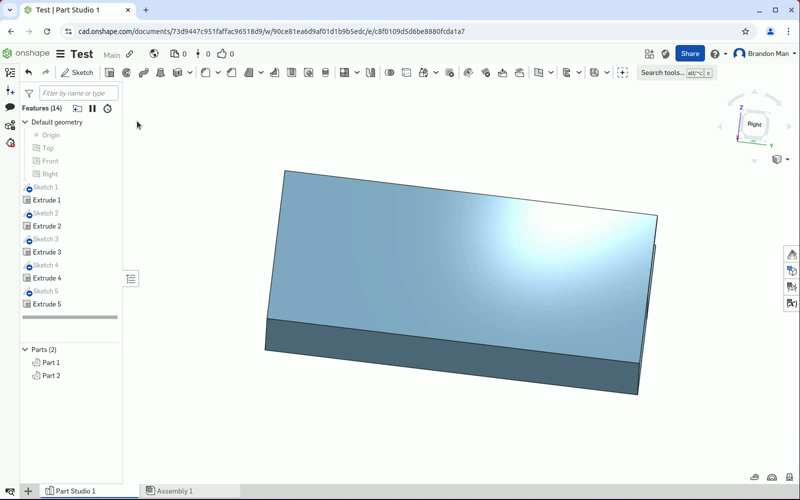
key(right, 3)
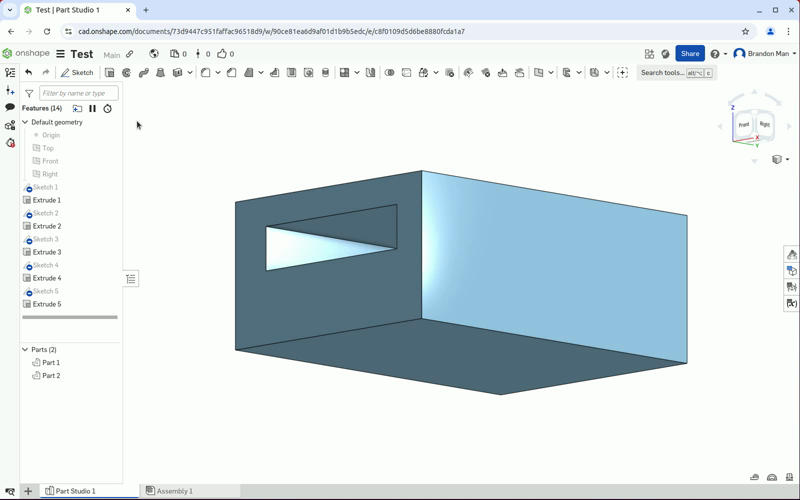
key(down, 3)
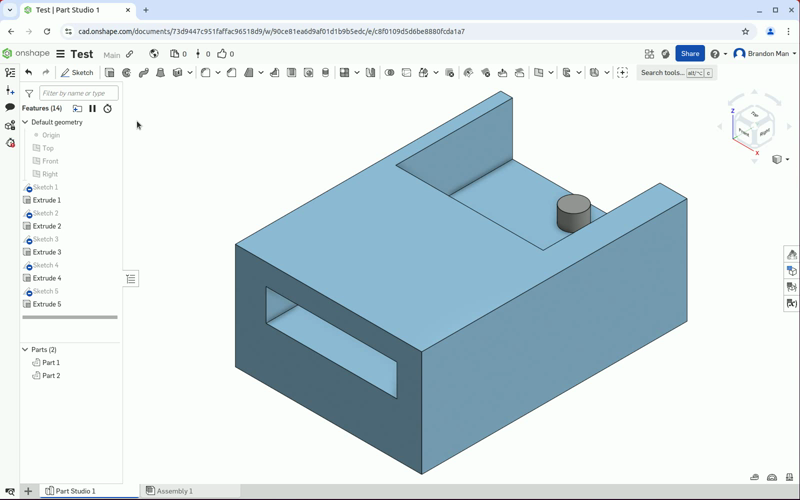
mouse_move(73, 189)
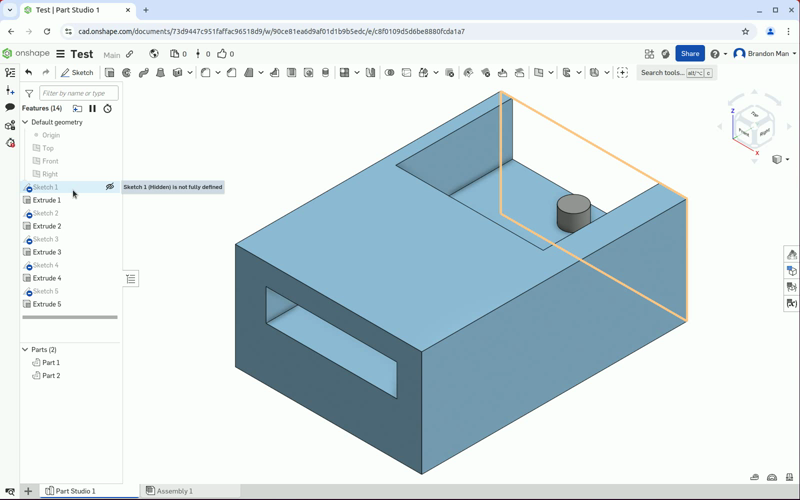
click(73, 189)